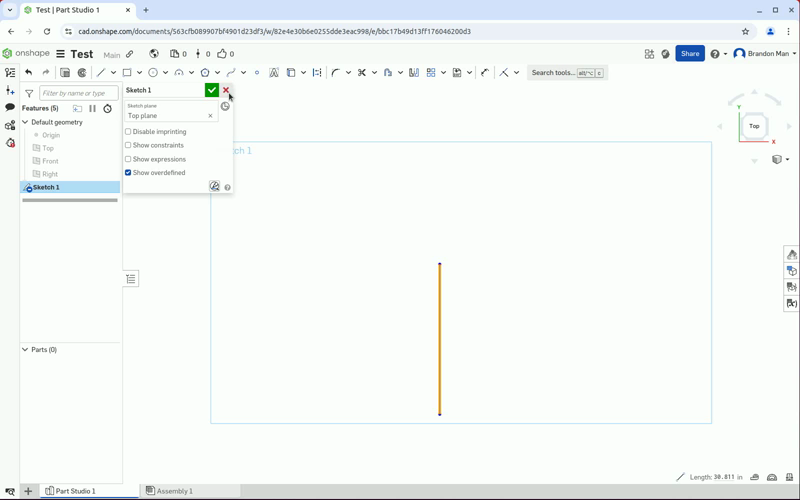
key(shift+h)
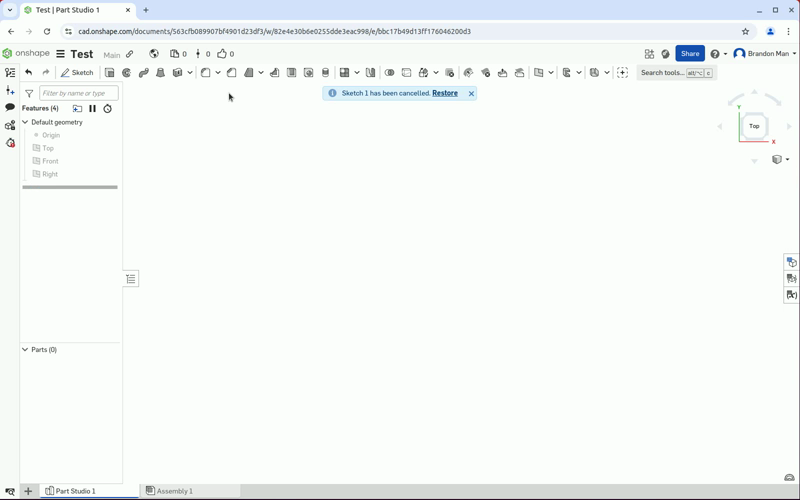
mouse_move(73, 352)
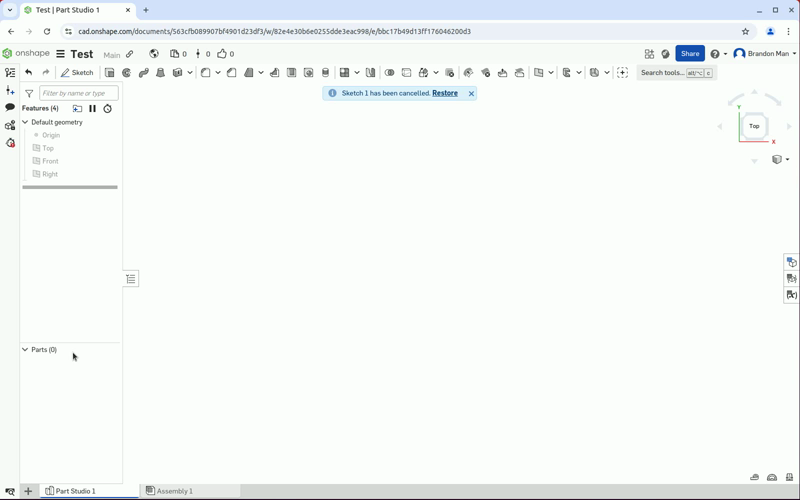
key(y)
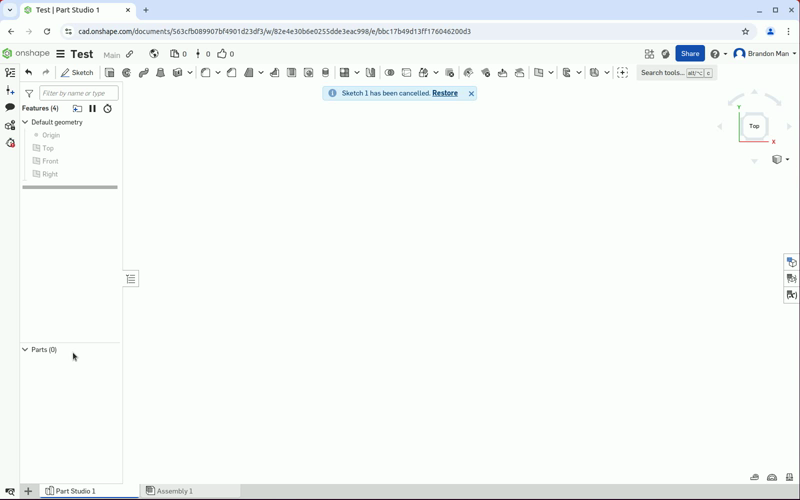
key(shift+p)
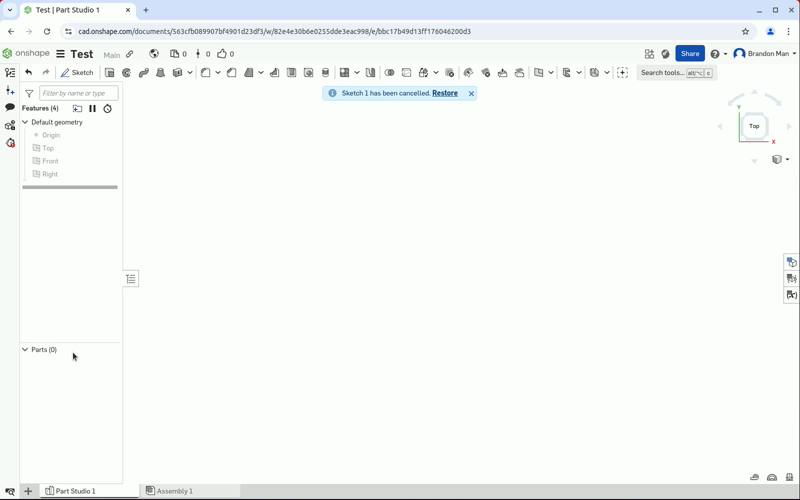
key(space)
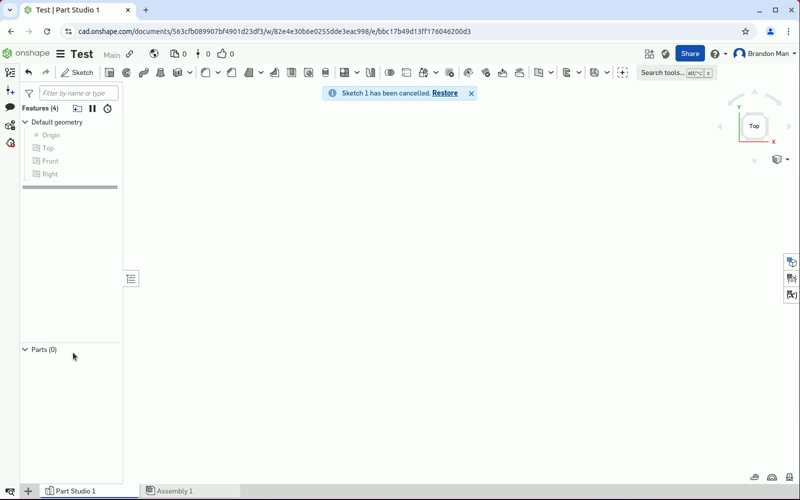
key_down(shift)
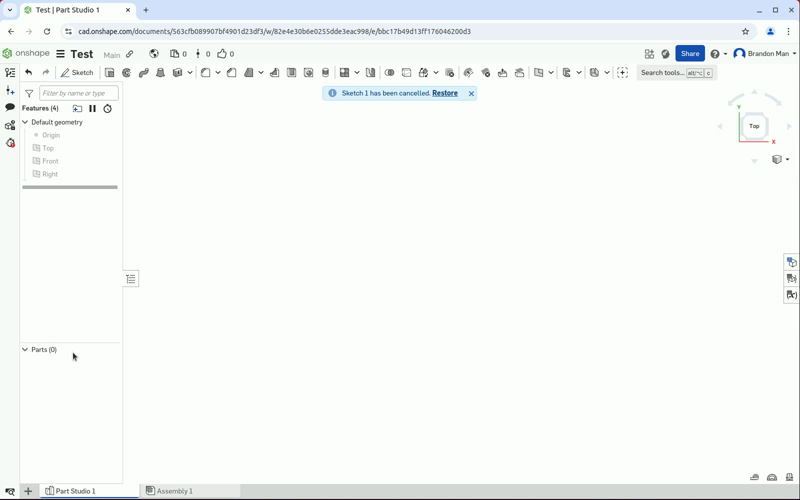
key(up)
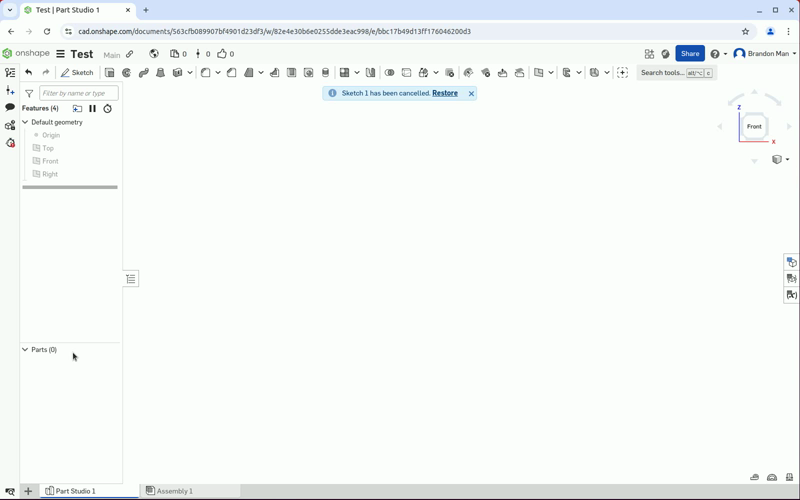
key_up(shift)
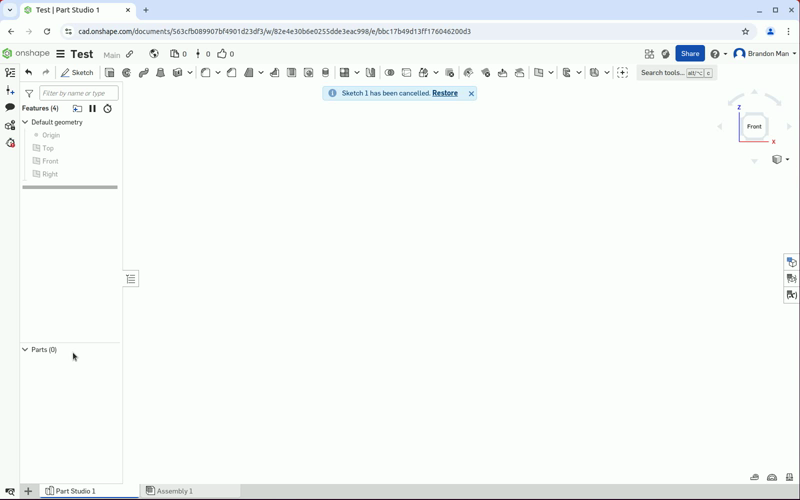
mouse_move(73, 352)
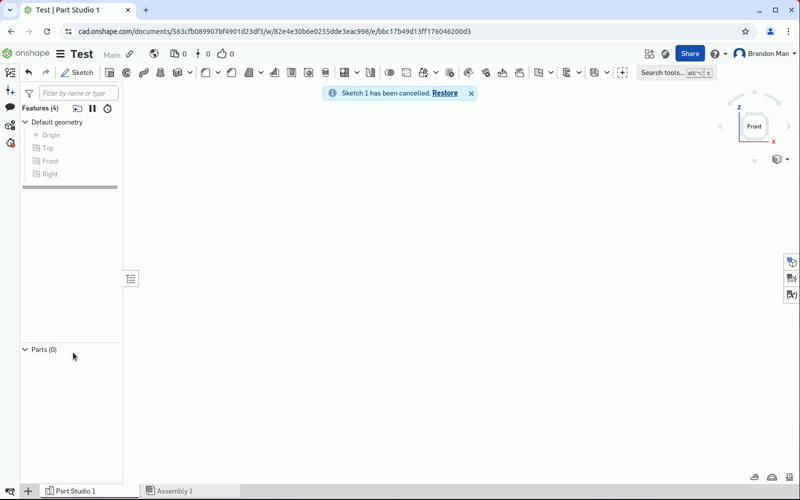
key(shift+y)
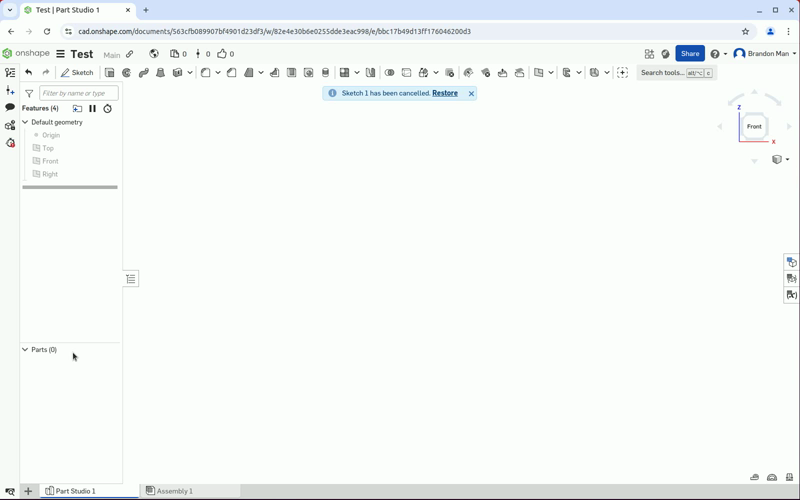
key(shift+s)
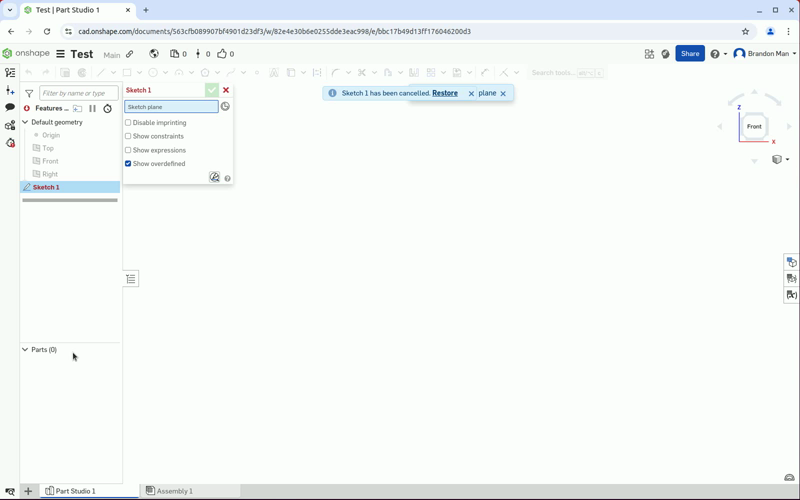
mouse_move(73, 163)
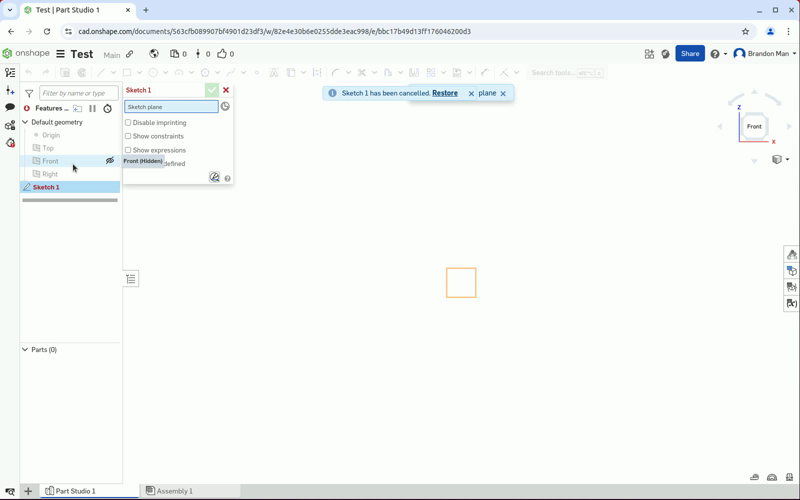
click(73, 163)
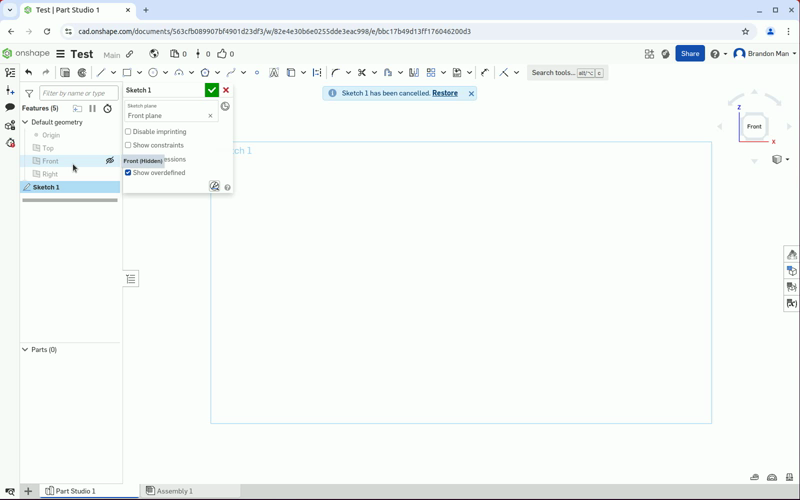
mouse_move(73, 352)
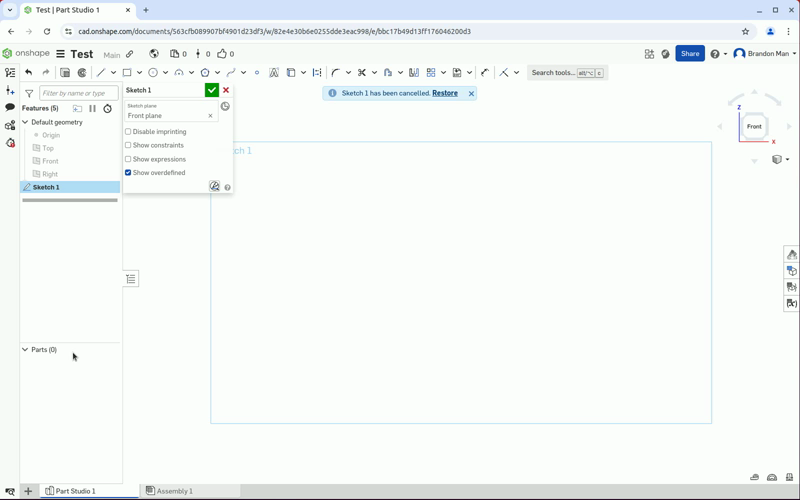
key(y)
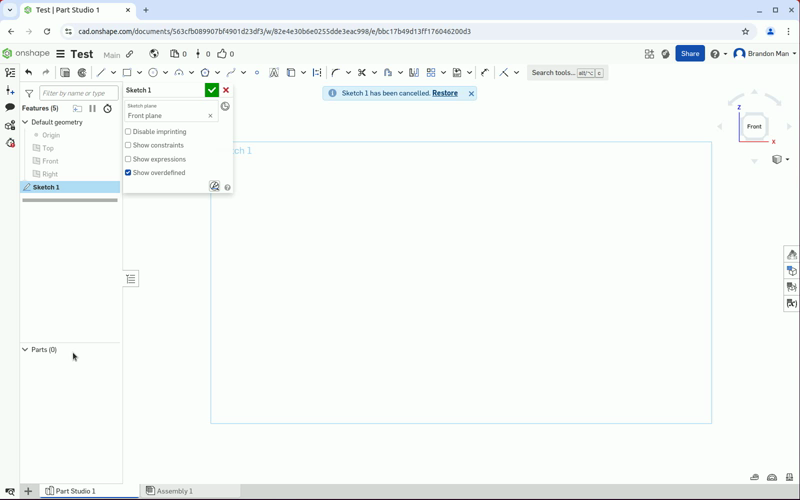
key(l)
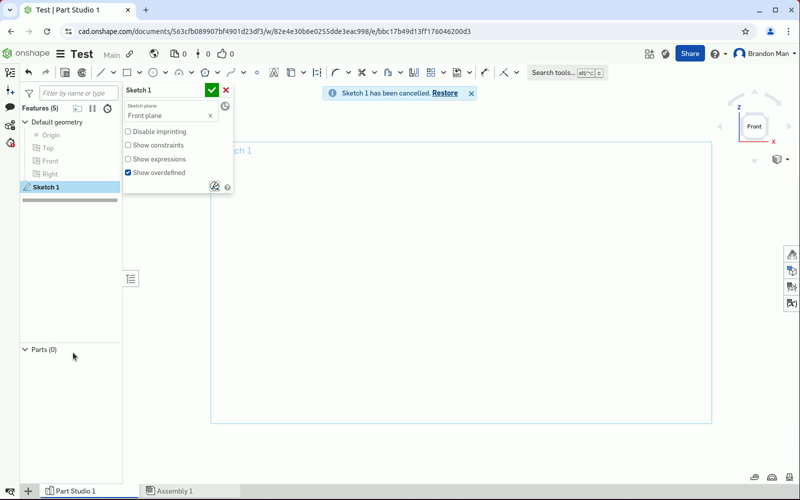
key_down(shift)
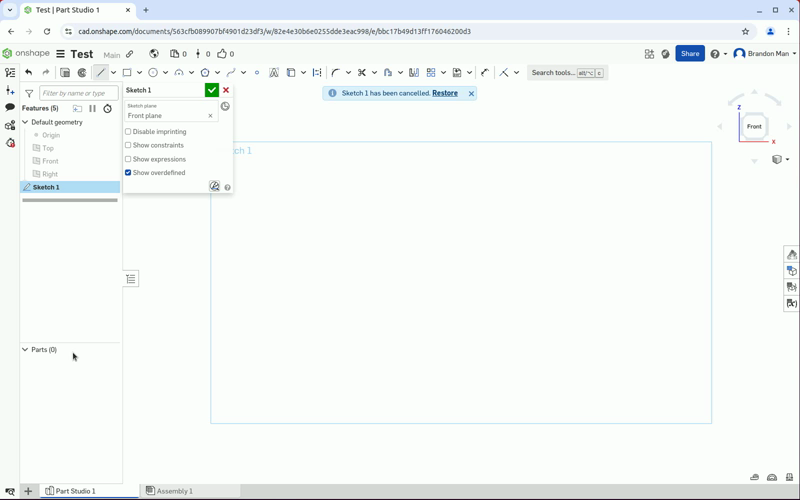
mouse_move(349, 231)
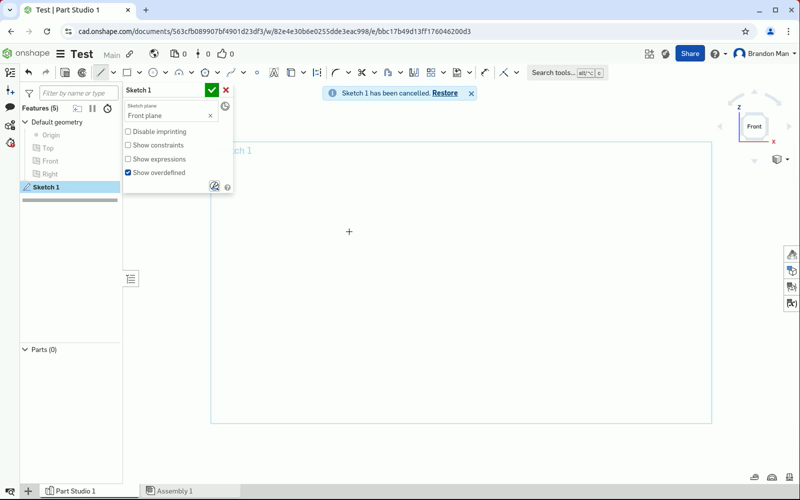
click(349, 231)
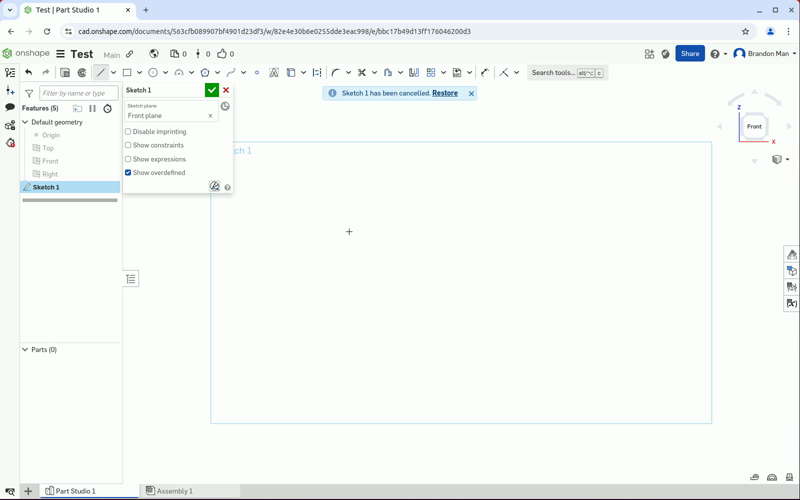
key_up(shift)
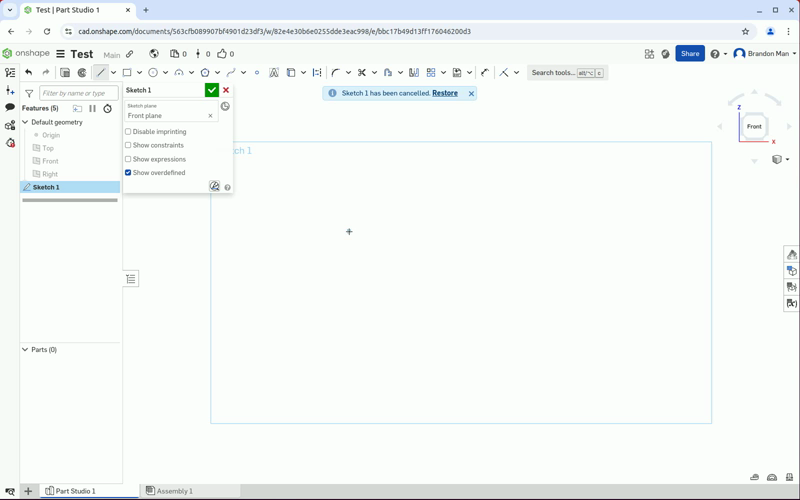
key_down(shift)
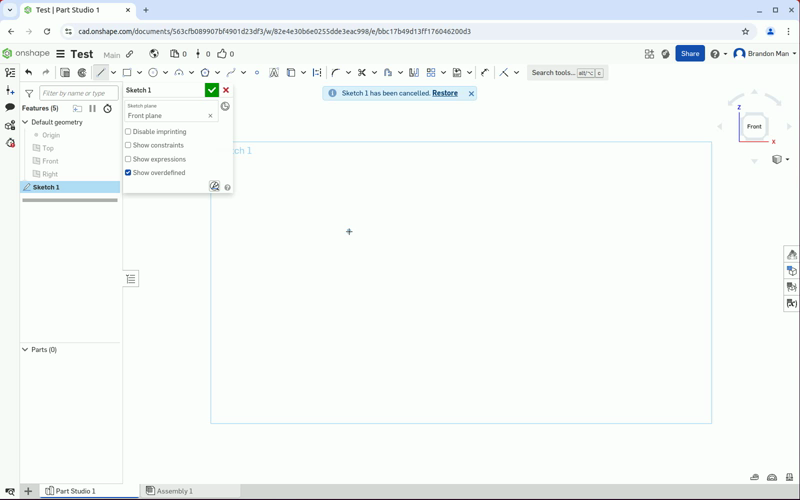
mouse_move(379, 231)
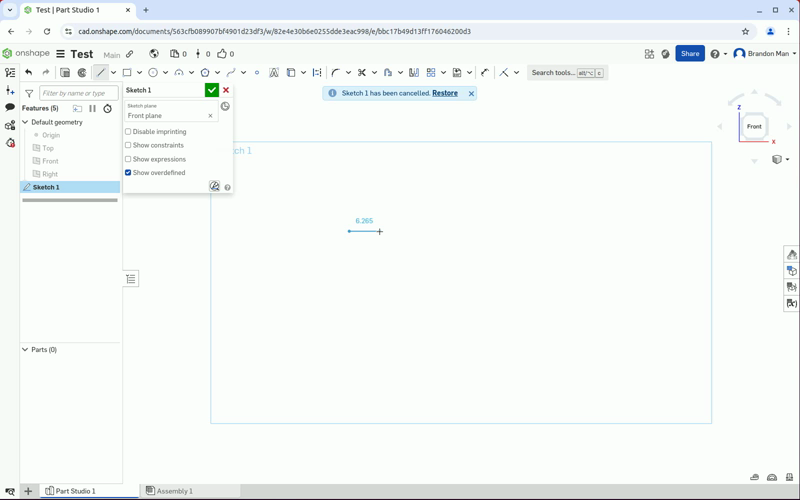
mouse_move(399, 231)
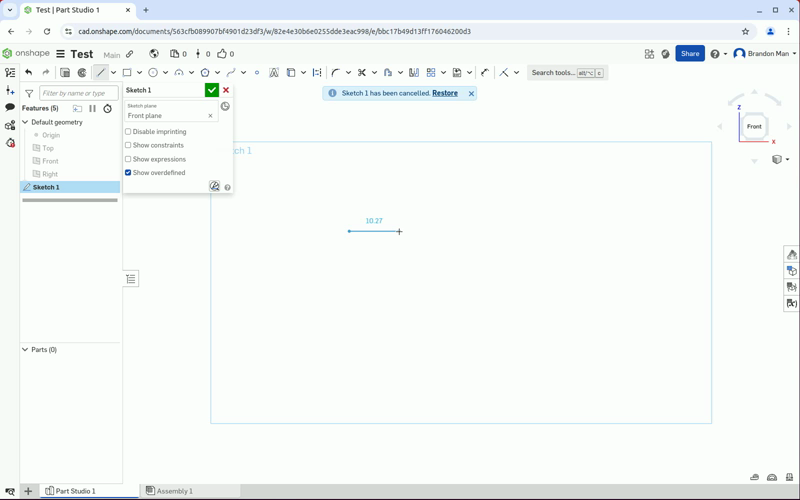
click(399, 231)
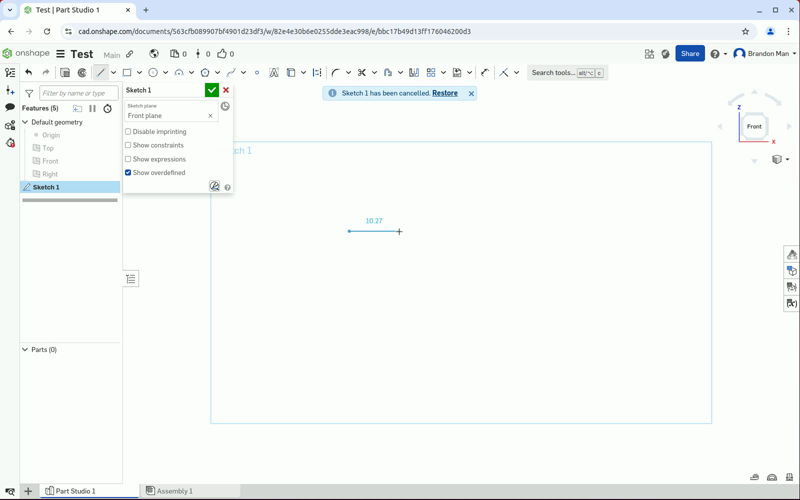
key_up(shift)
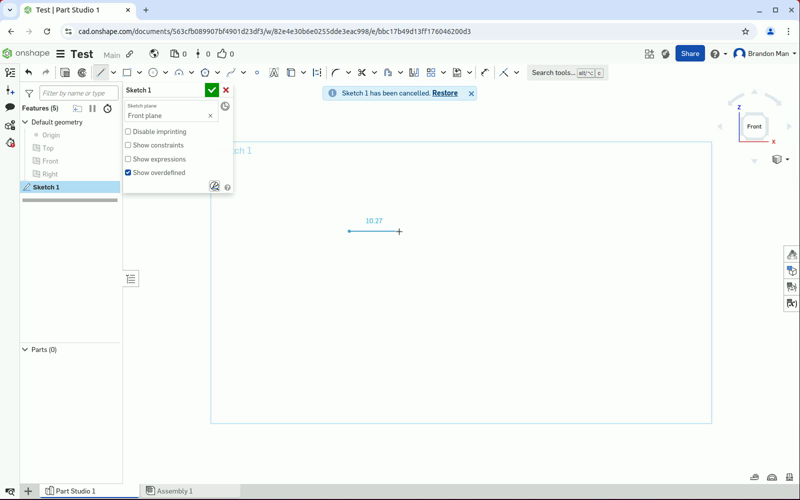
key(esc)
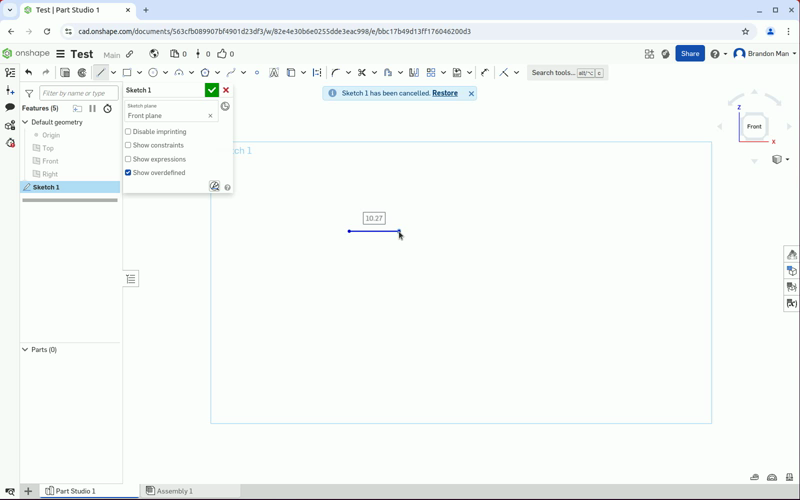
key(a)
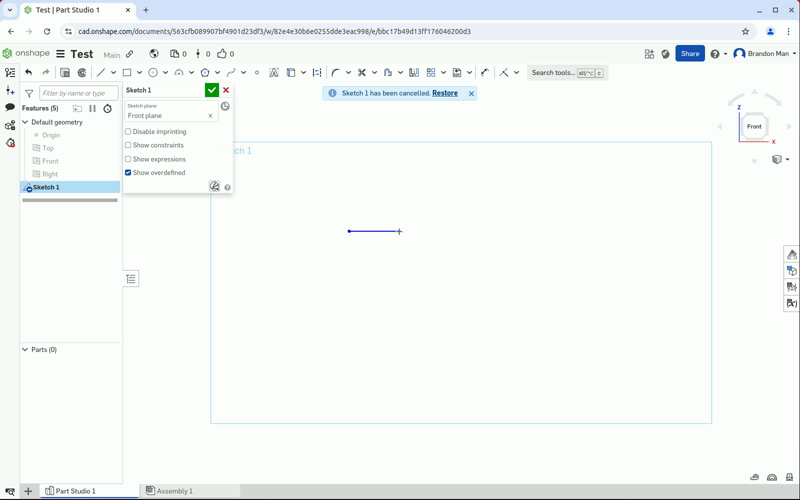
mouse_move(399, 231)
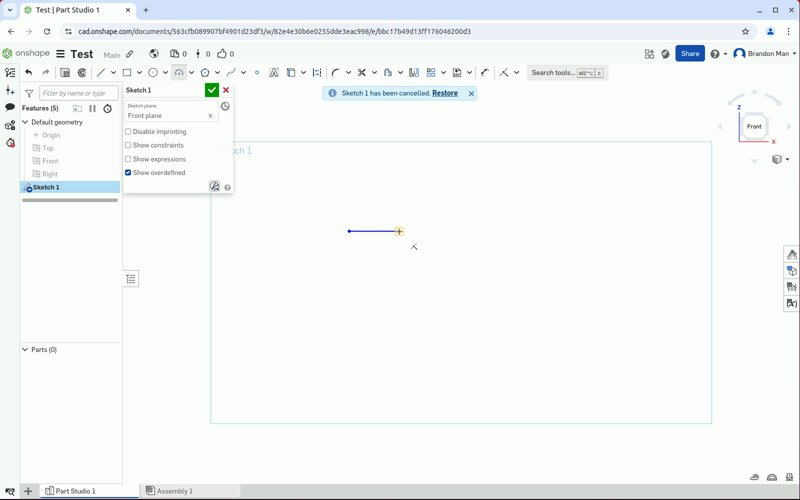
click(399, 231)
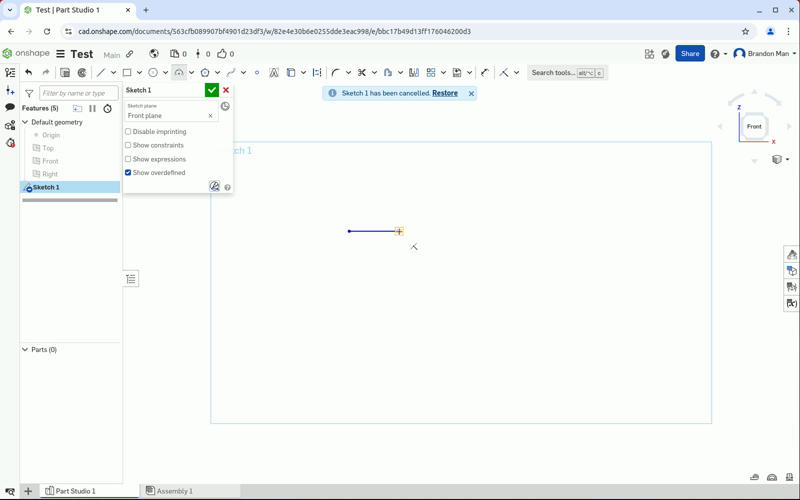
key_down(shift)
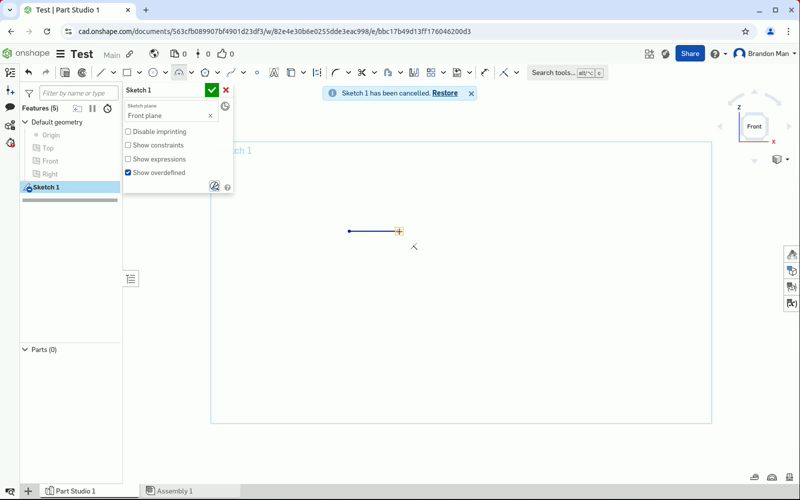
mouse_move(429, 209)
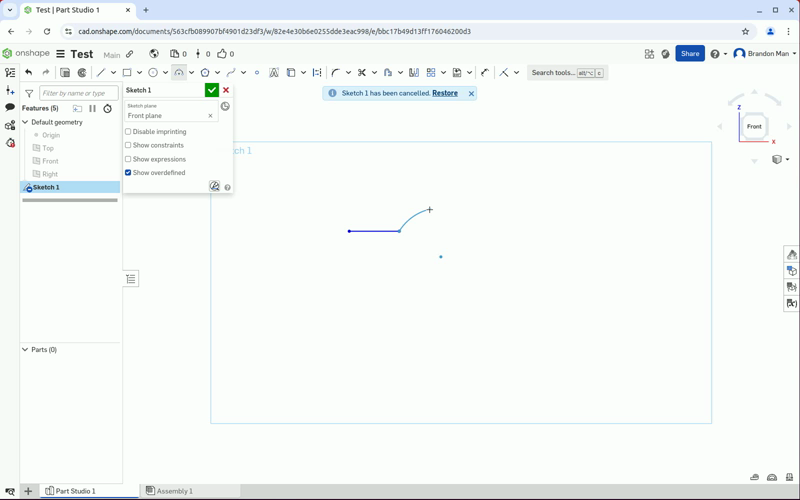
click(429, 209)
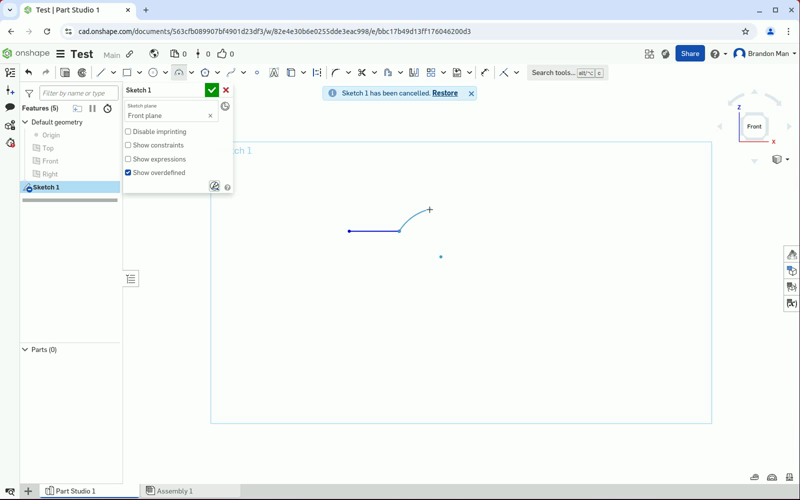
mouse_move(413, 218)
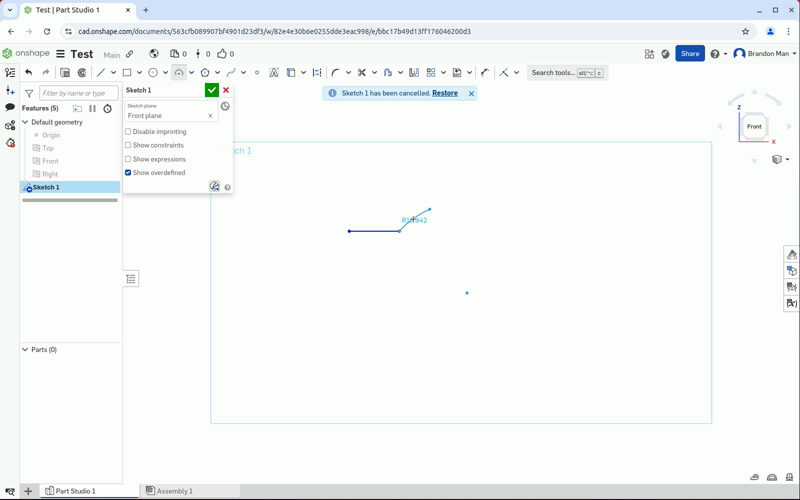
click(413, 218)
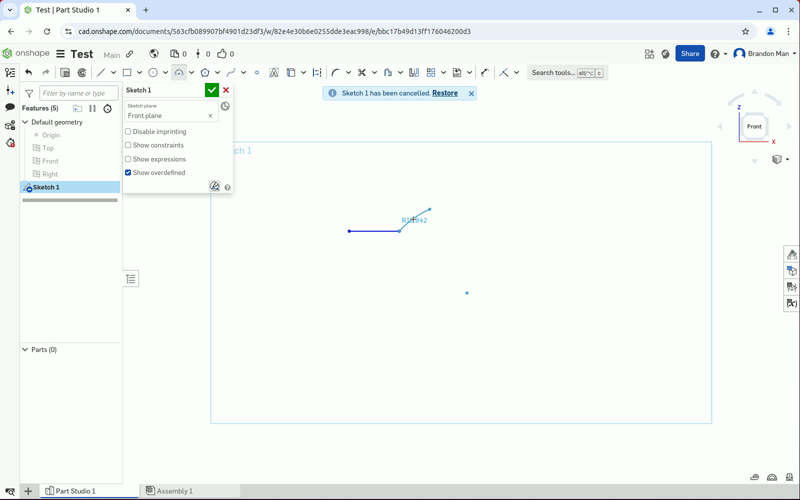
key_up(shift)
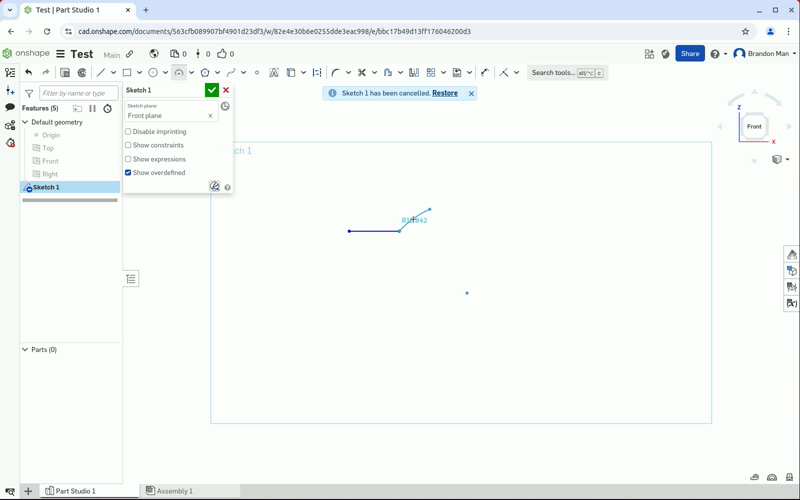
key(esc)
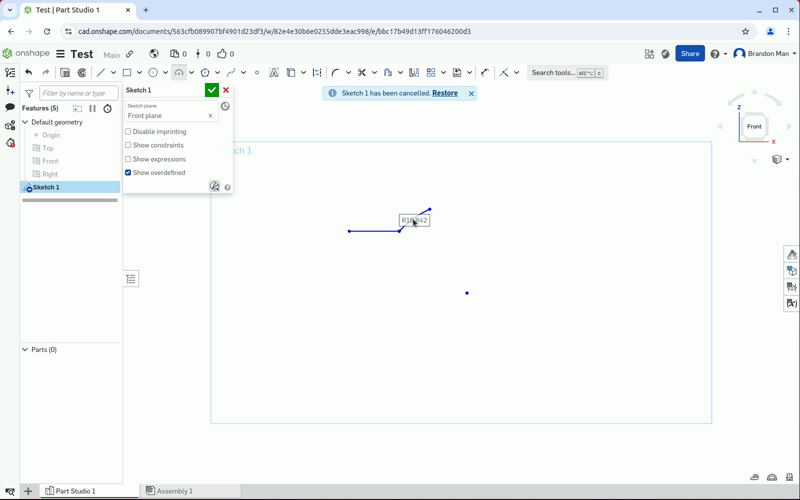
key(l)
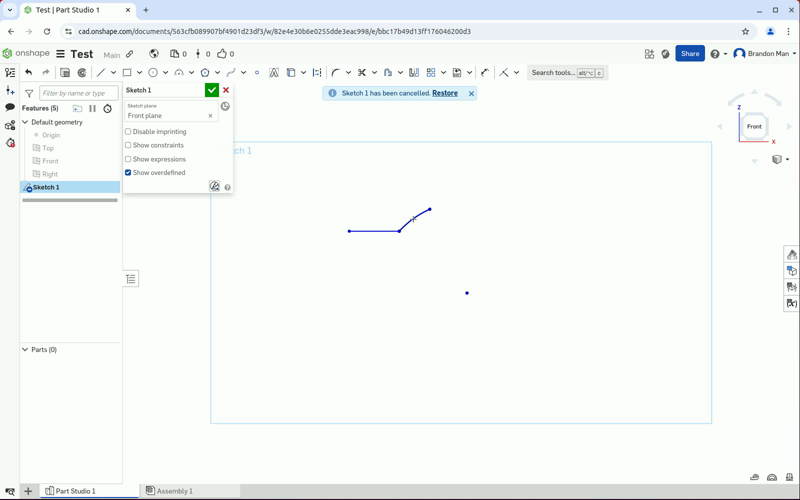
mouse_move(429, 209)
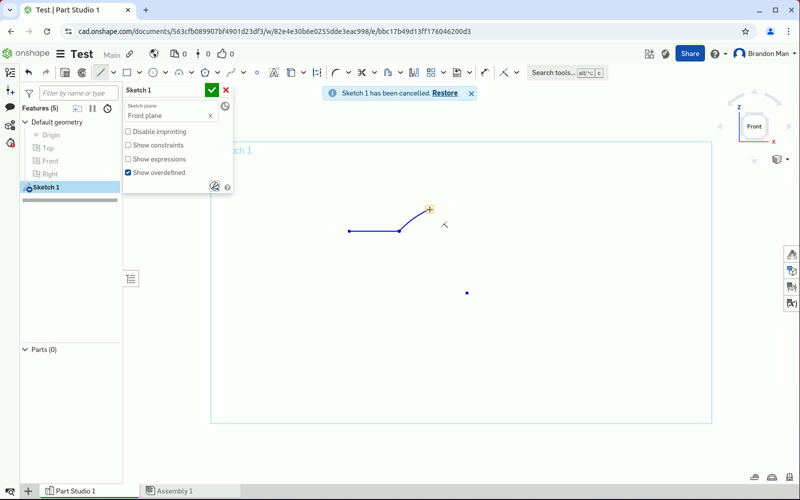
click(429, 209)
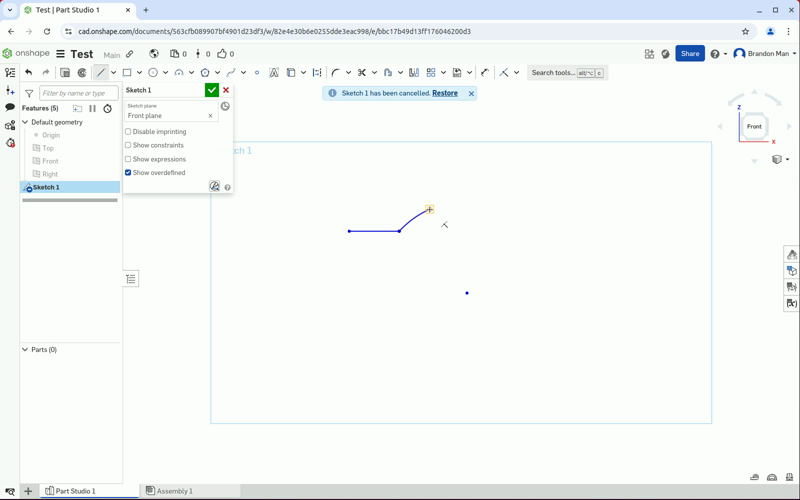
key_down(shift)
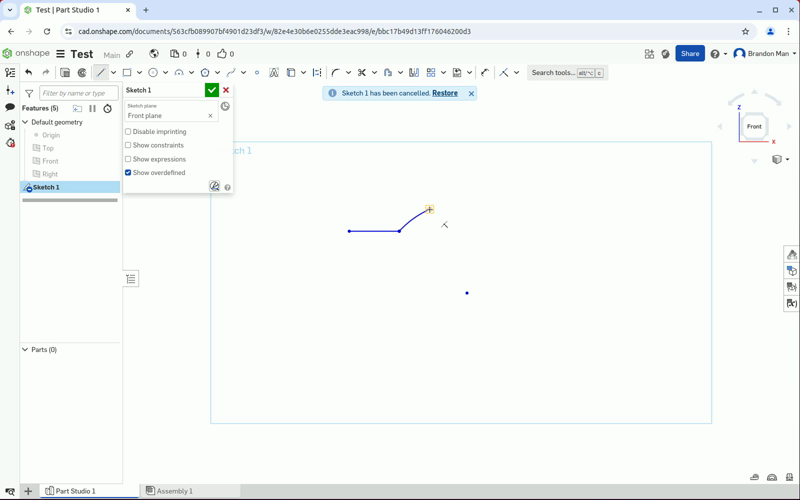
mouse_move(459, 209)
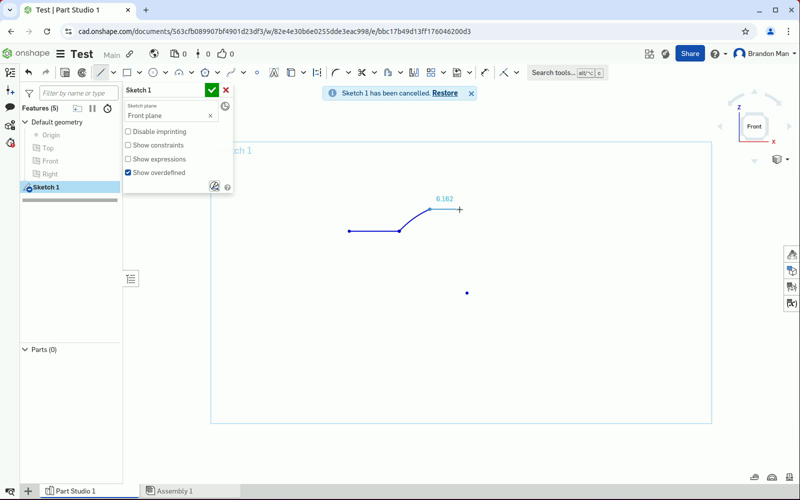
mouse_move(429, 172)
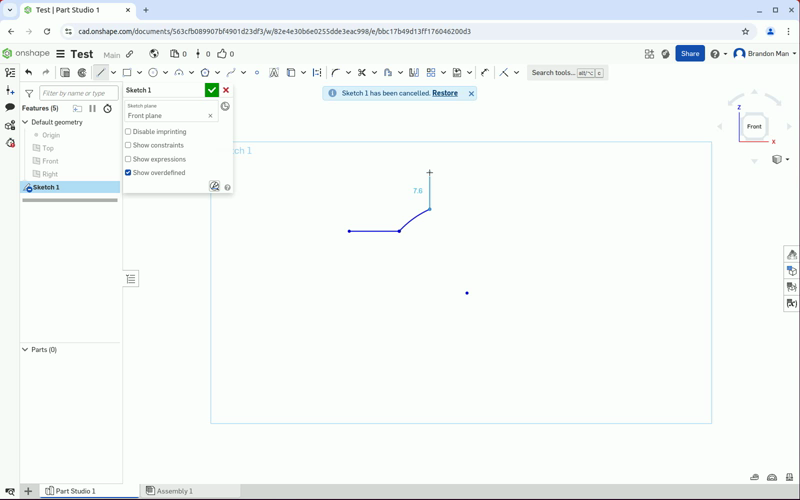
click(429, 172)
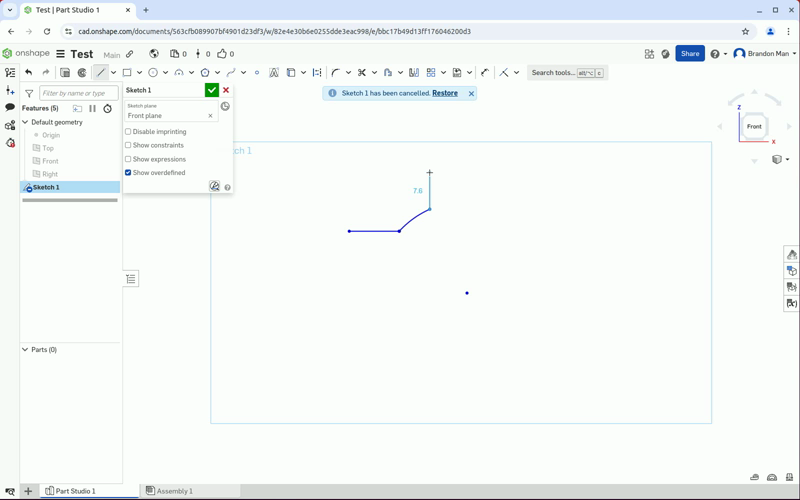
key_up(shift)
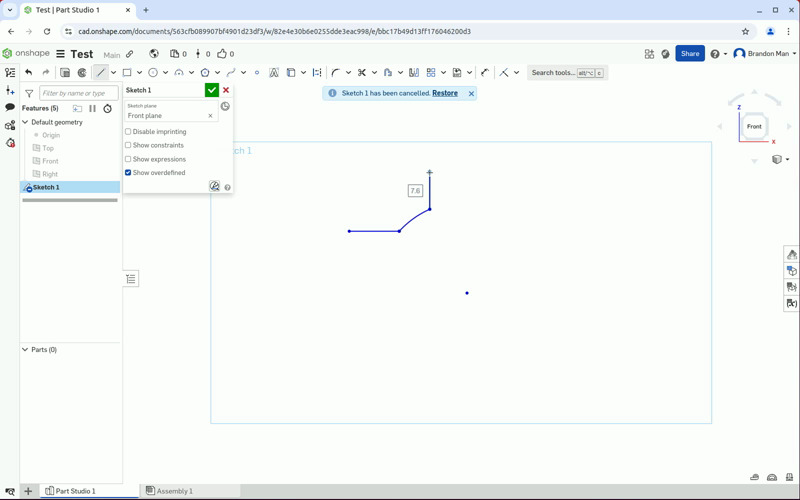
key_down(shift)
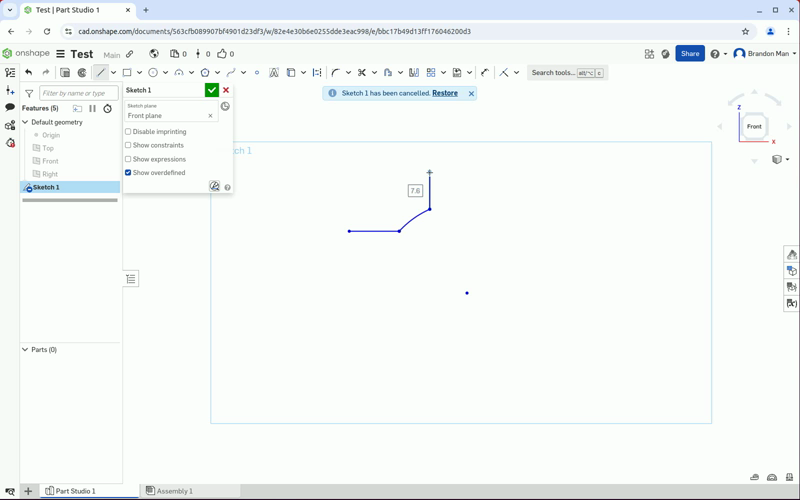
mouse_move(349, 172)
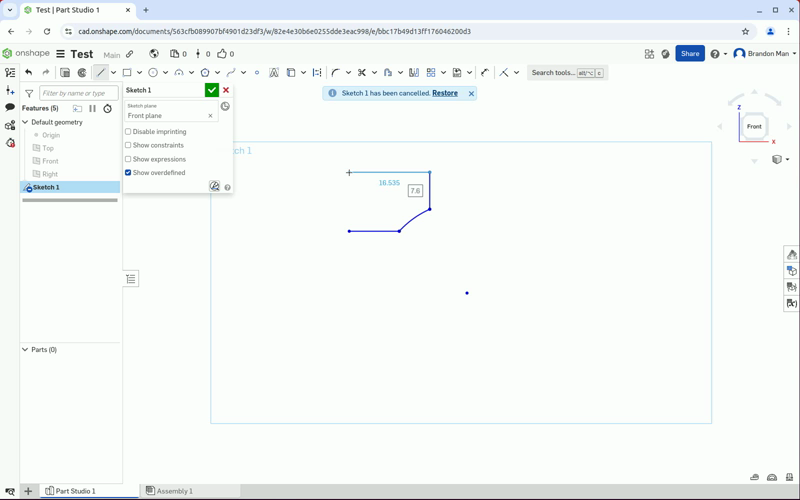
click(349, 172)
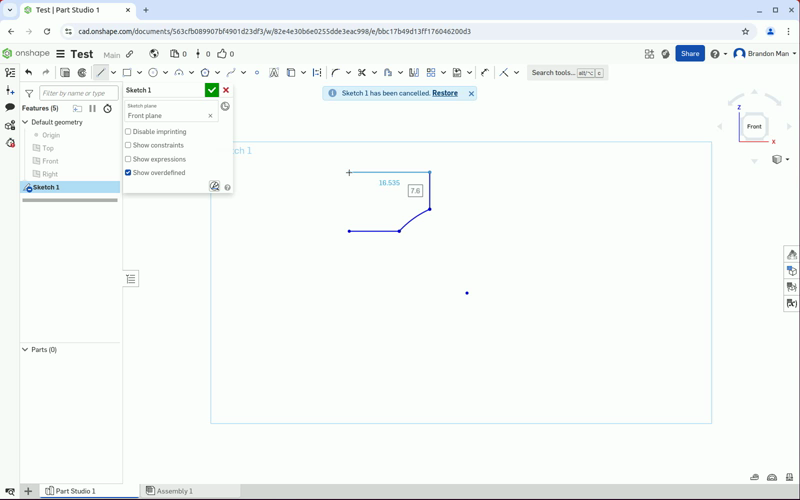
key_up(shift)
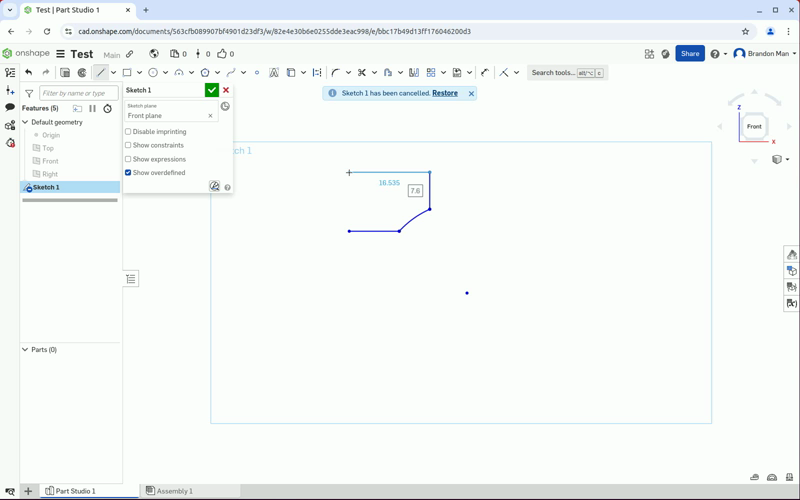
mouse_move(379, 172)
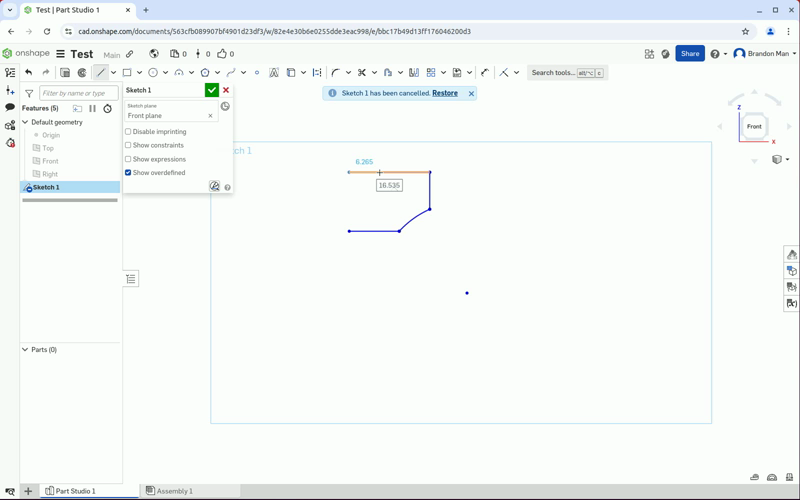
key_down(shift)
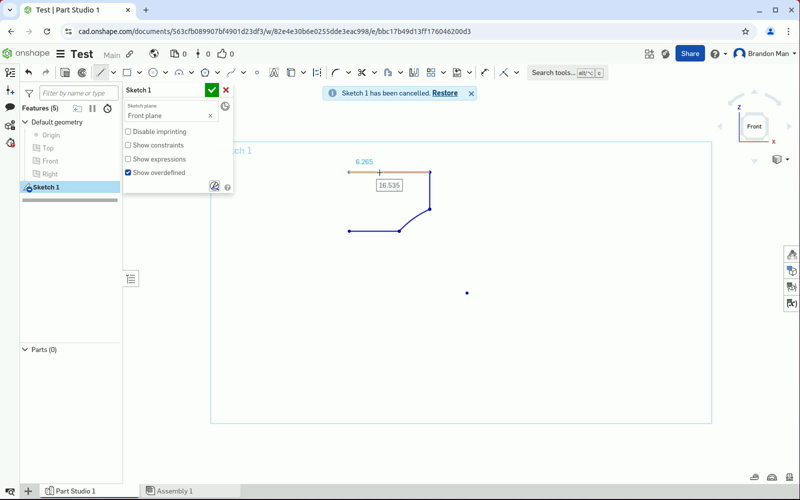
mouse_move(349, 231)
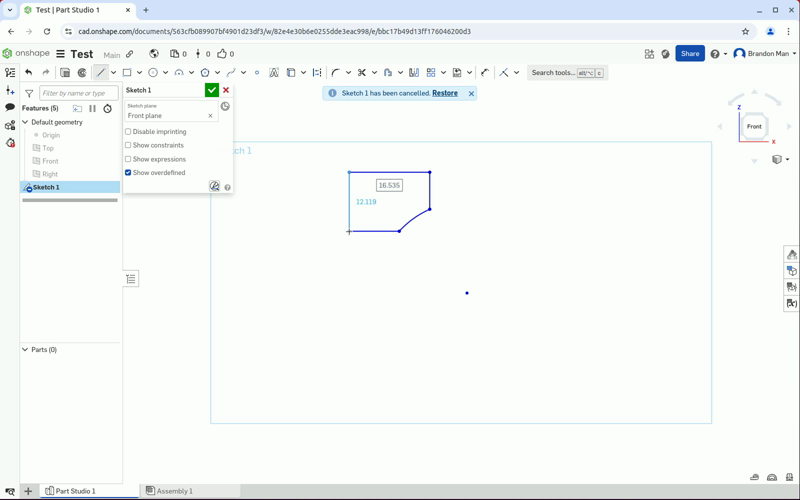
key_up(shift)
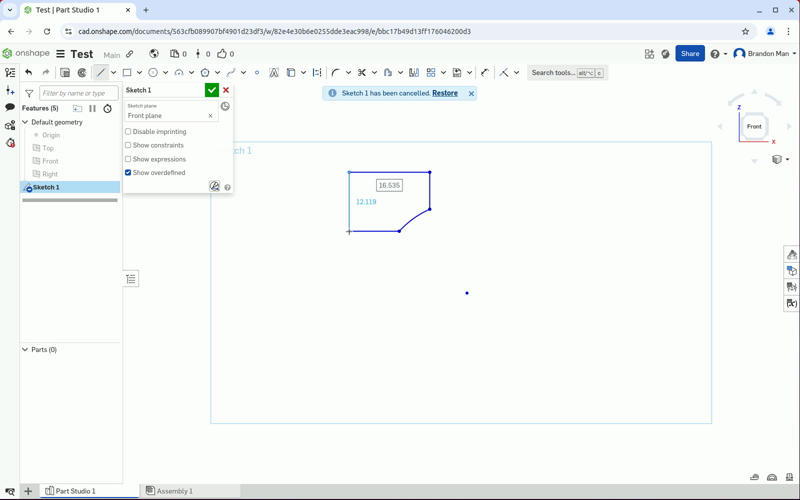
click(349, 231)
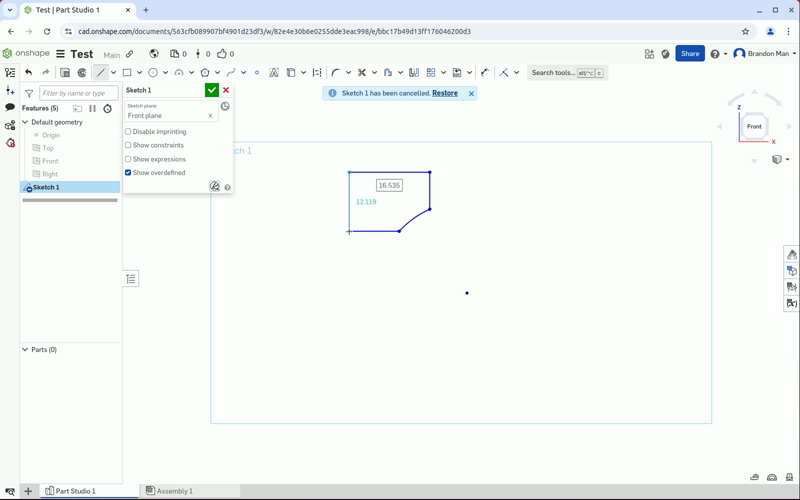
key(esc)
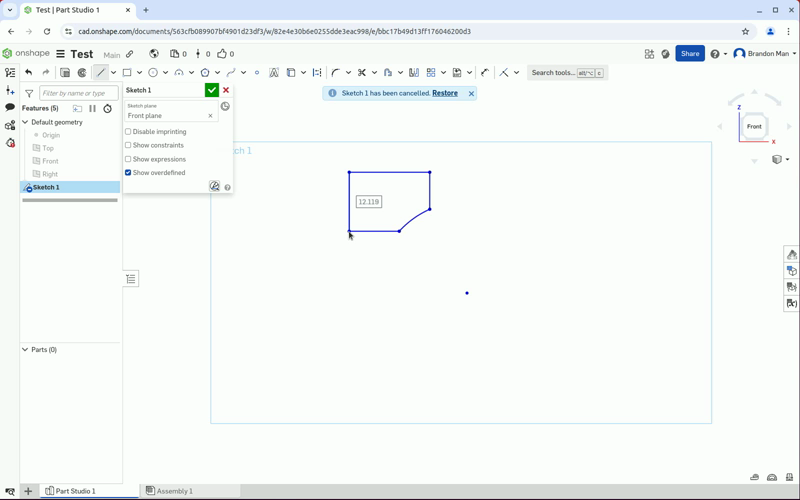
mouse_move(426, 186)
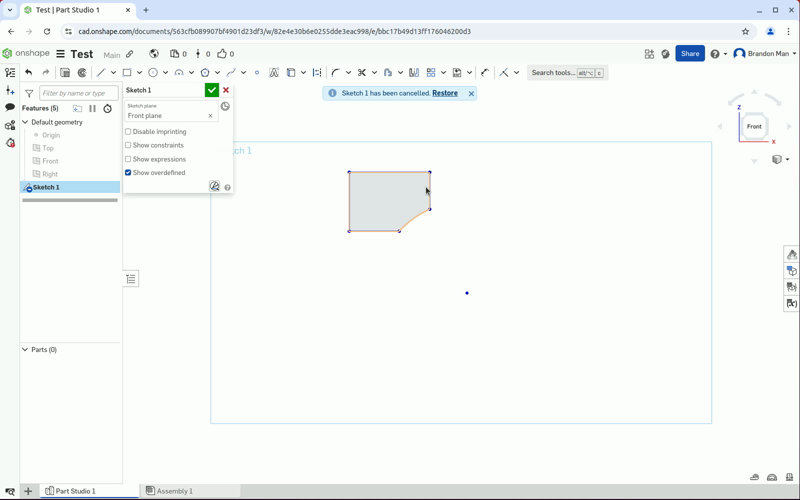
click(426, 186)
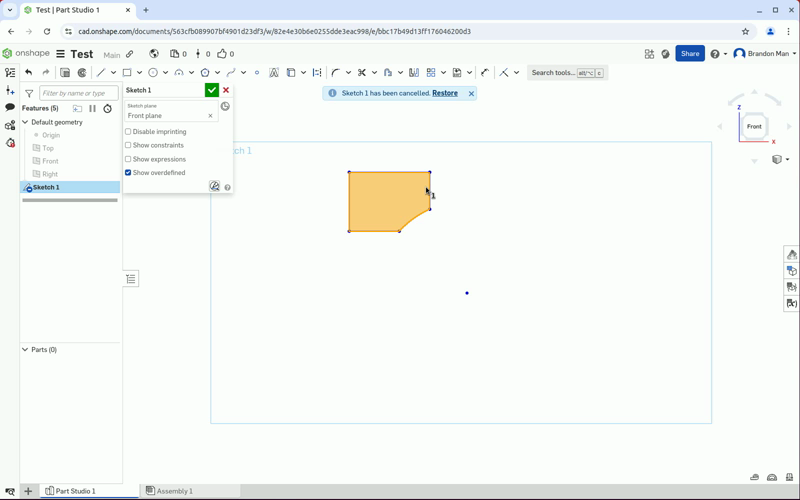
mouse_move(73, 352)
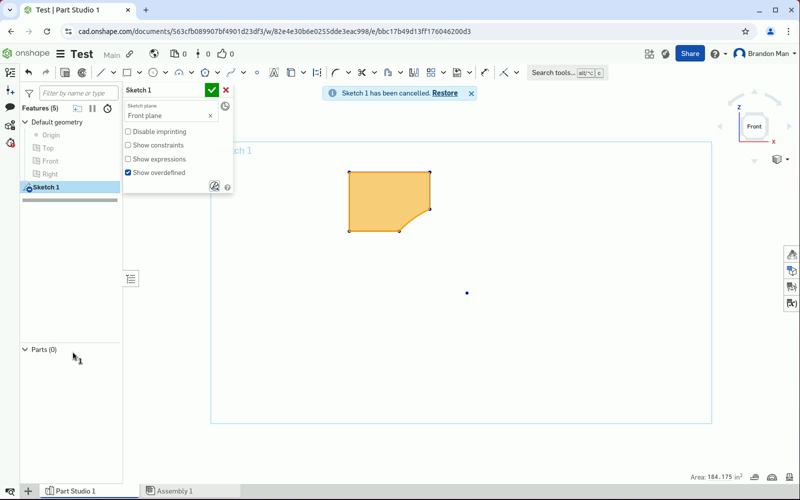
key(shift+y)
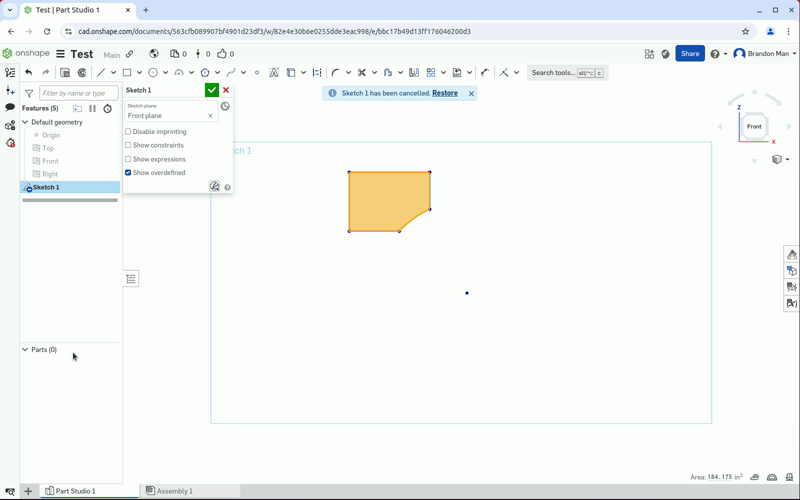
key(shift+e)
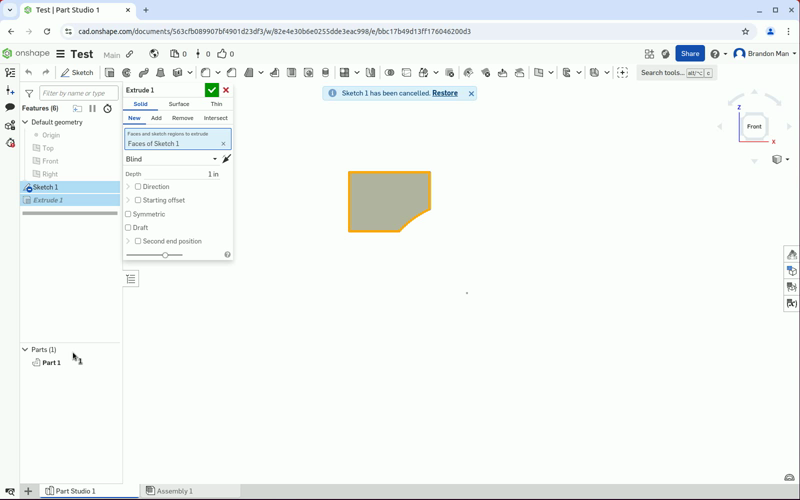
mouse_move(143, 106)
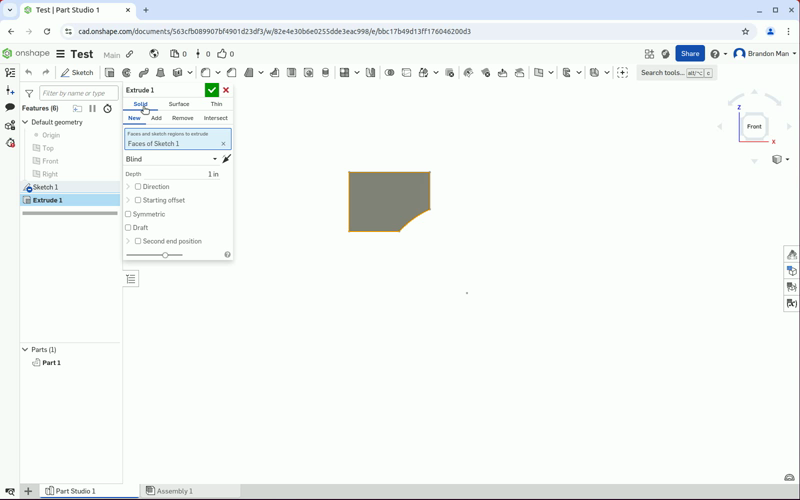
click(143, 106)
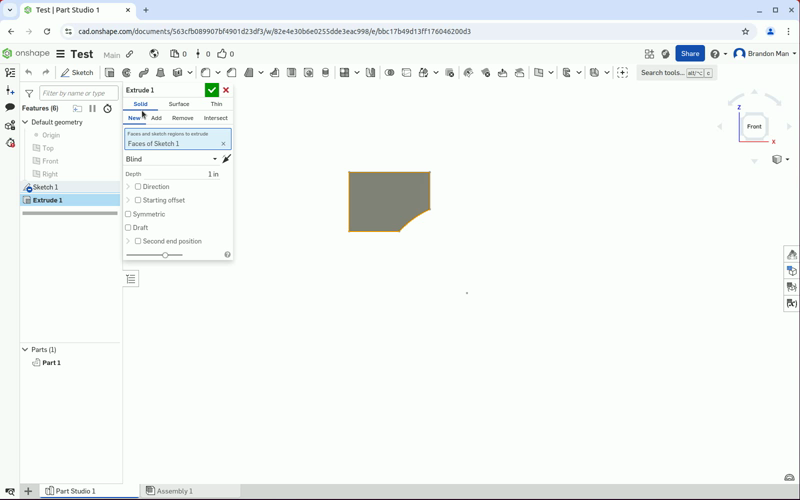
mouse_move(137, 120)
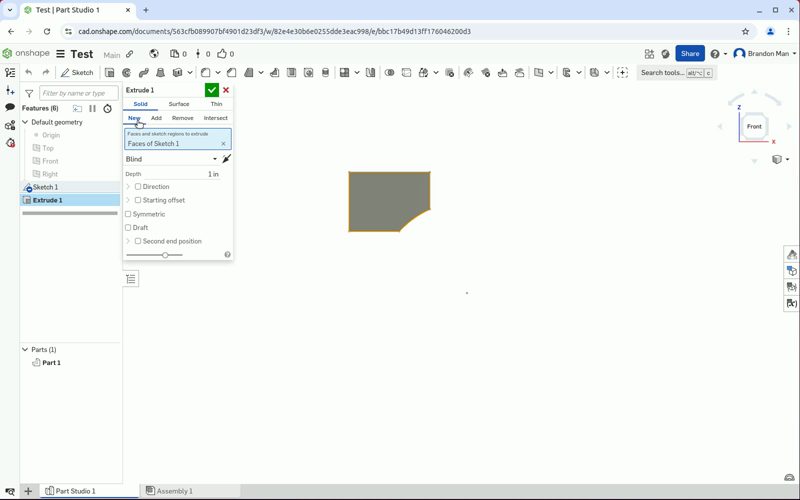
click(137, 120)
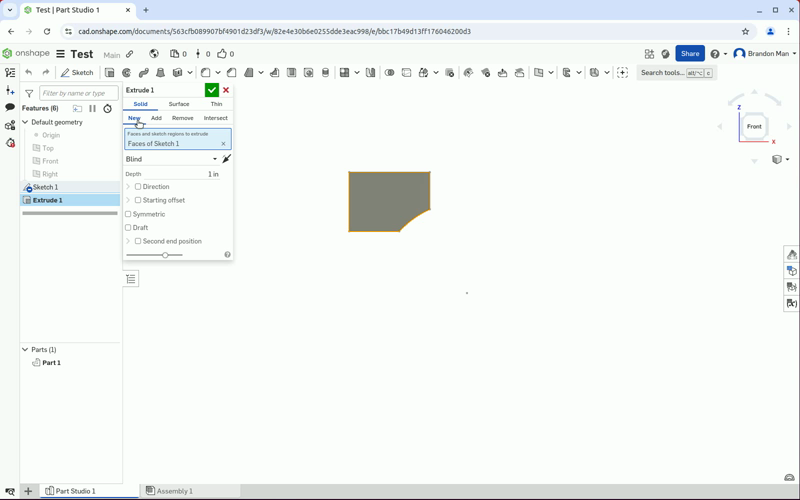
key(tab, 4)
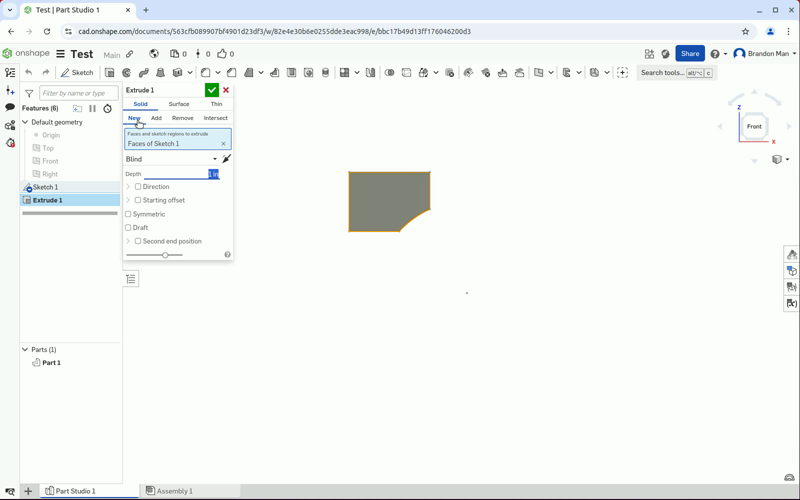
text(7.221)
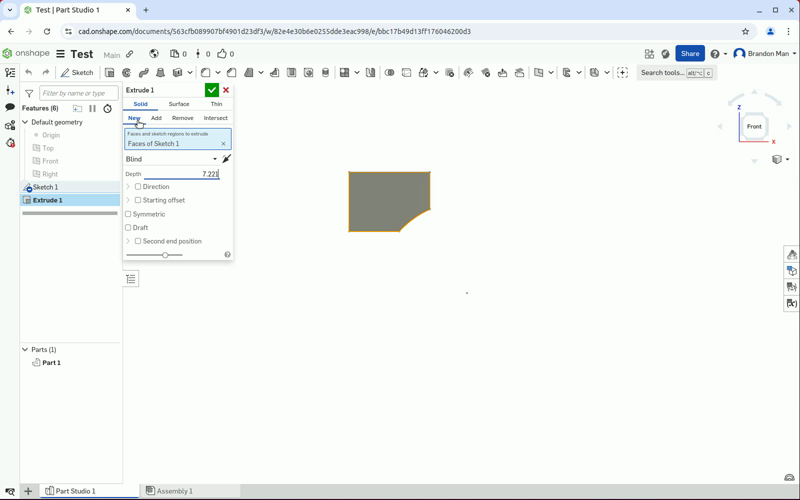
key(enter)
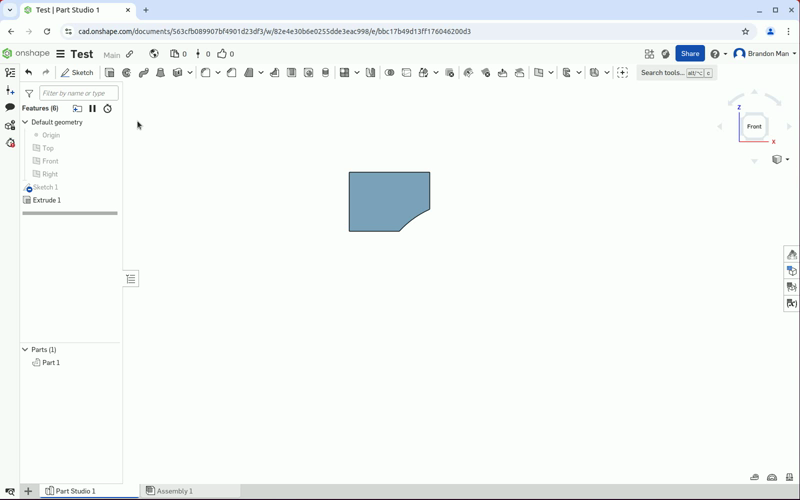
key(shift+h)
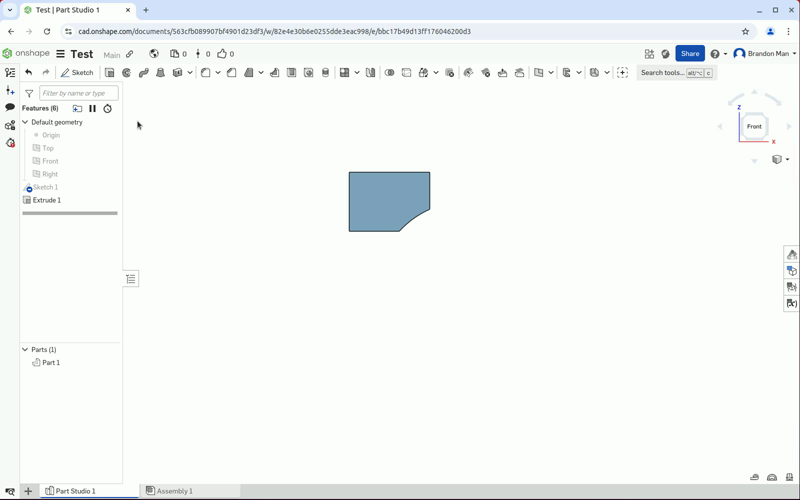
key(shift+h)
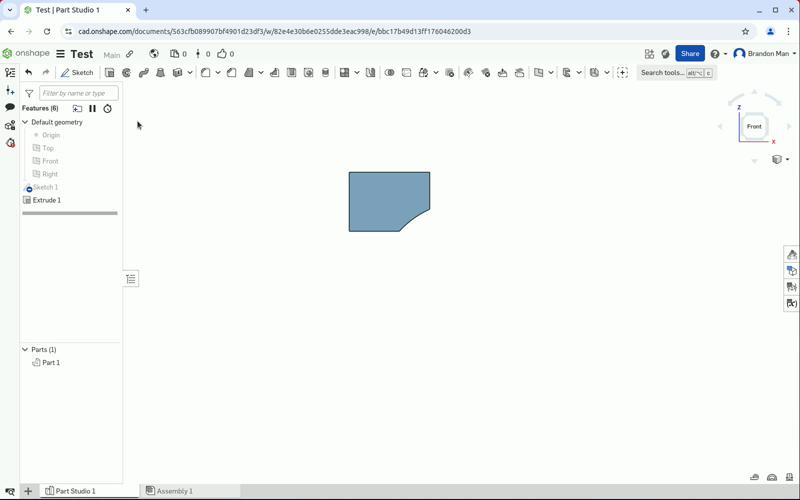
mouse_move(73, 189)
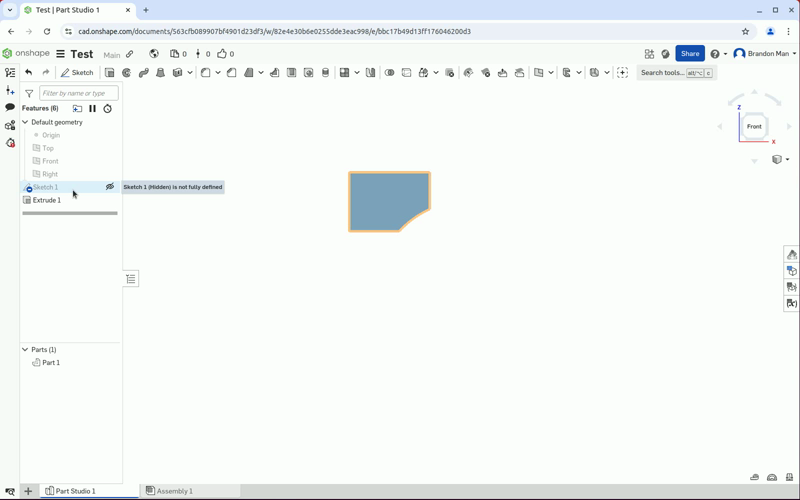
click(73, 189)
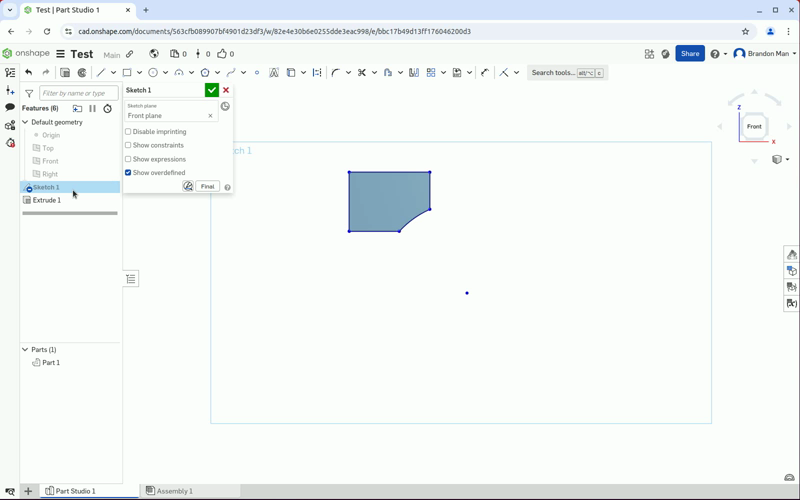
mouse_move(229, 92)
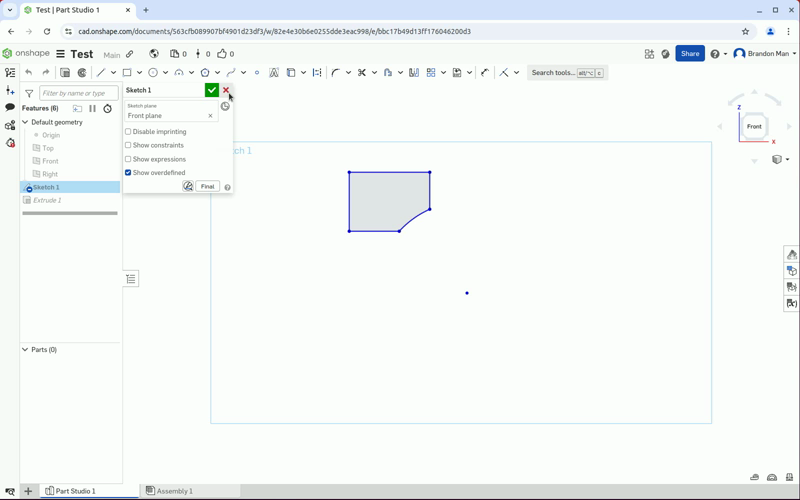
click(229, 92)
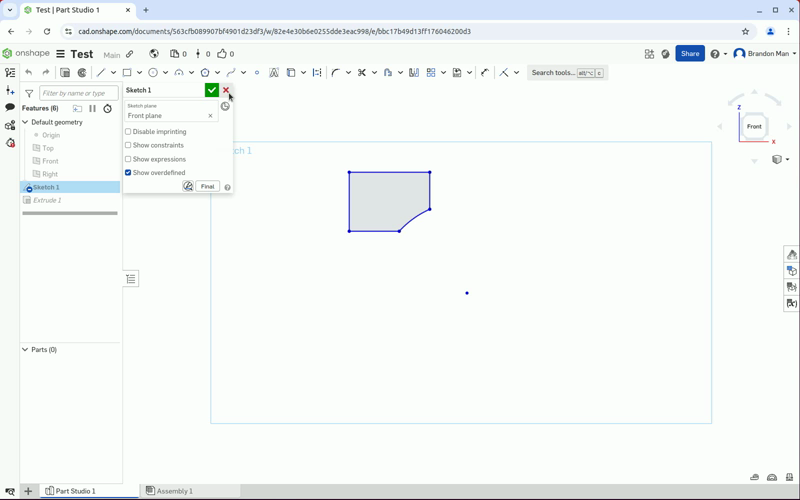
key(shift+s)
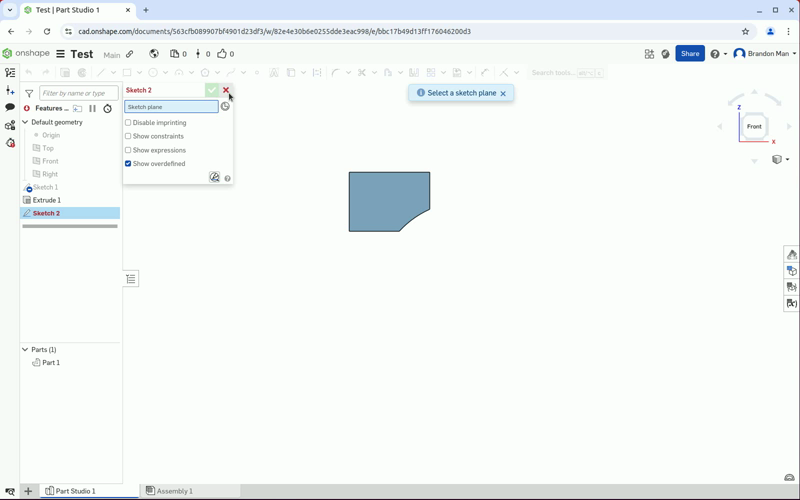
mouse_move(73, 163)
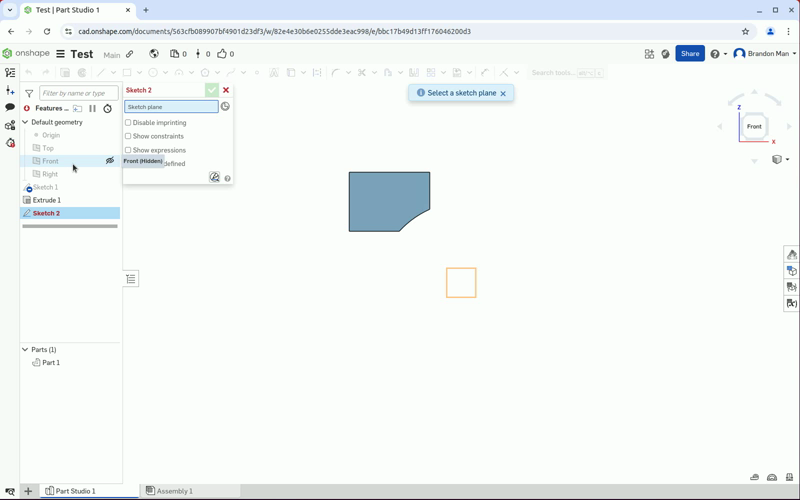
click(73, 163)
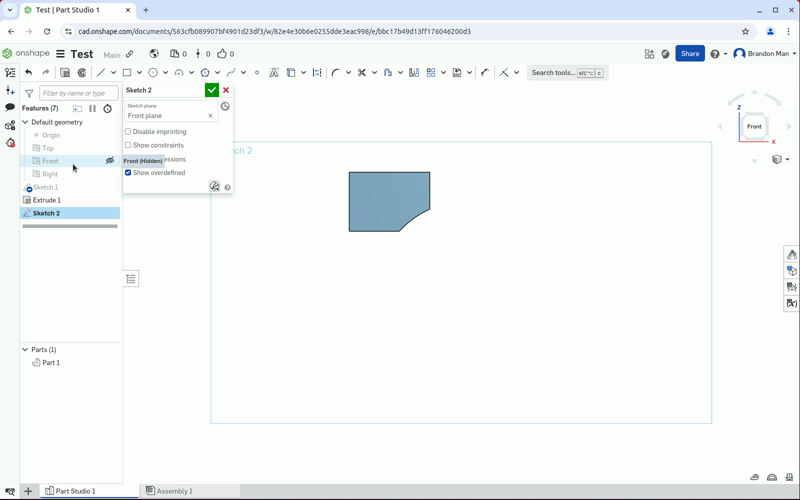
mouse_move(73, 352)
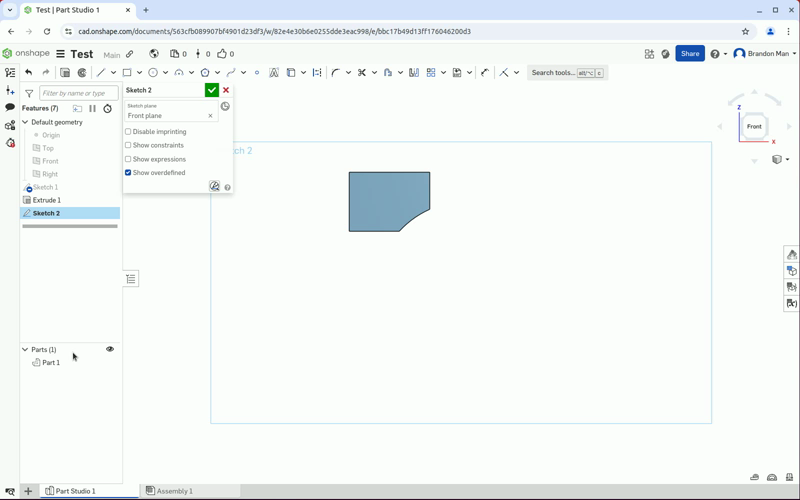
key(y)
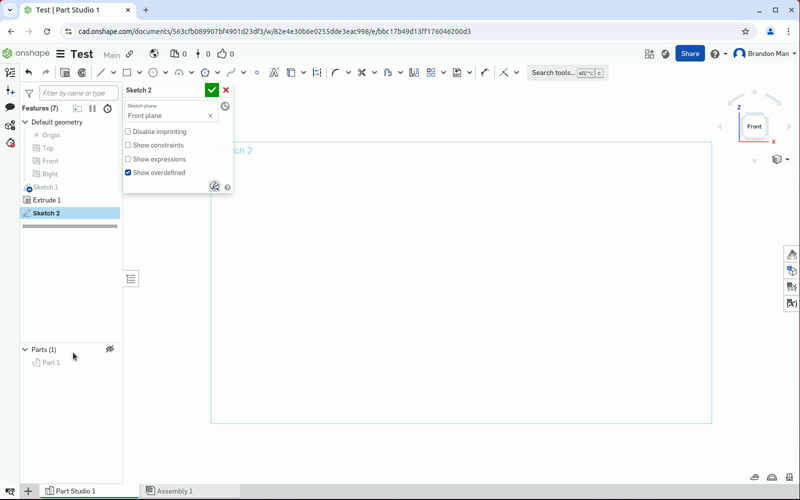
key(a)
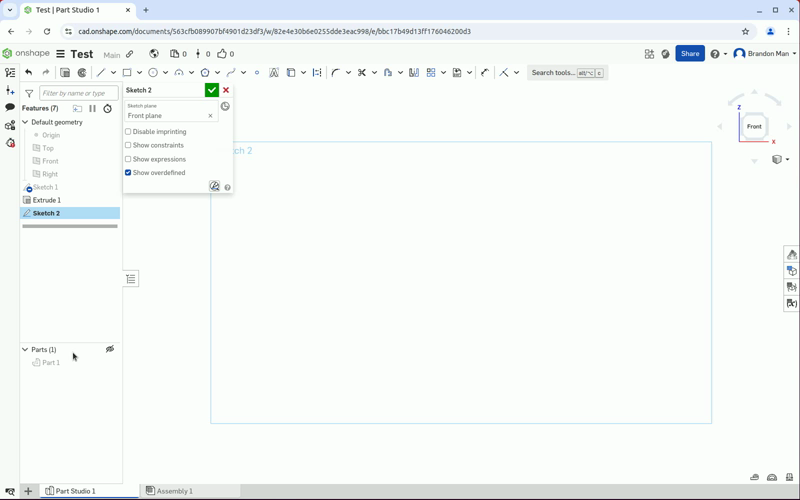
key_down(shift)
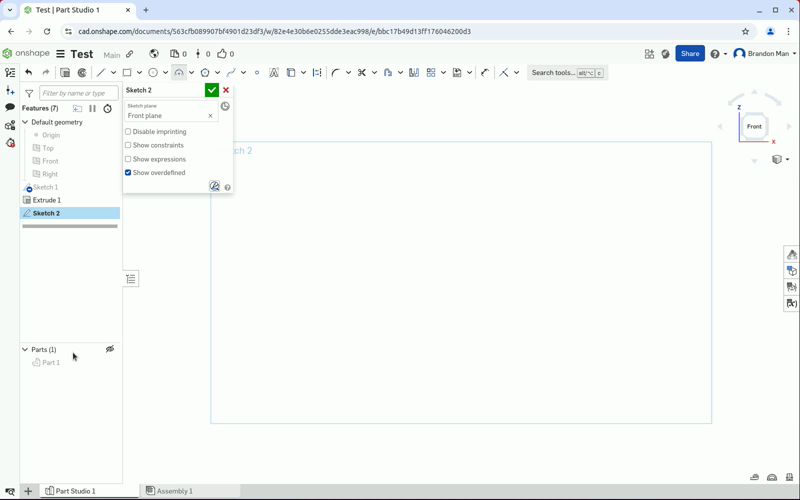
mouse_move(489, 207)
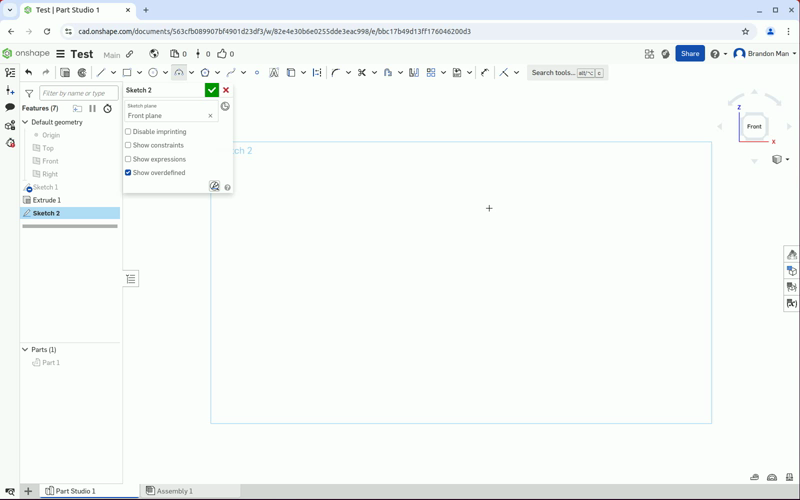
click(489, 207)
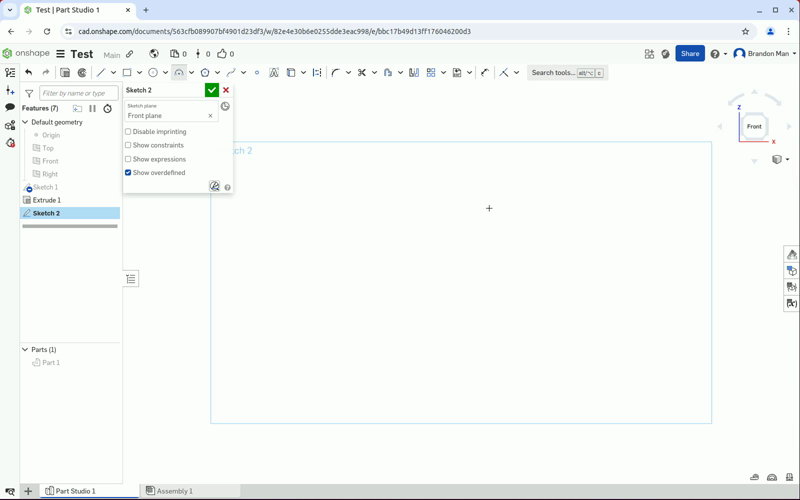
key_up(shift)
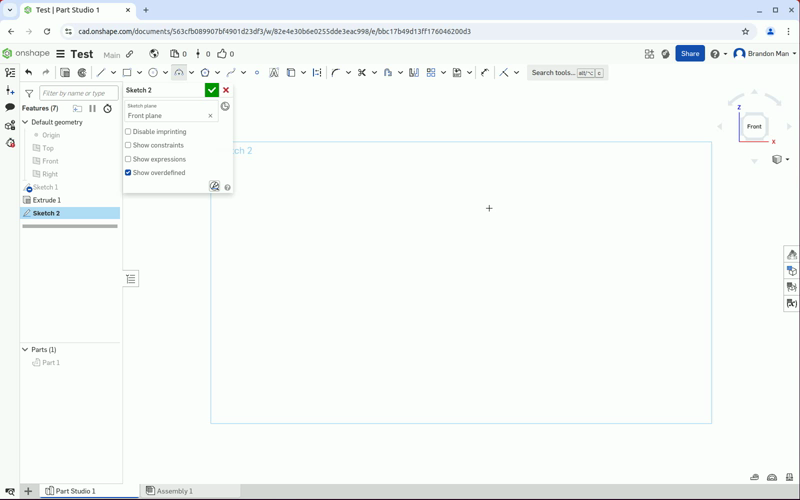
key_down(shift)
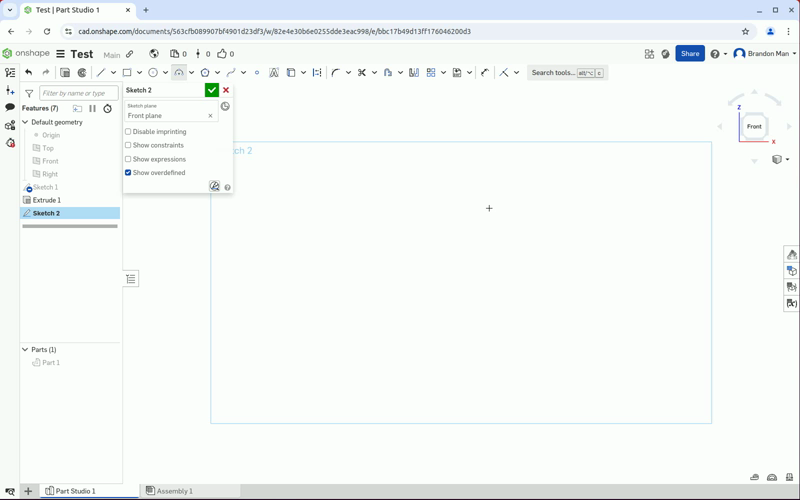
mouse_move(522, 231)
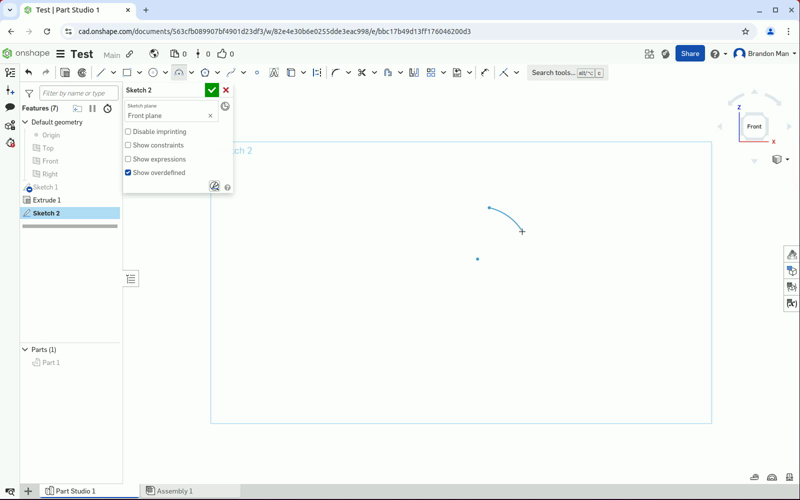
click(522, 231)
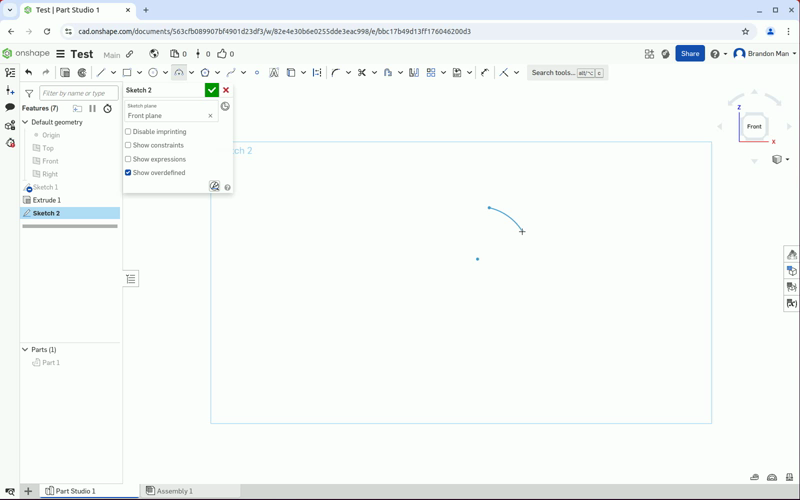
mouse_move(507, 217)
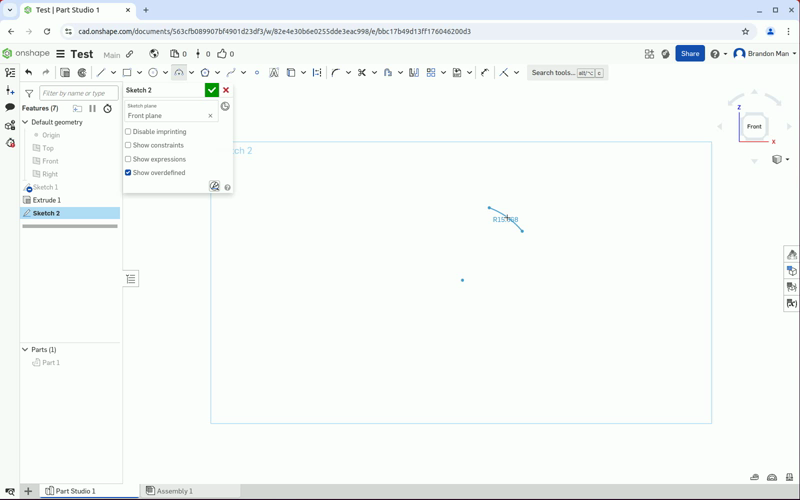
click(507, 217)
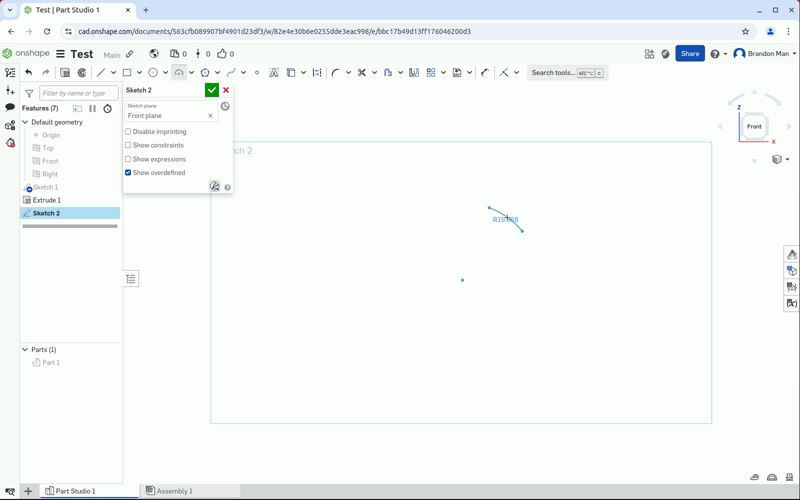
key_up(shift)
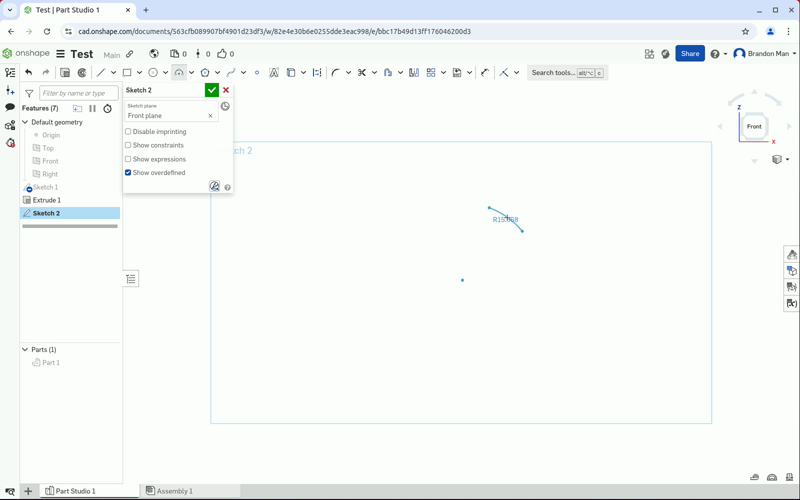
key(esc)
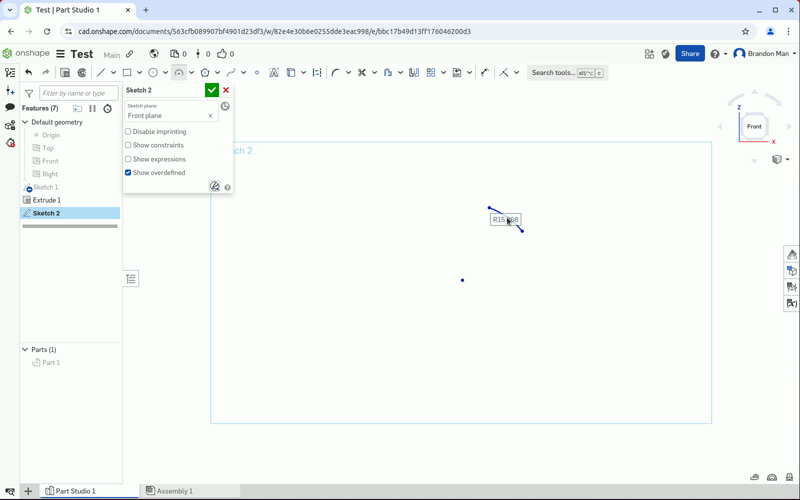
key(l)
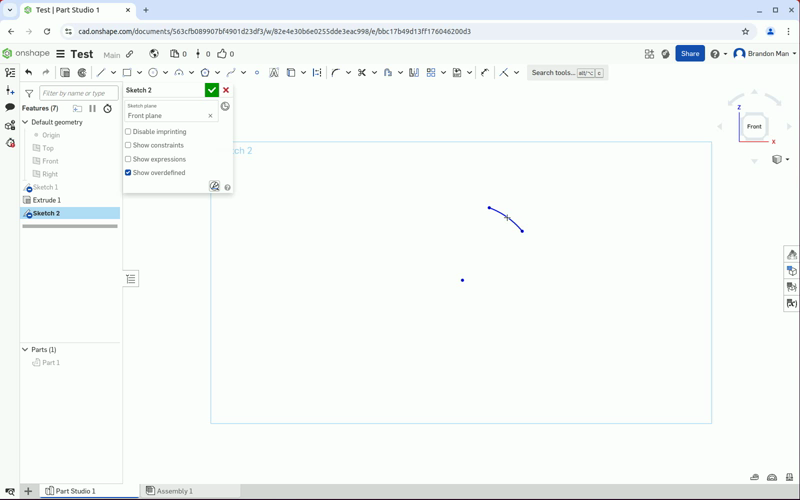
mouse_move(522, 231)
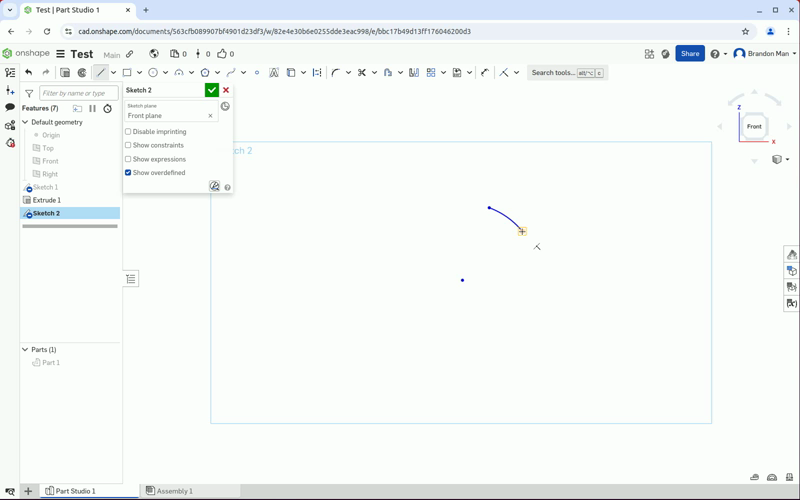
click(522, 231)
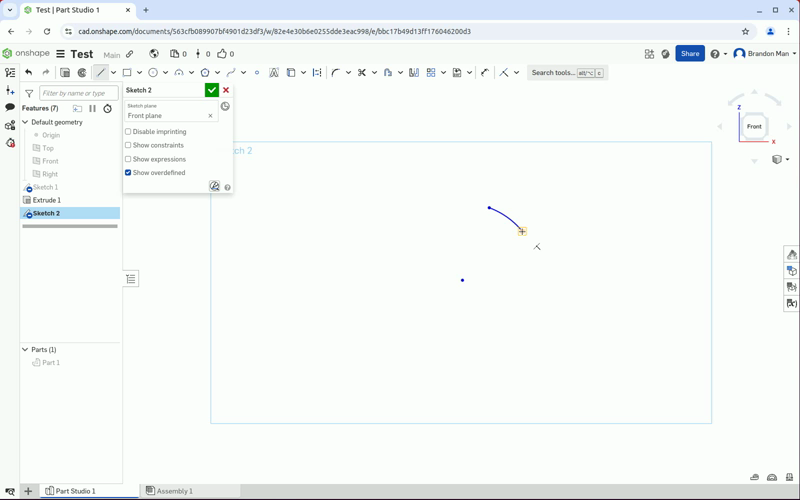
key_down(shift)
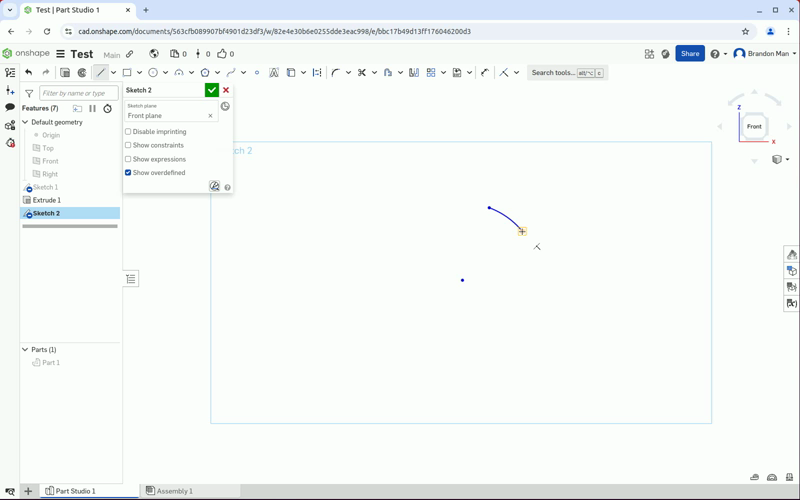
mouse_move(552, 231)
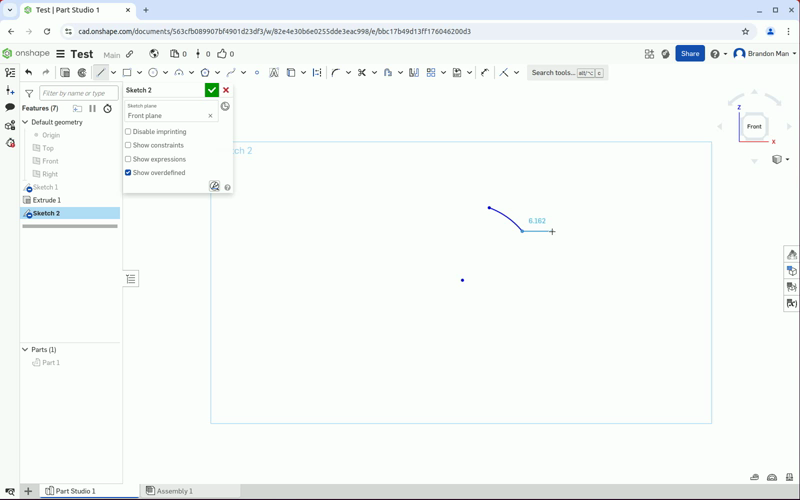
mouse_move(571, 231)
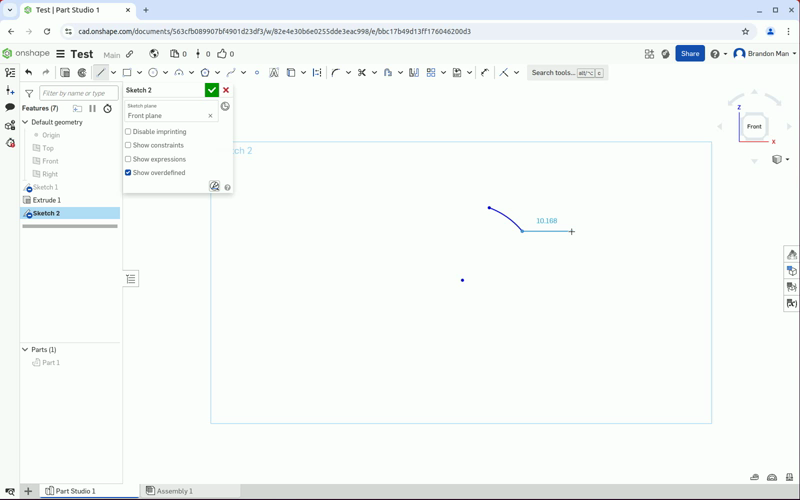
click(571, 231)
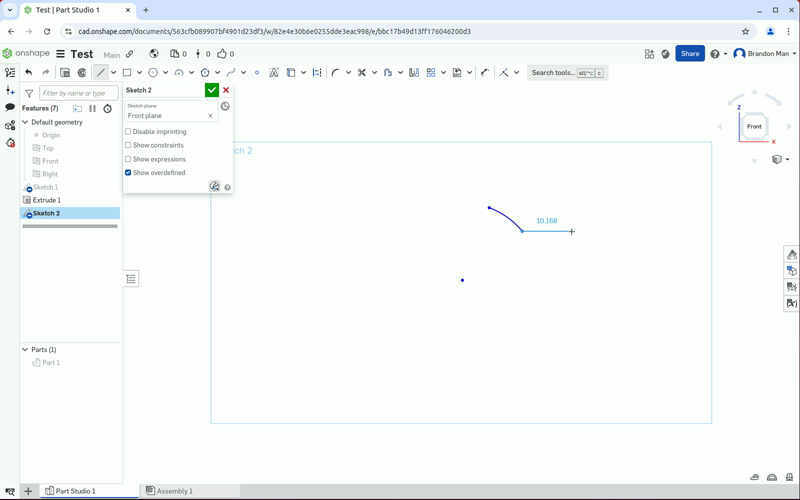
key_up(shift)
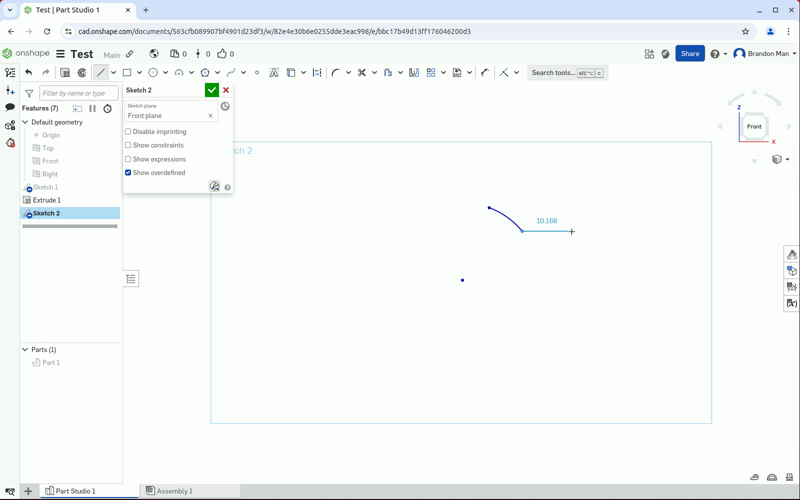
key_down(shift)
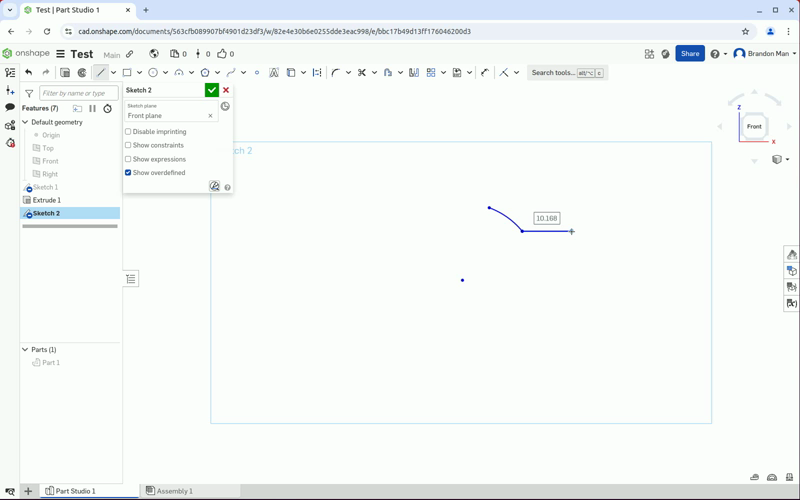
mouse_move(589, 231)
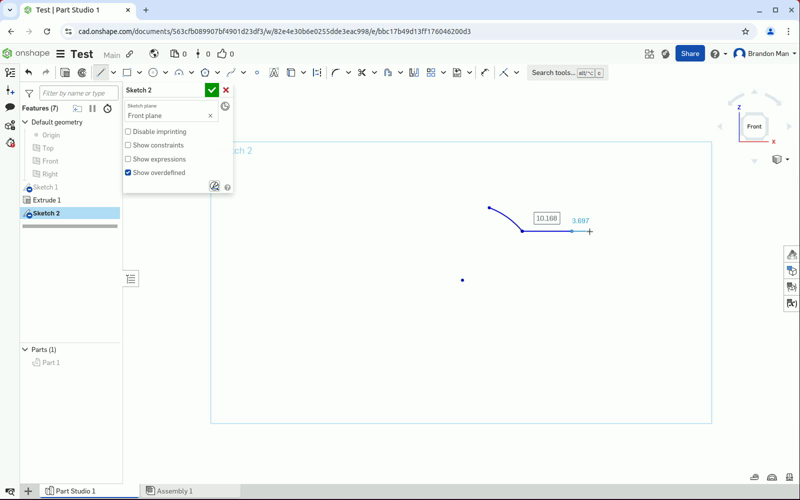
mouse_move(573, 172)
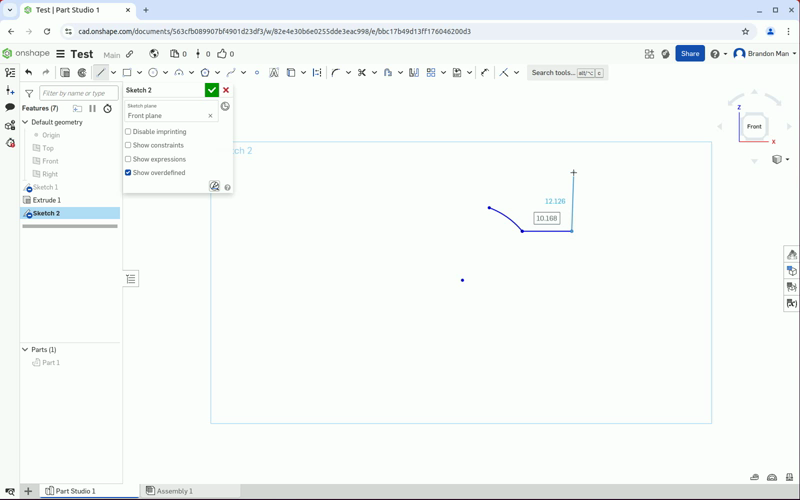
click(573, 172)
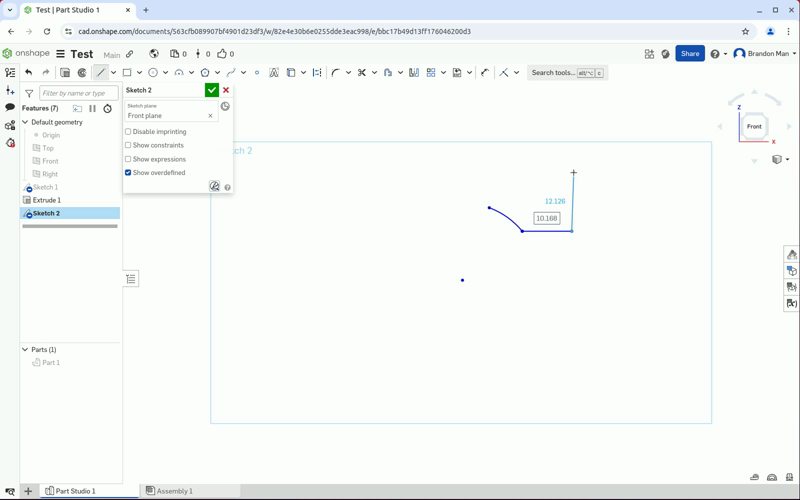
key_up(shift)
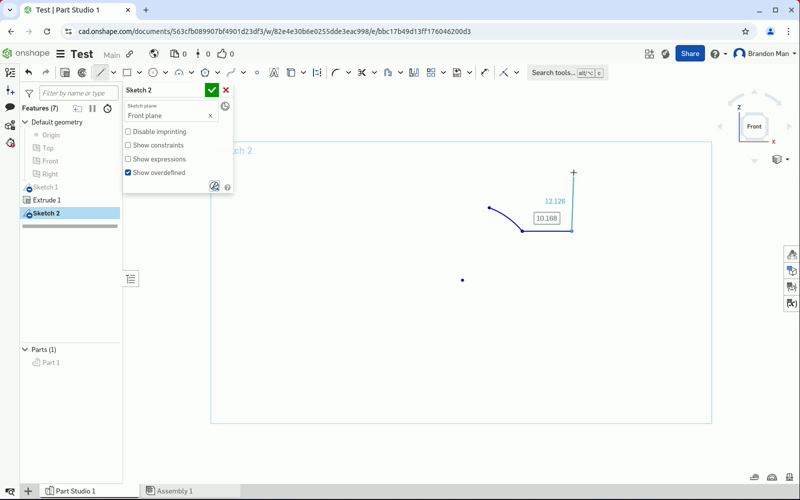
key_down(shift)
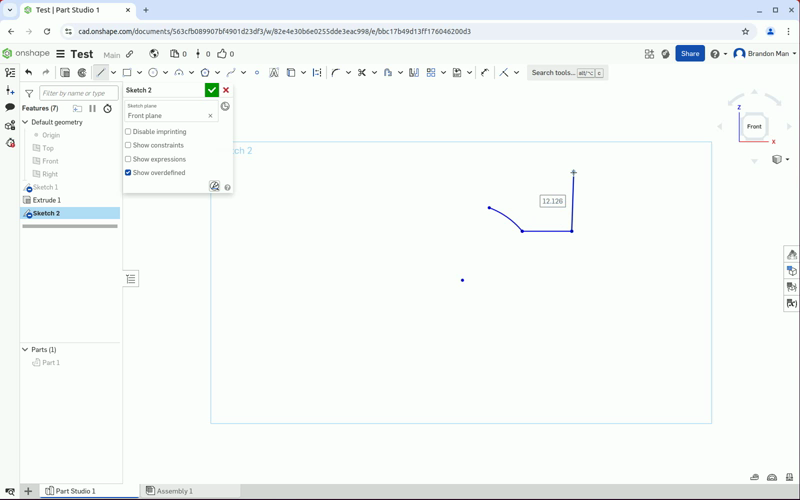
mouse_move(489, 170)
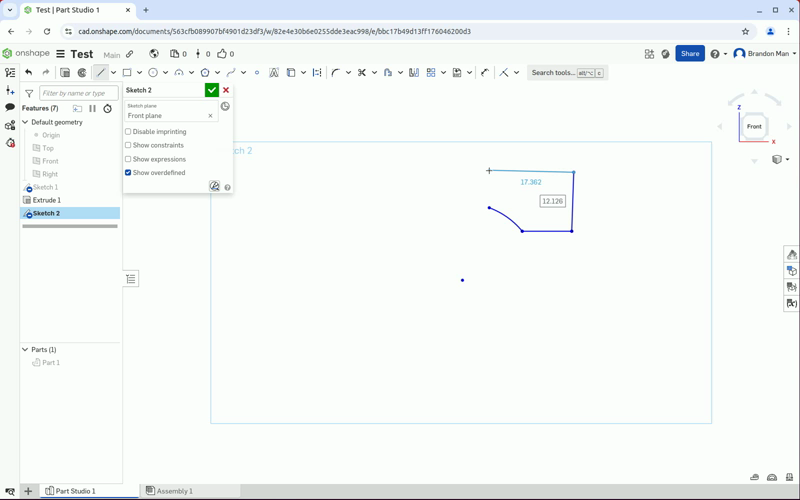
click(489, 170)
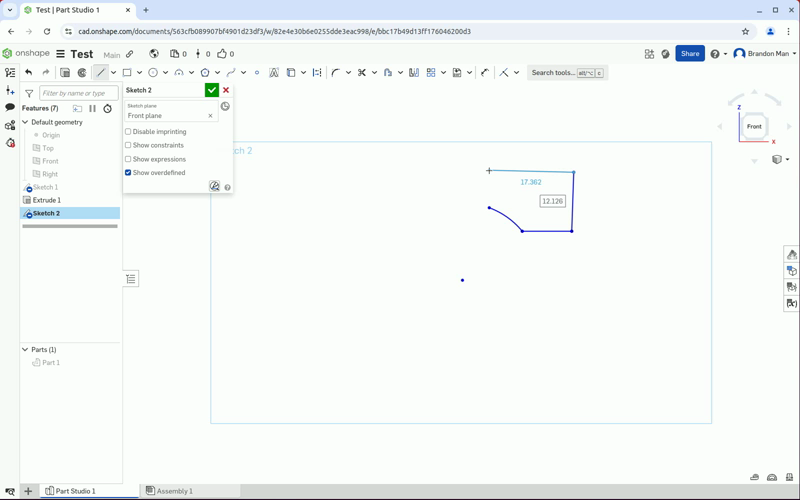
key_up(shift)
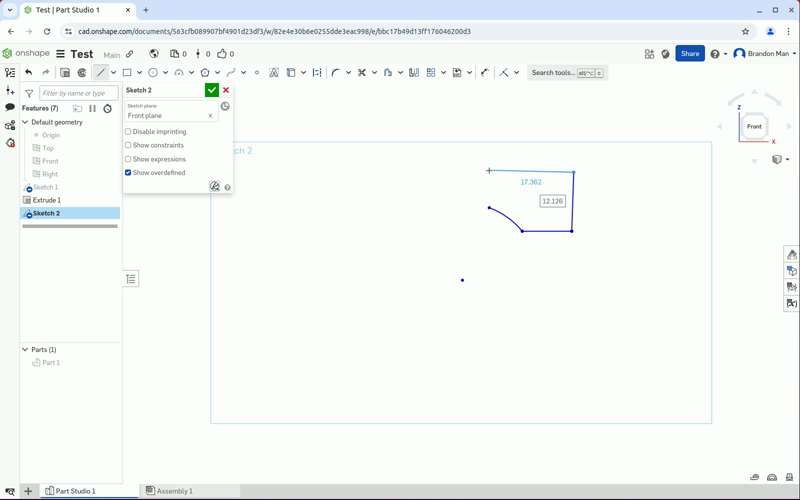
mouse_move(519, 170)
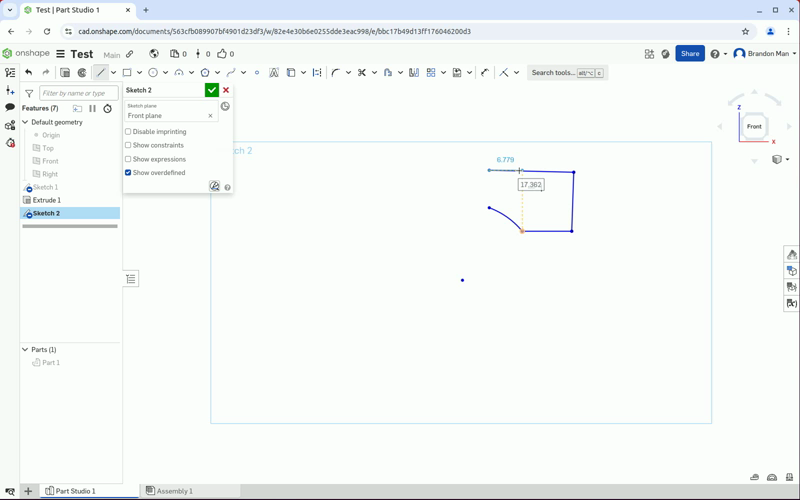
key_down(shift)
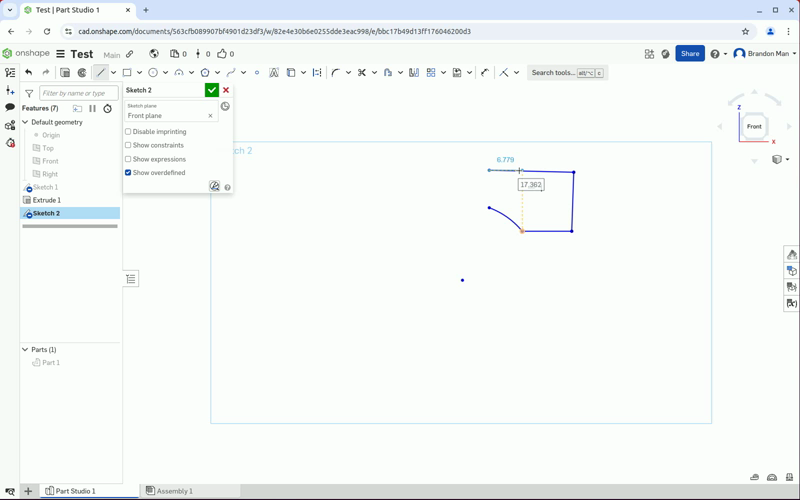
mouse_move(489, 207)
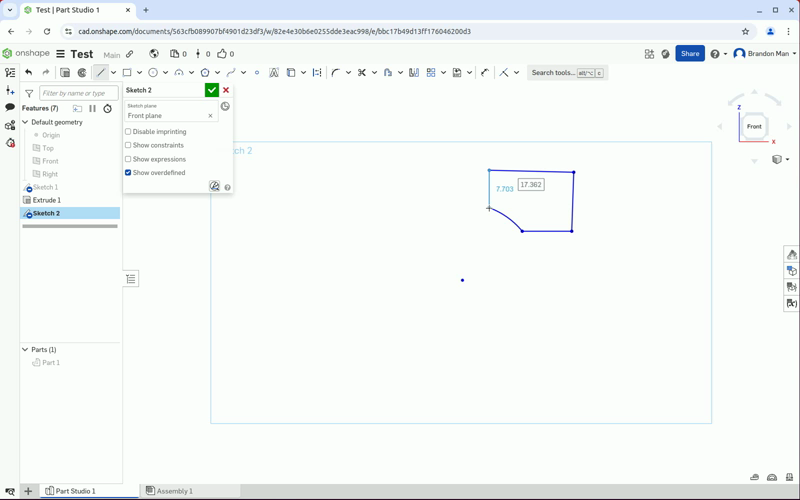
key_up(shift)
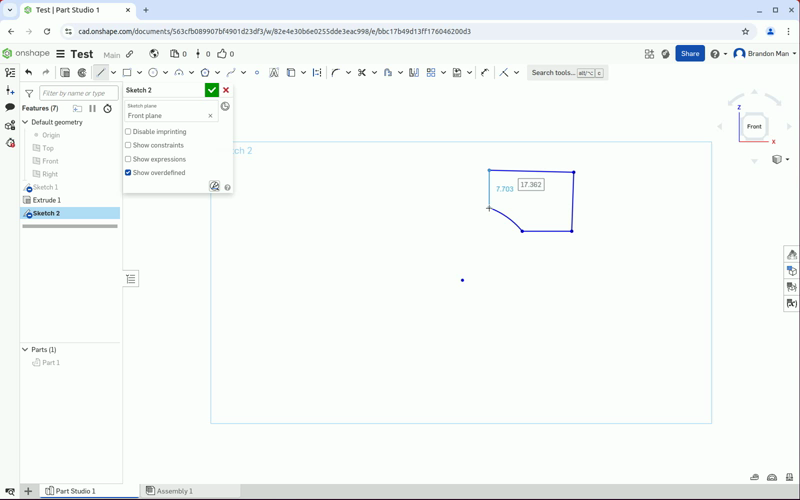
click(489, 207)
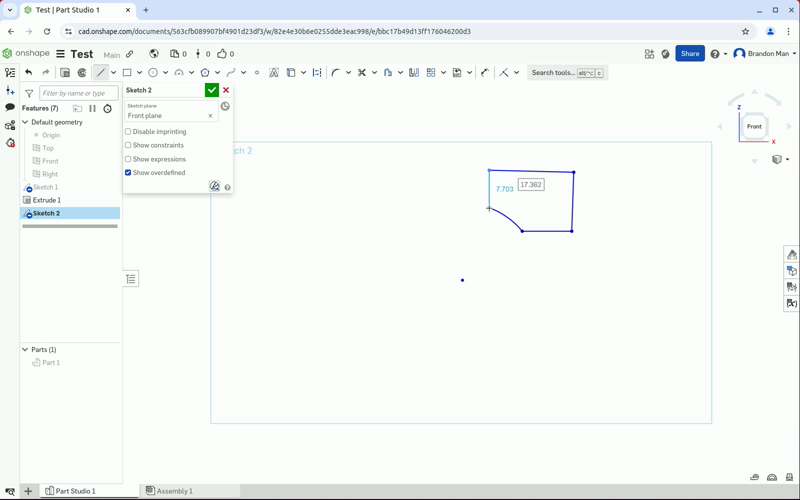
key(esc)
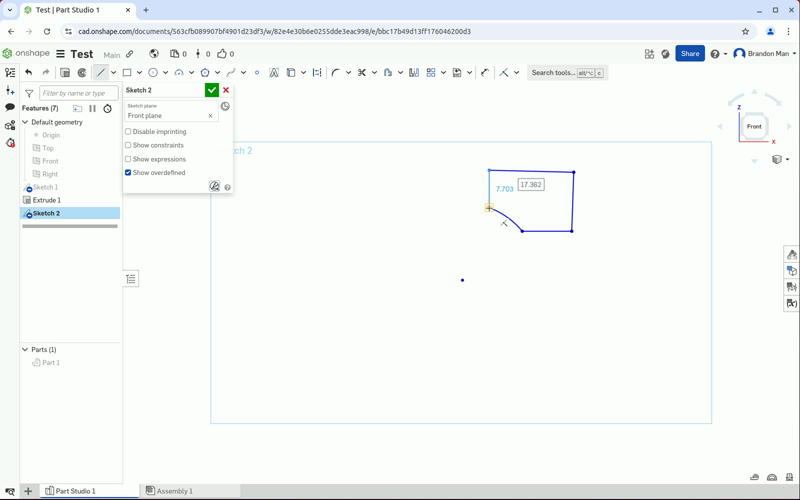
mouse_move(536, 226)
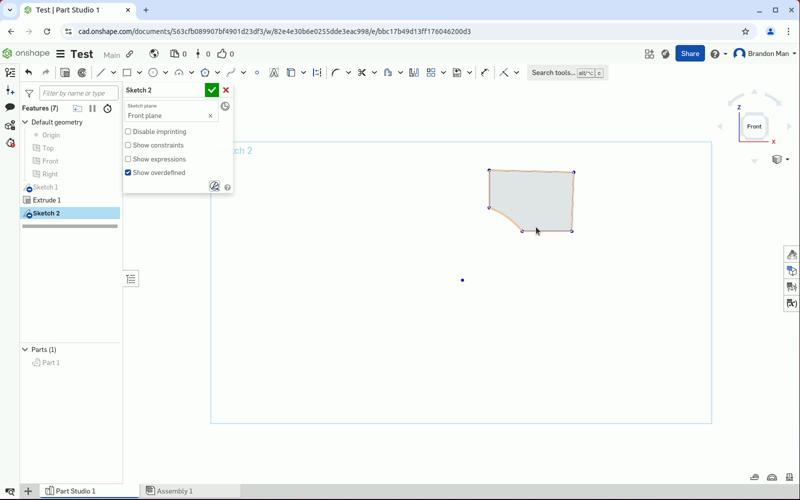
click(536, 226)
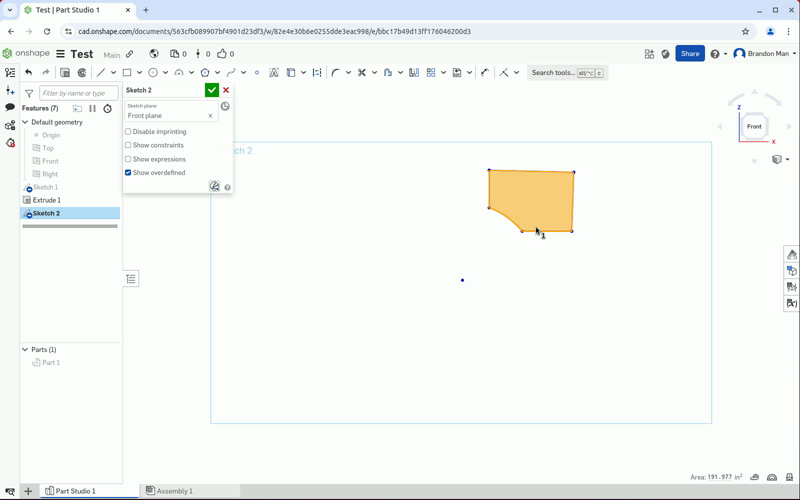
mouse_move(73, 352)
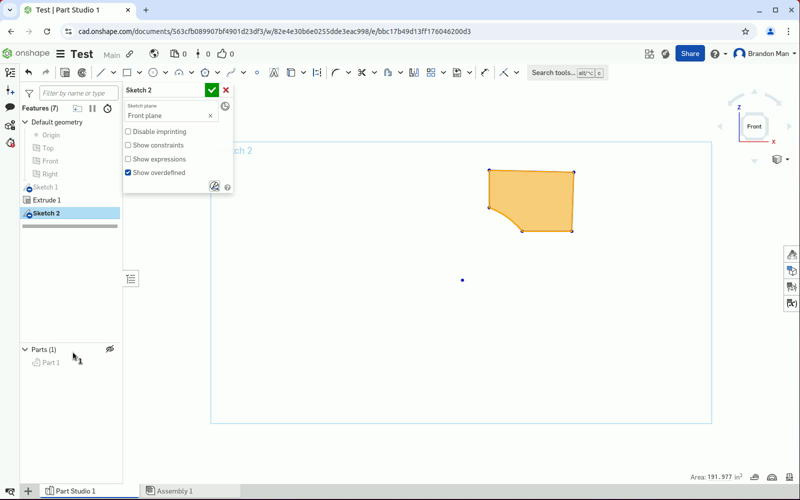
key(shift+y)
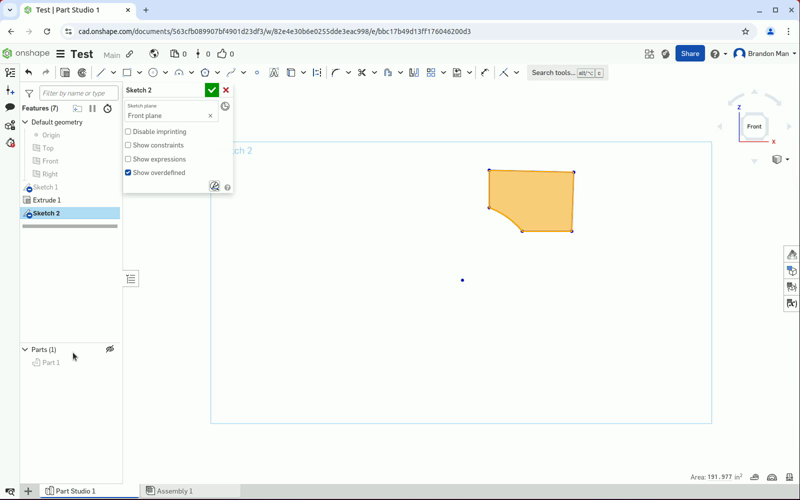
key(shift+e)
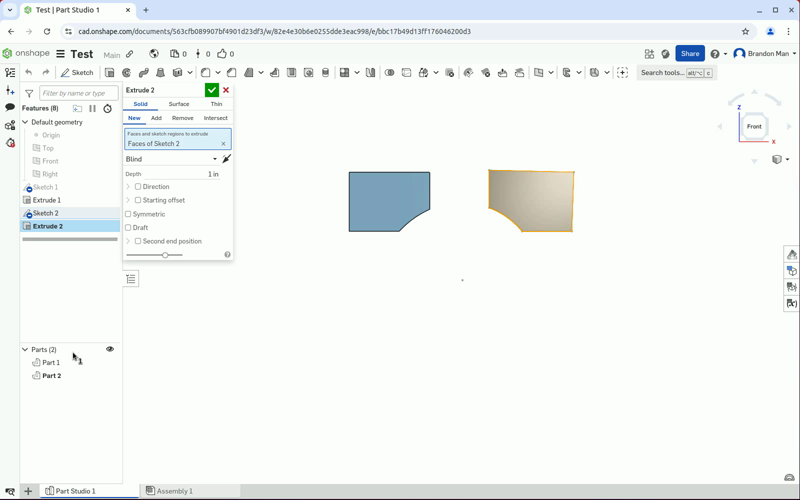
mouse_move(143, 106)
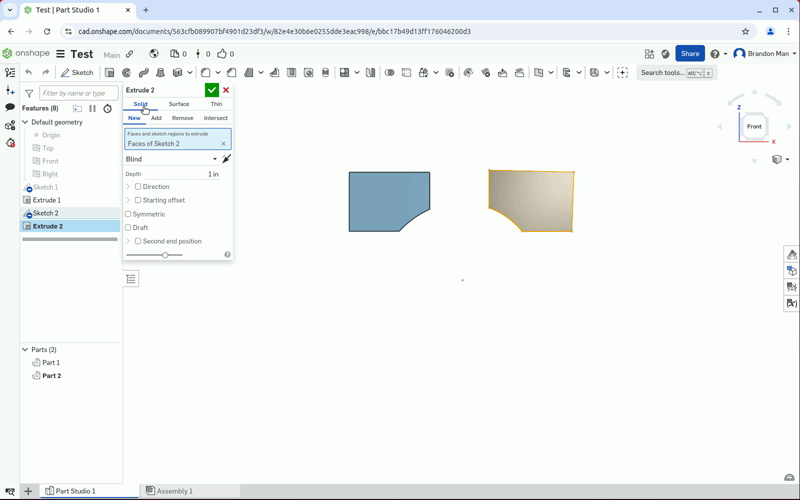
click(143, 106)
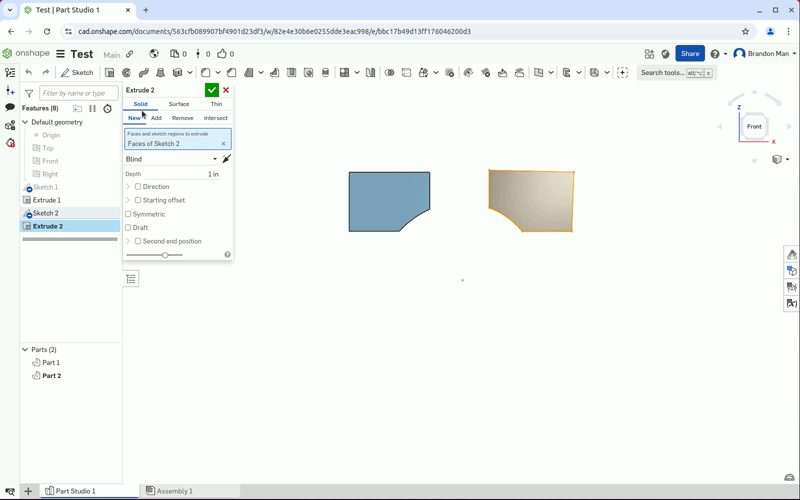
mouse_move(137, 120)
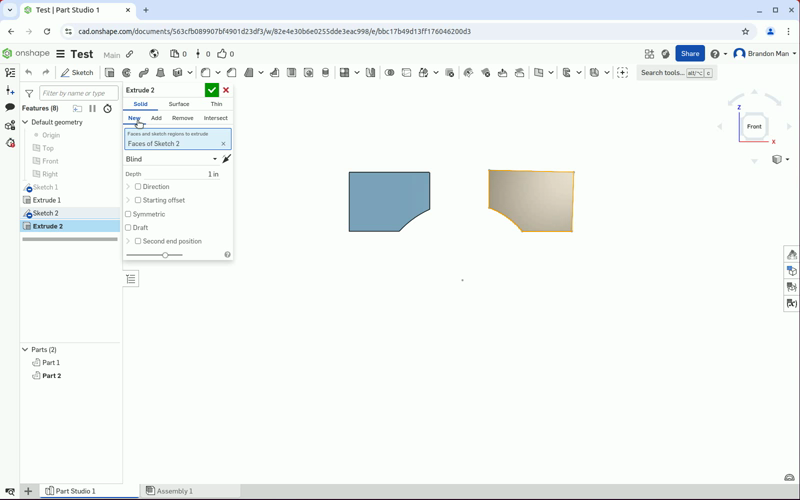
click(137, 120)
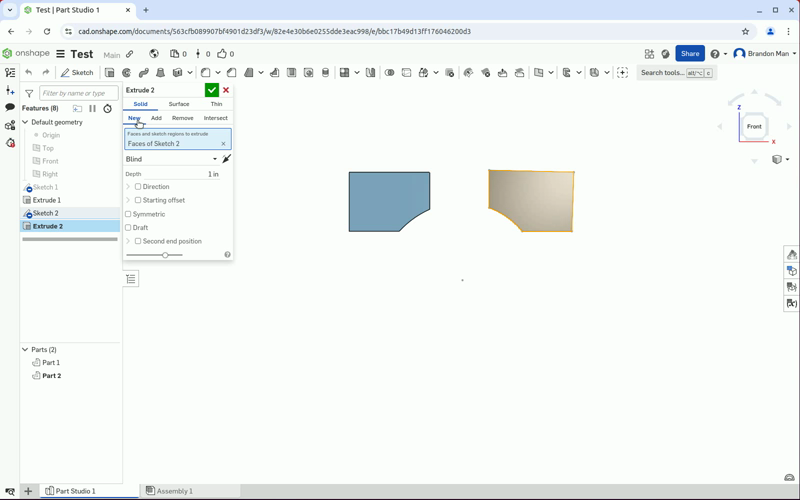
key(tab, 4)
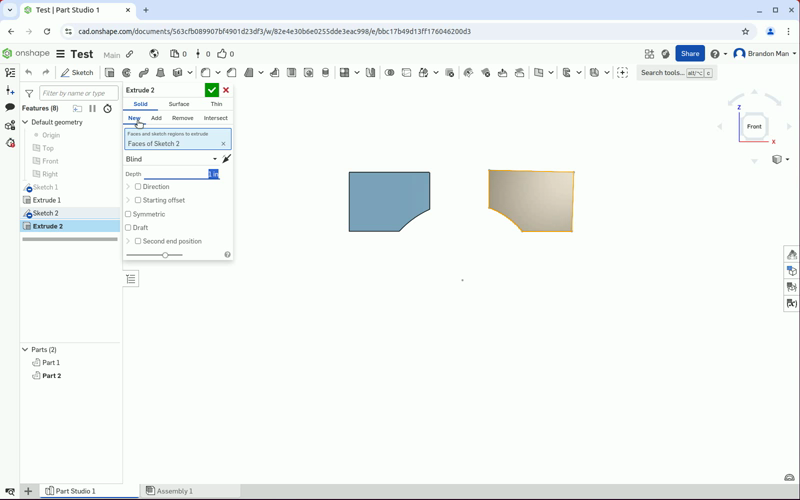
text(7.221)
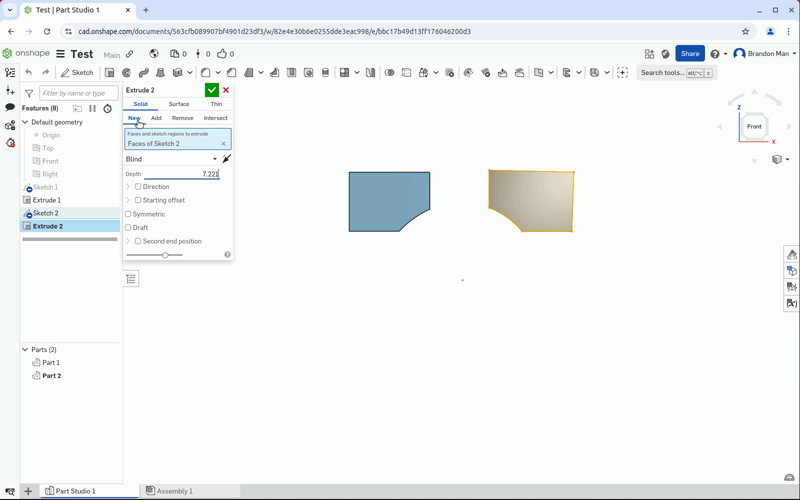
key(enter)
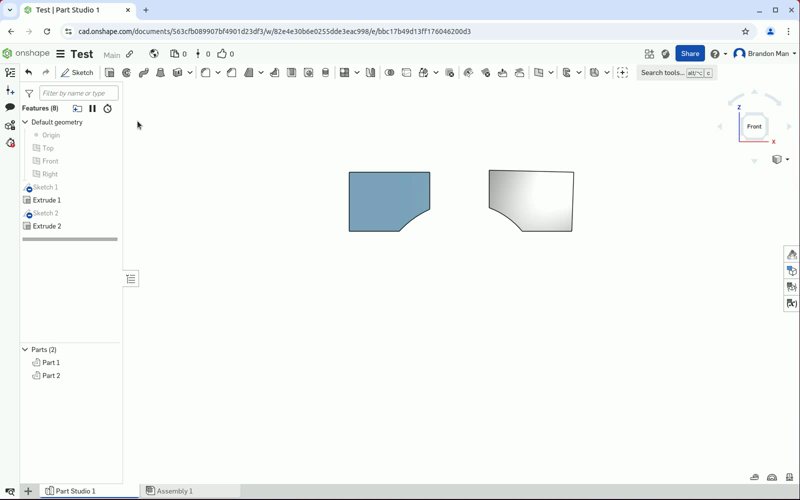
key(shift+h)
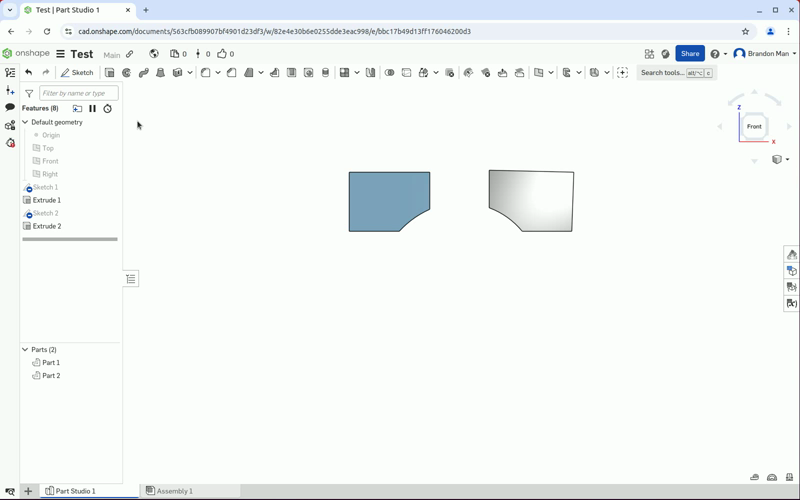
key(shift+h)
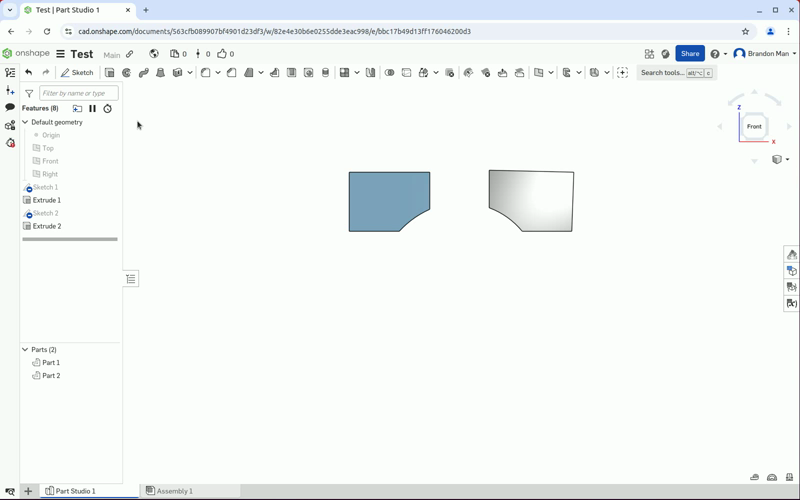
mouse_move(73, 189)
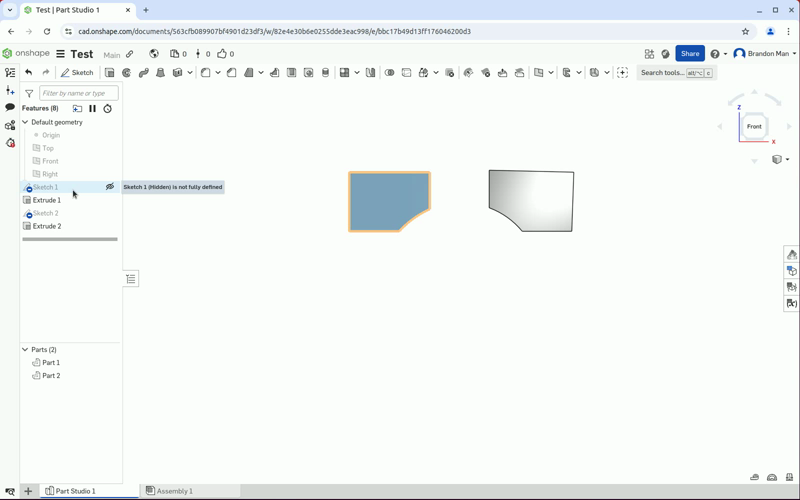
click(73, 189)
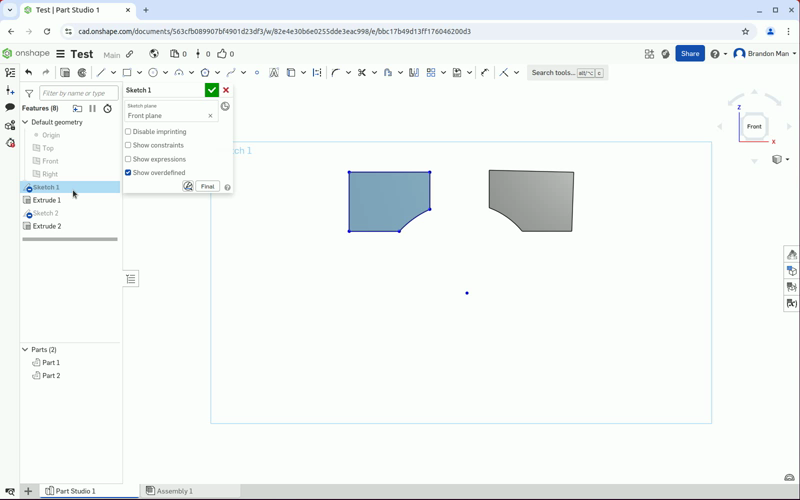
mouse_move(229, 92)
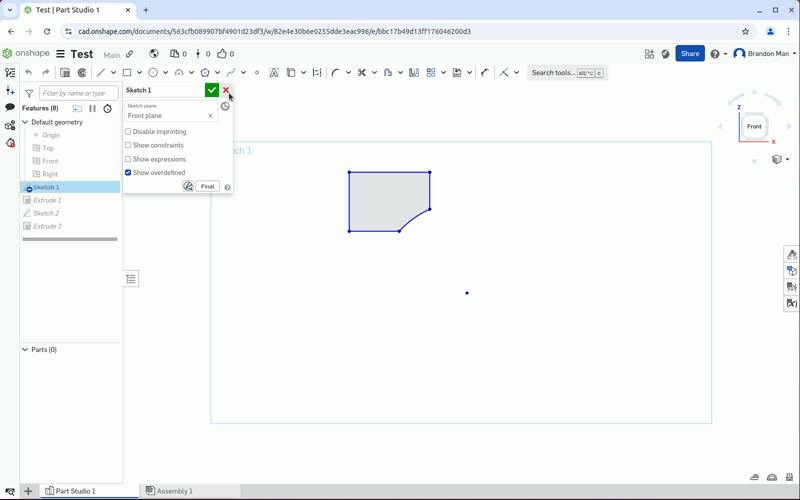
click(229, 92)
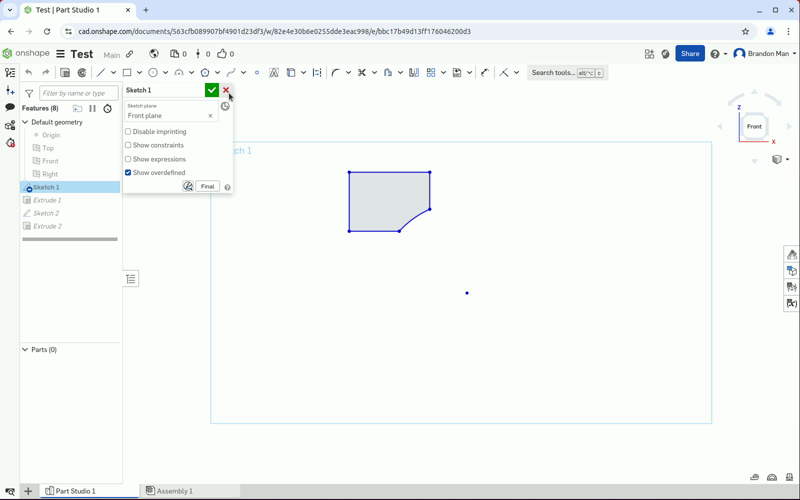
key(shift+s)
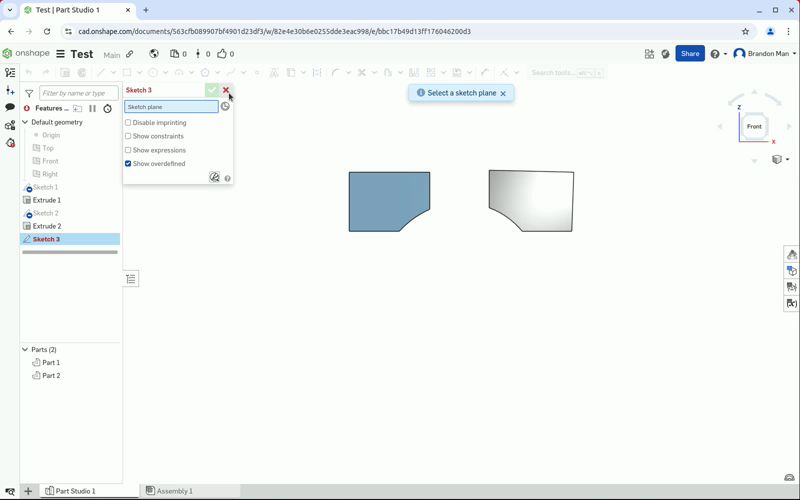
mouse_move(73, 163)
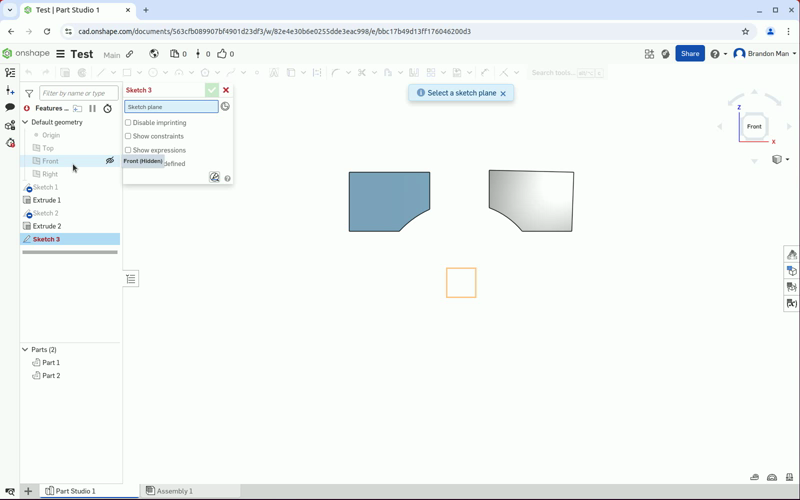
click(73, 163)
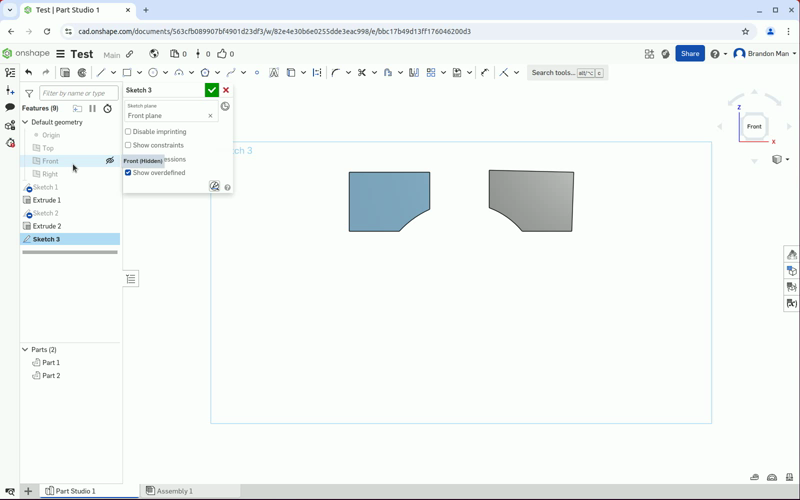
mouse_move(73, 352)
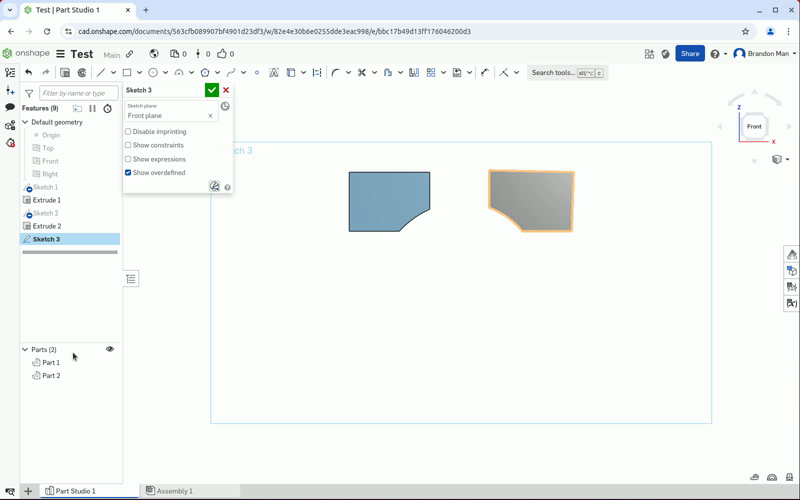
key(y)
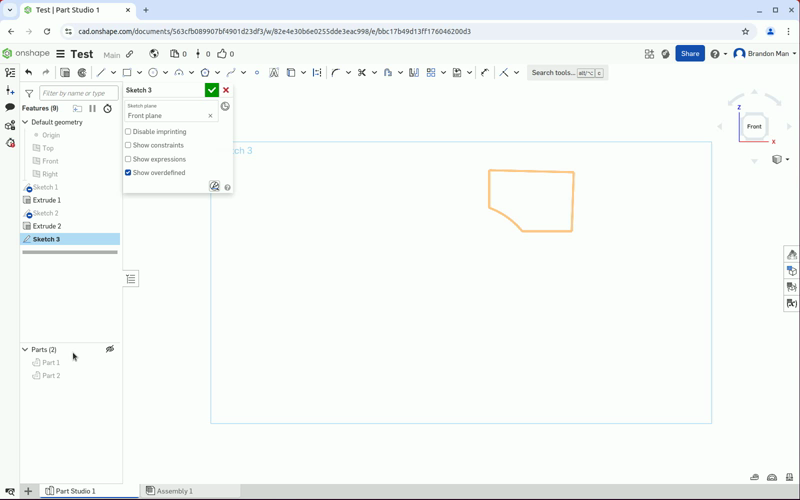
key(l)
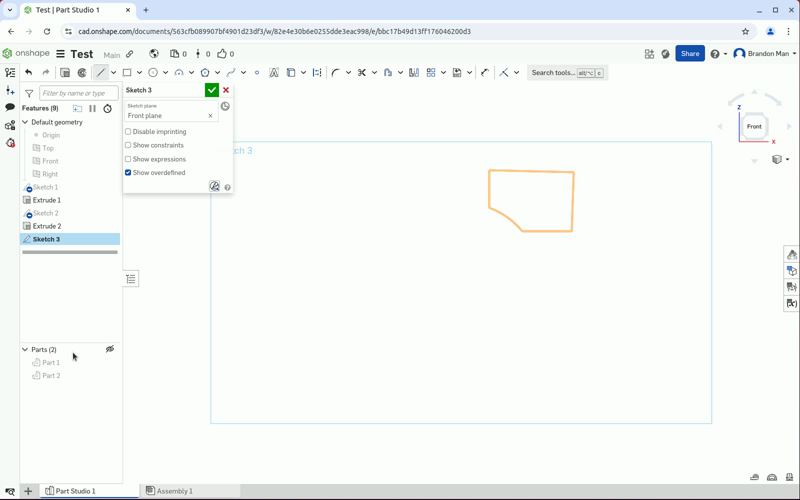
key_down(shift)
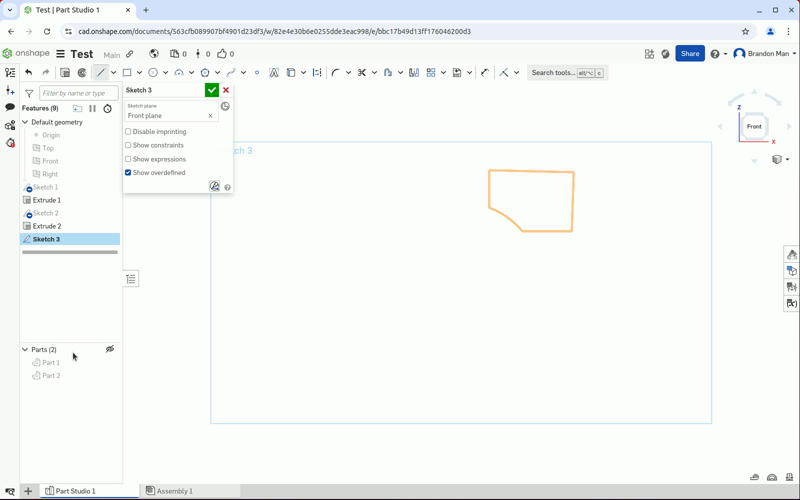
mouse_move(349, 395)
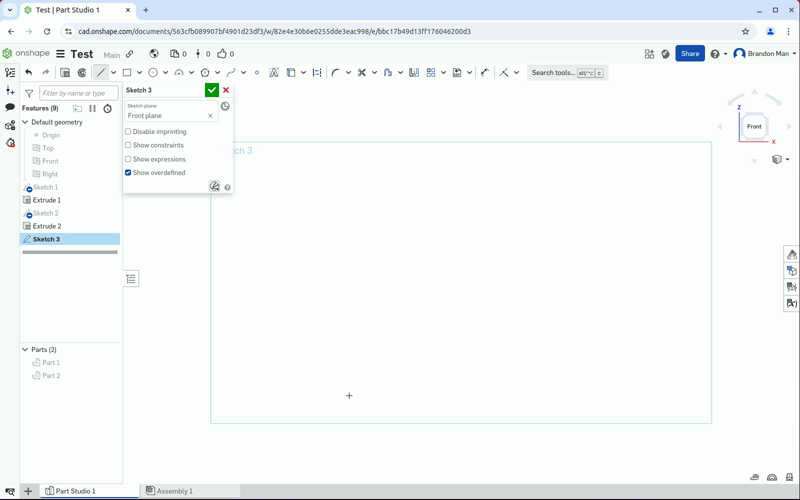
click(349, 395)
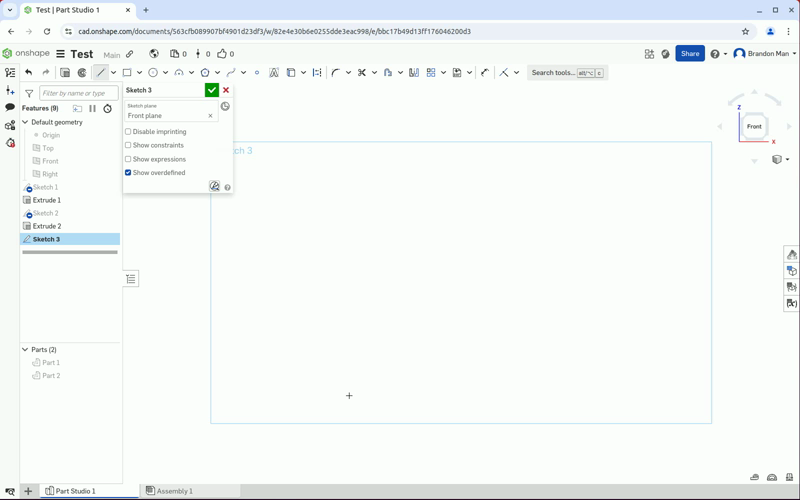
key_up(shift)
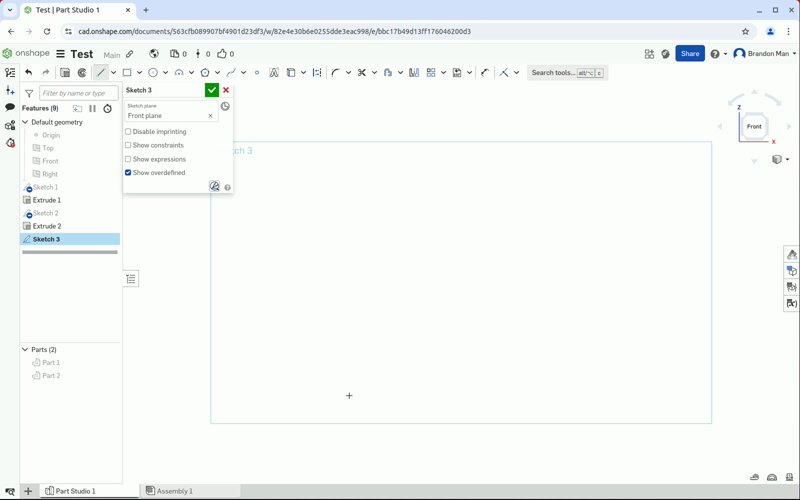
key_down(shift)
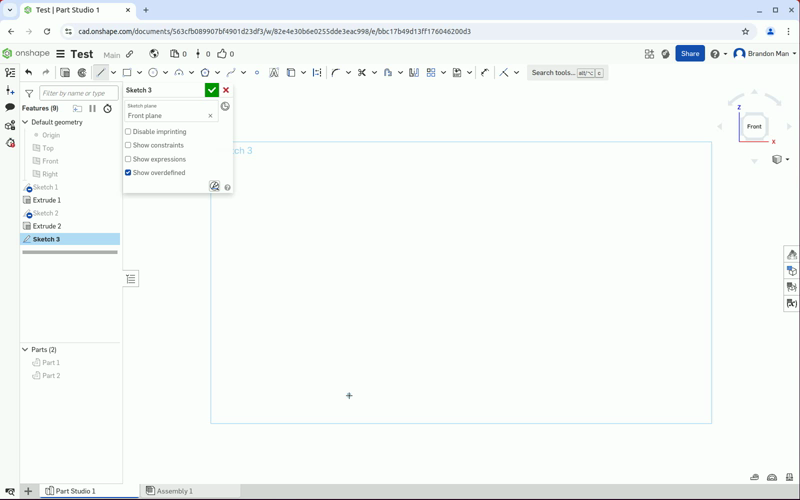
mouse_move(432, 395)
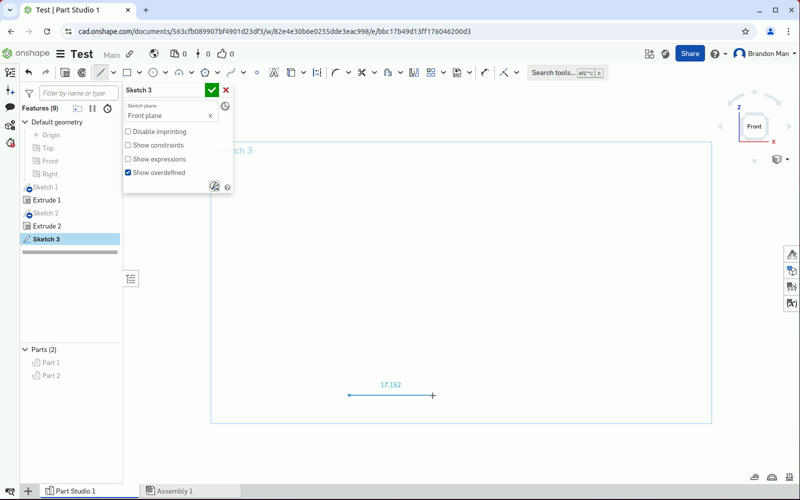
click(432, 395)
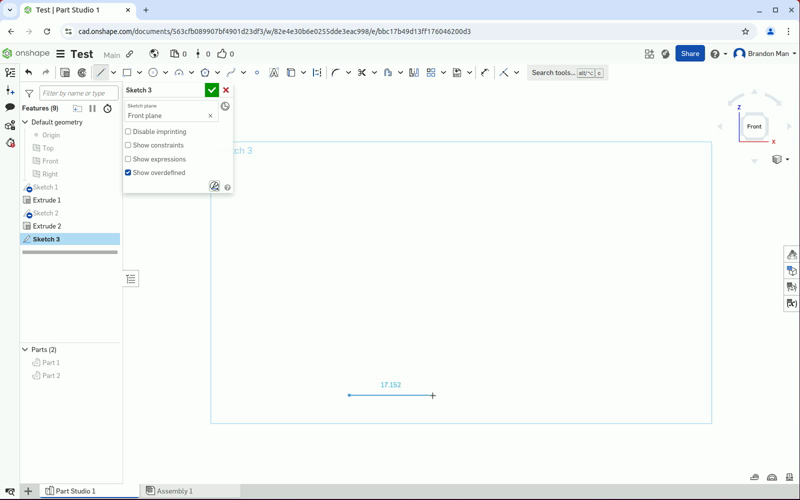
key_up(shift)
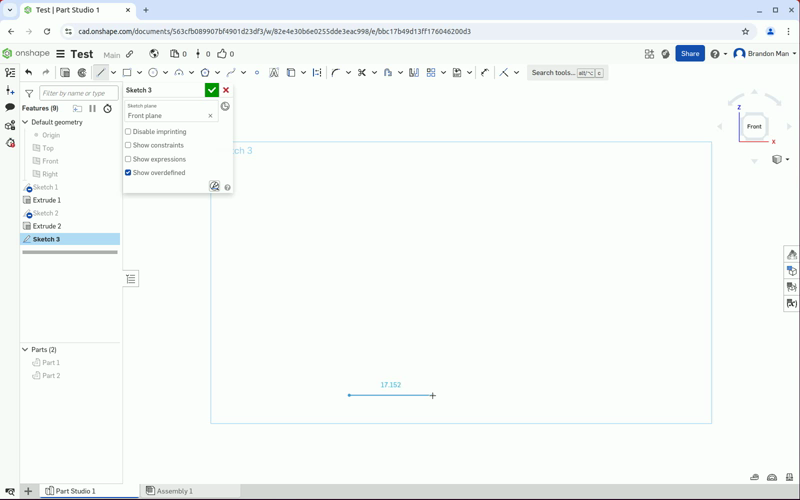
key_down(shift)
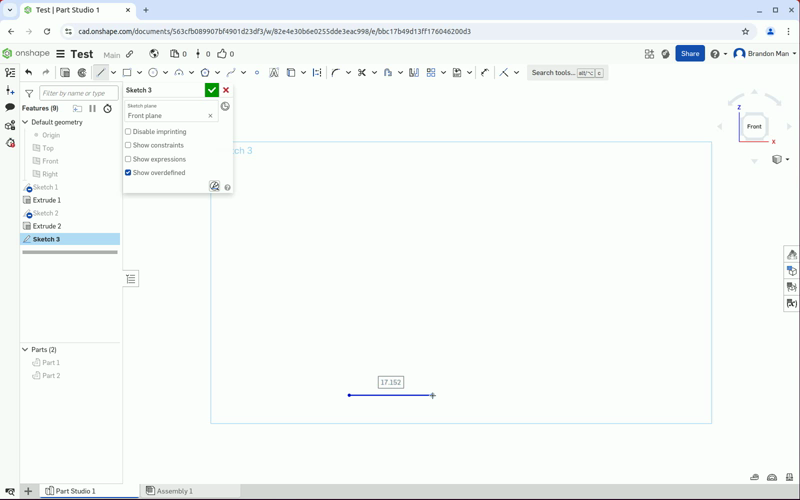
mouse_move(462, 395)
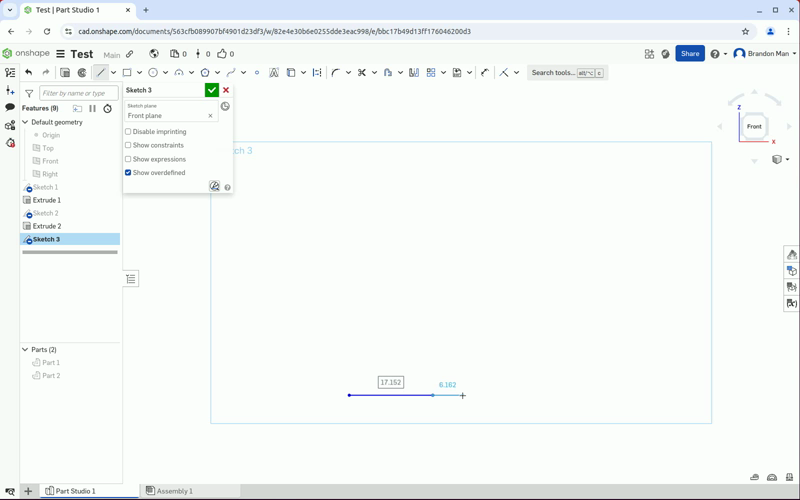
mouse_move(432, 358)
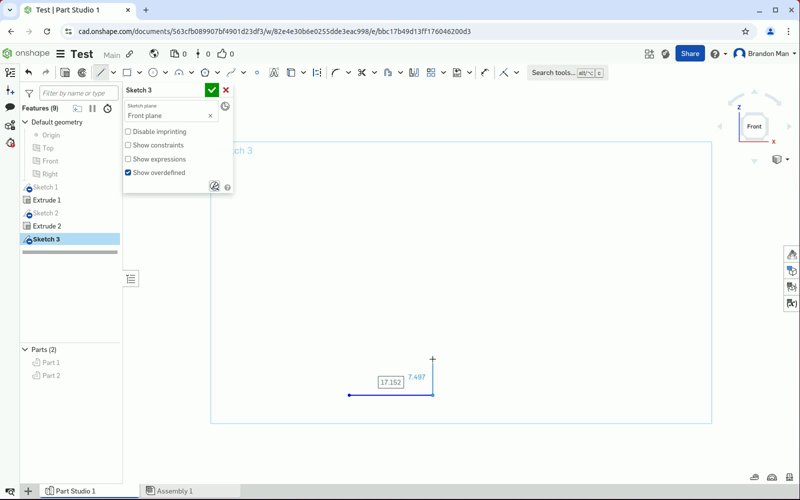
click(432, 358)
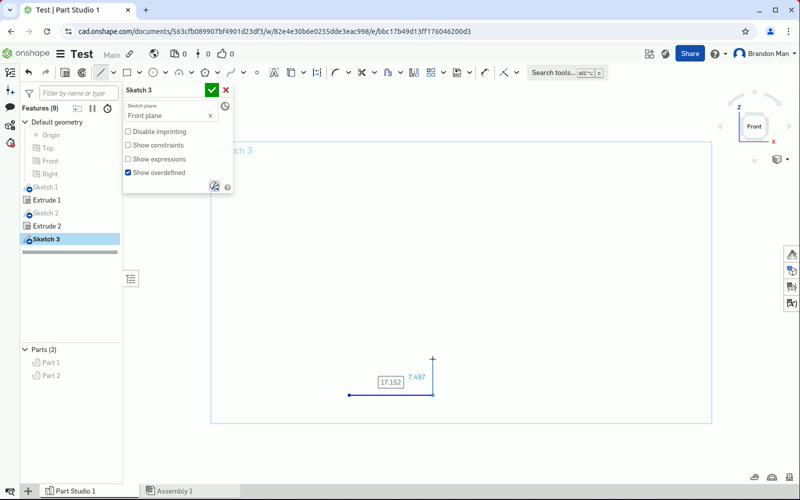
key_up(shift)
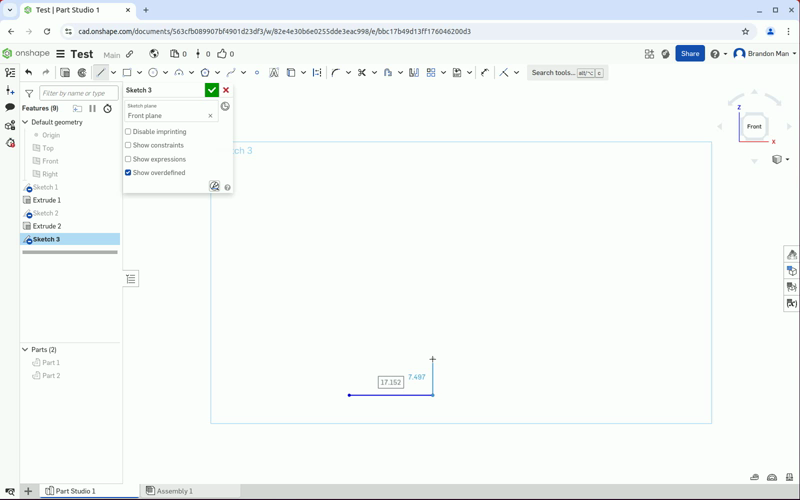
key(esc)
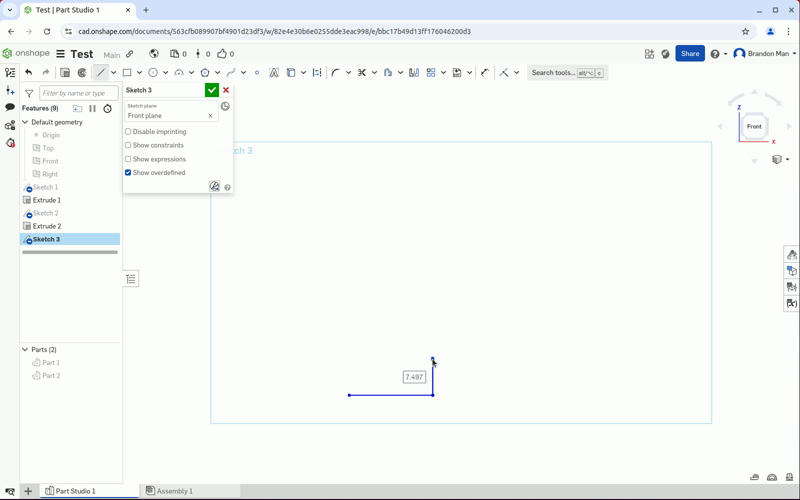
key(a)
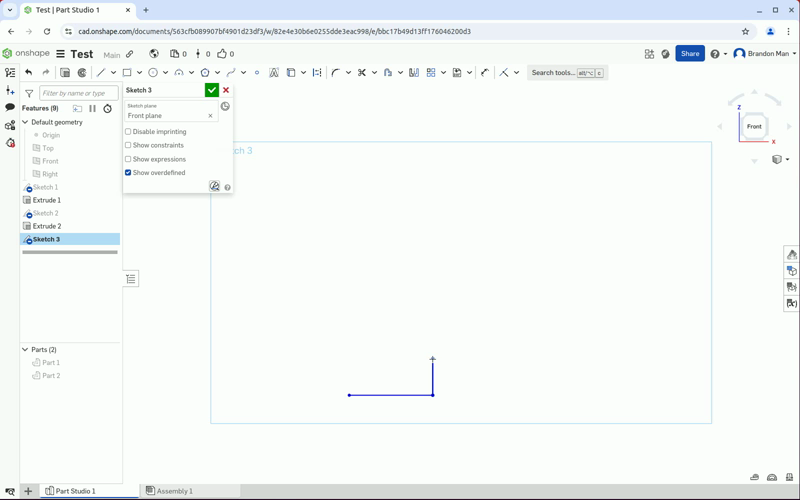
mouse_move(432, 358)
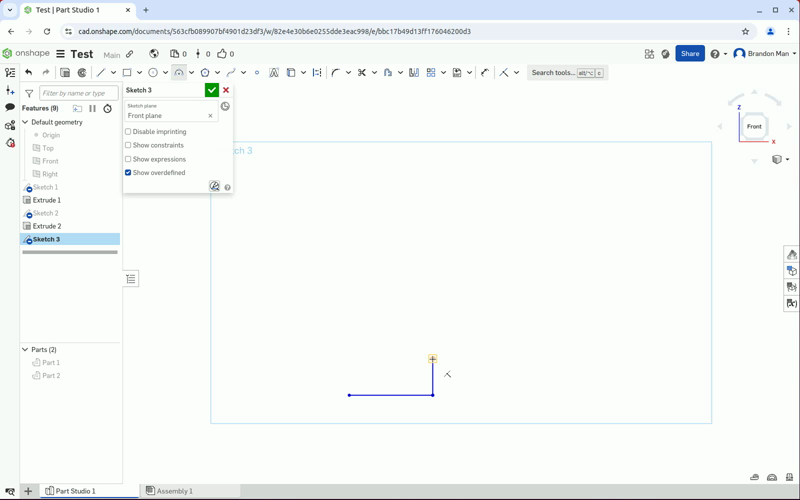
click(432, 358)
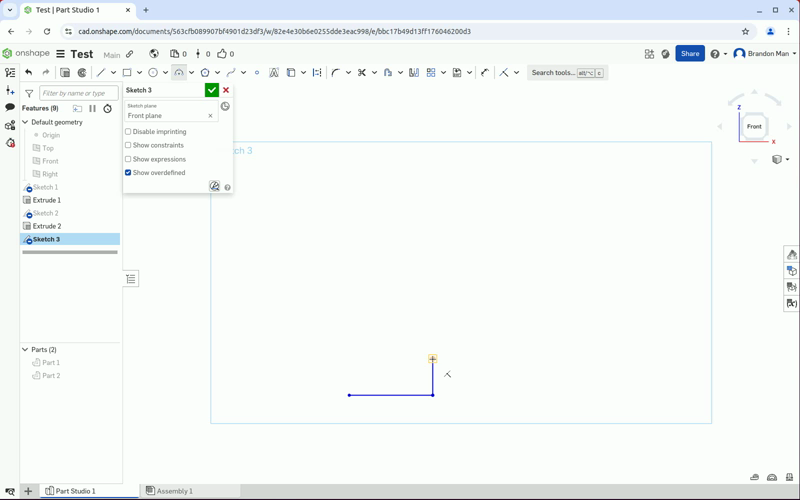
key_down(shift)
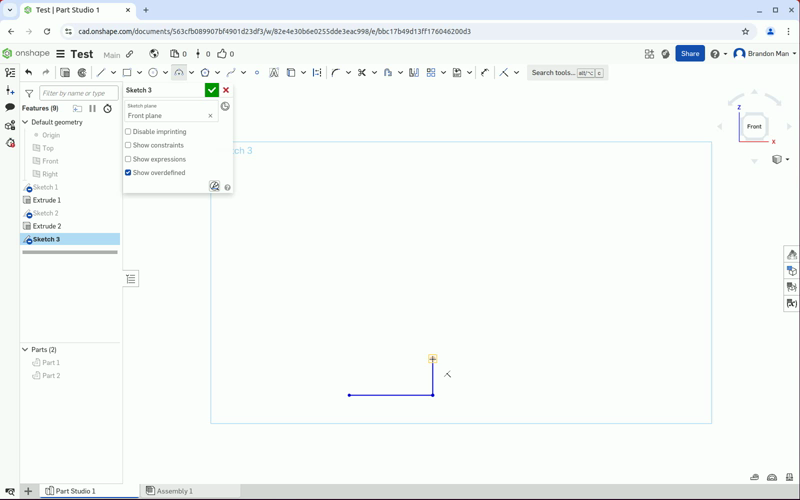
mouse_move(399, 334)
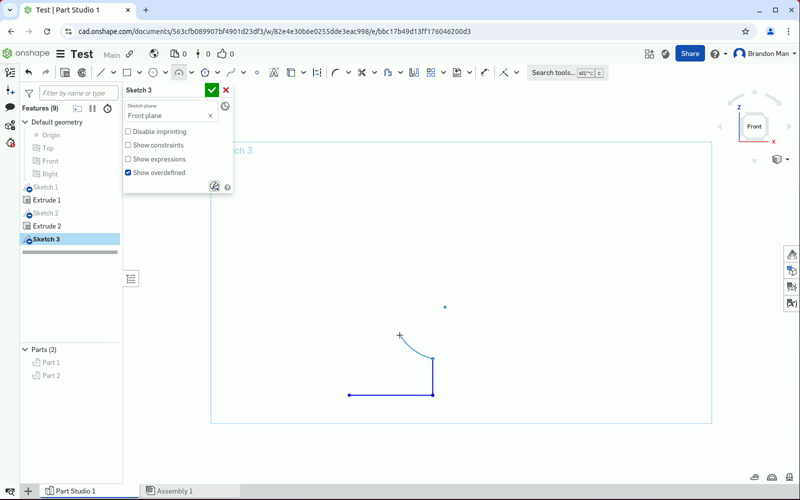
click(399, 334)
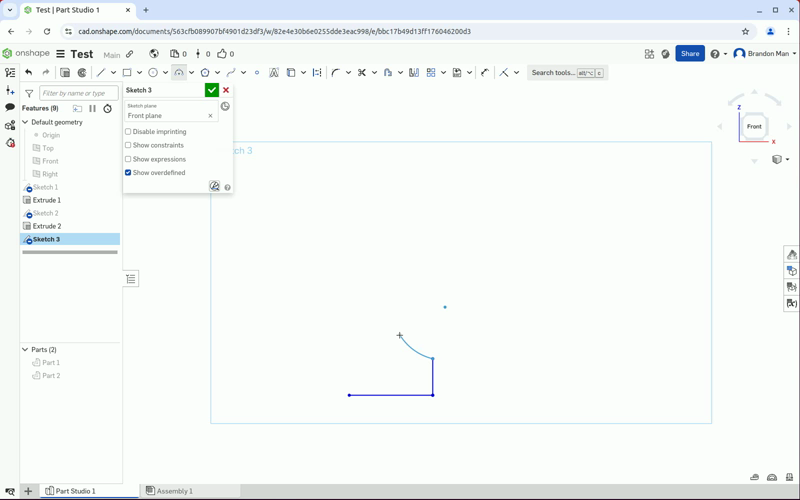
mouse_move(414, 348)
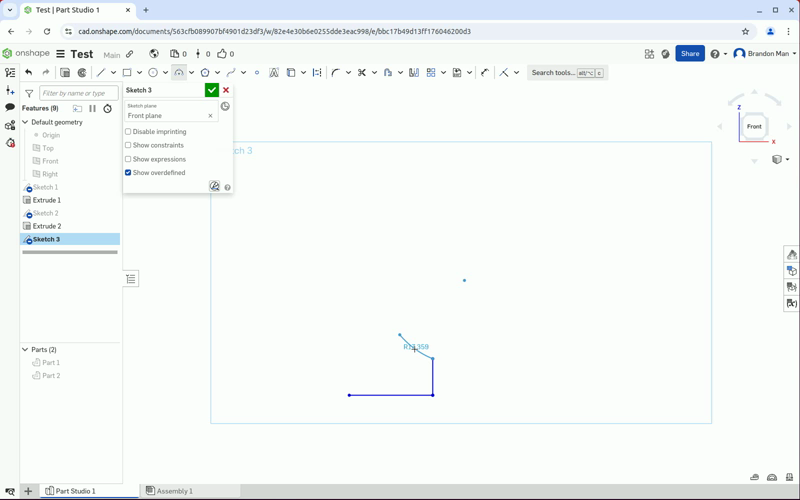
click(414, 348)
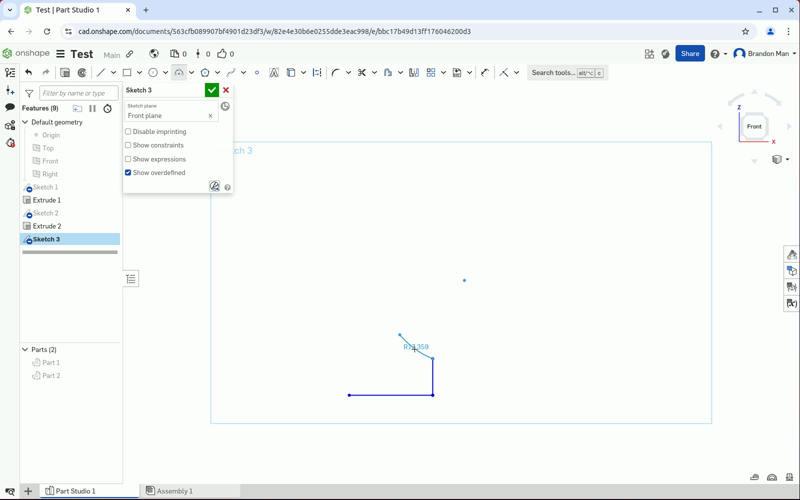
key_up(shift)
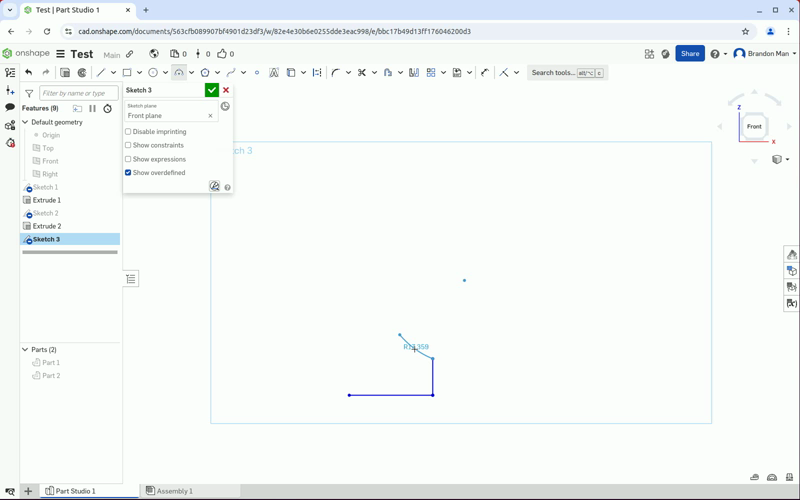
key(esc)
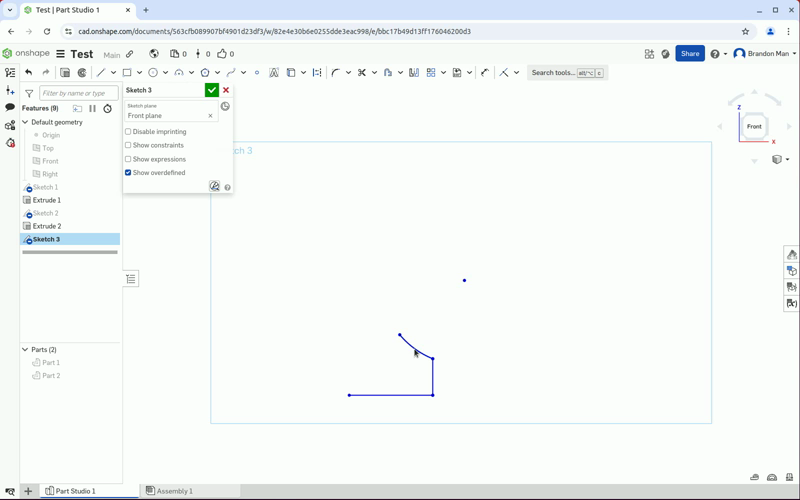
key(l)
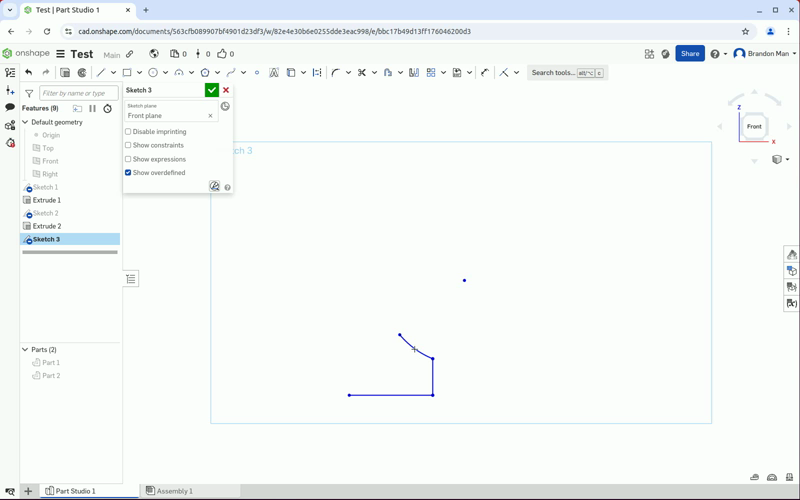
mouse_move(399, 334)
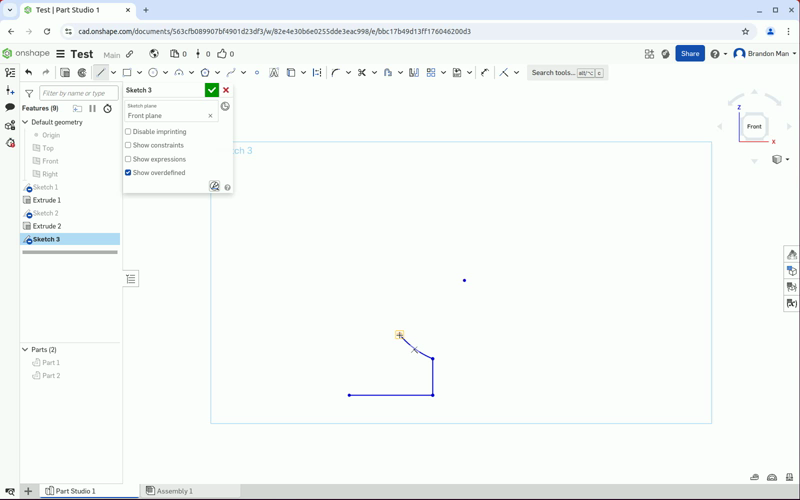
click(399, 334)
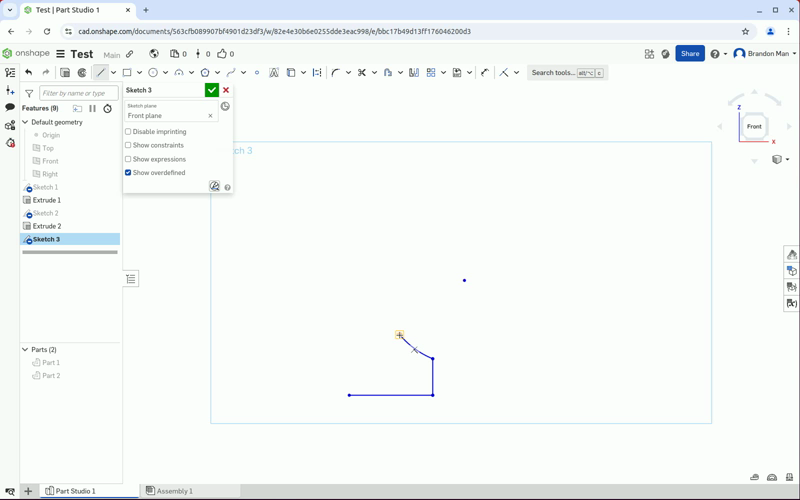
key_down(shift)
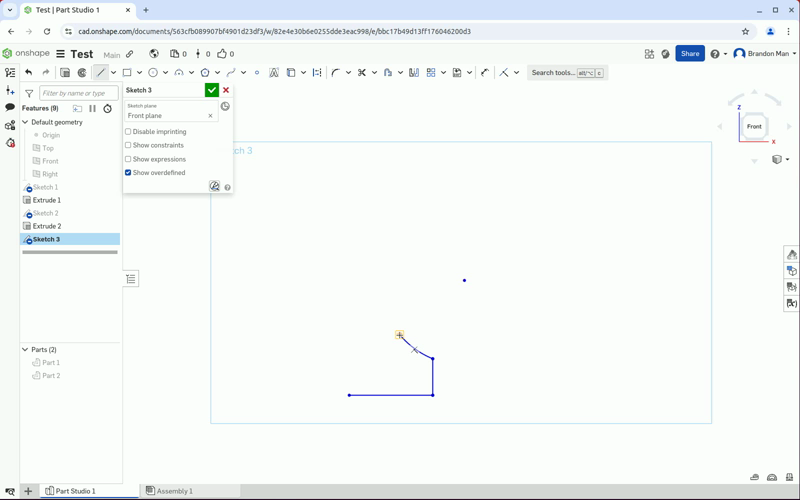
mouse_move(429, 334)
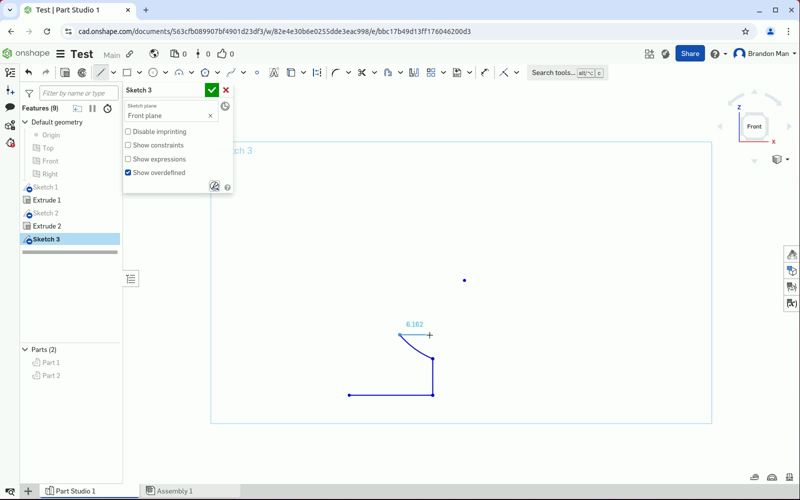
mouse_move(349, 334)
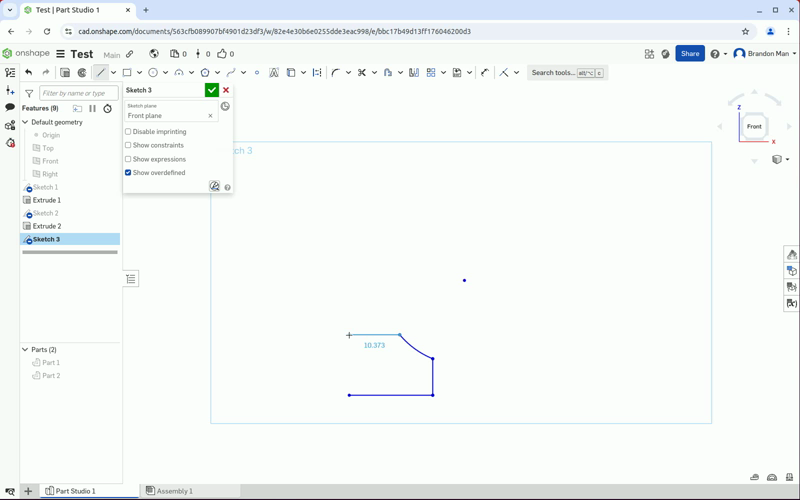
click(349, 334)
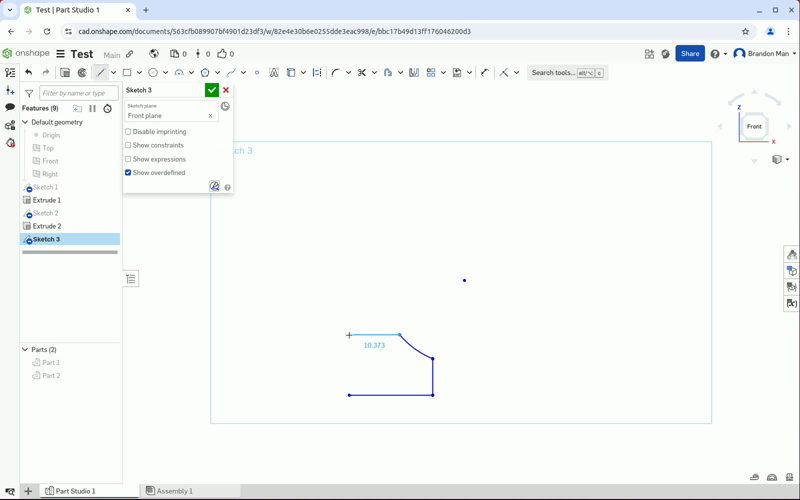
key_up(shift)
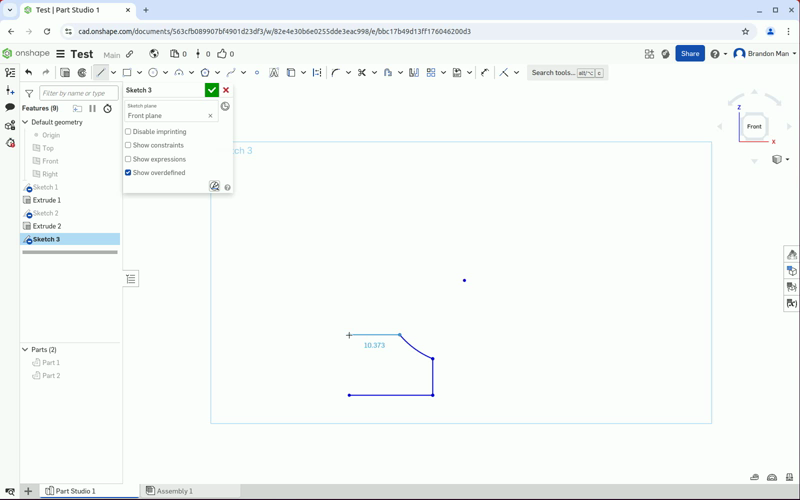
key_down(shift)
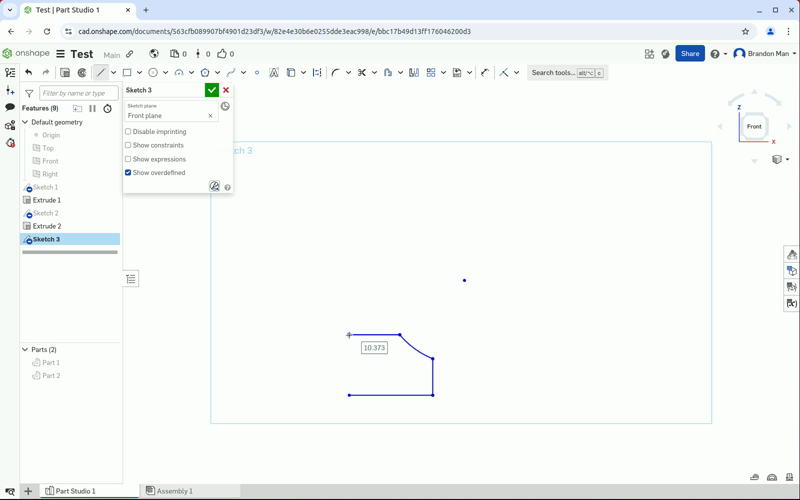
mouse_move(349, 395)
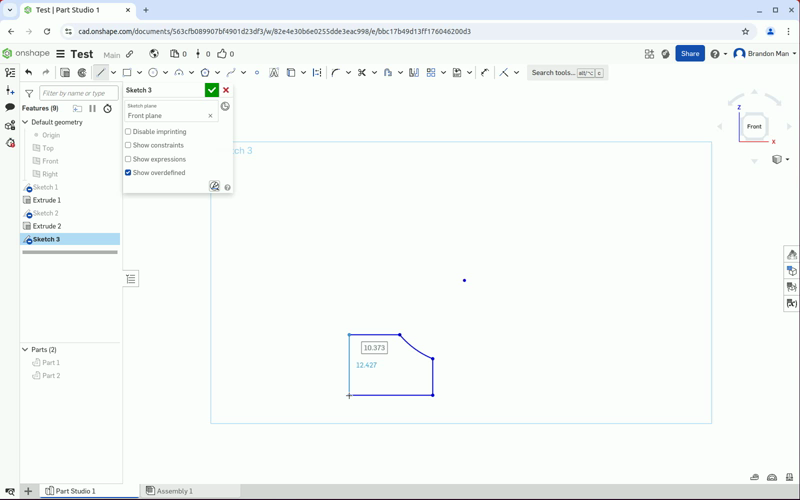
key_up(shift)
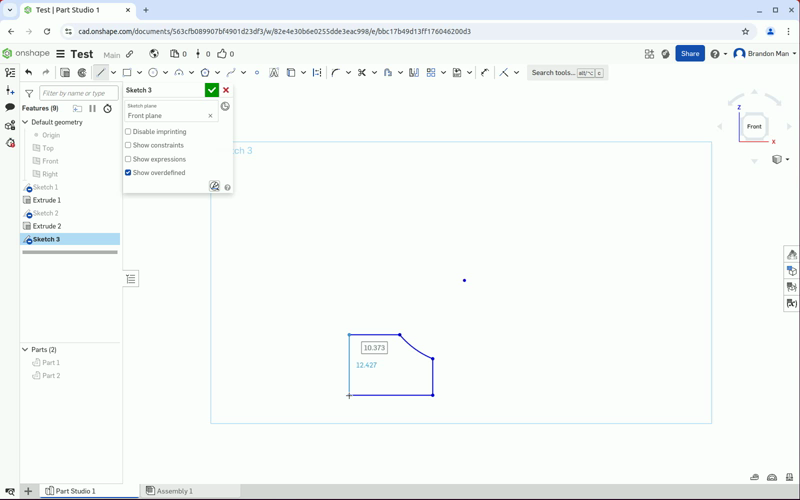
click(349, 395)
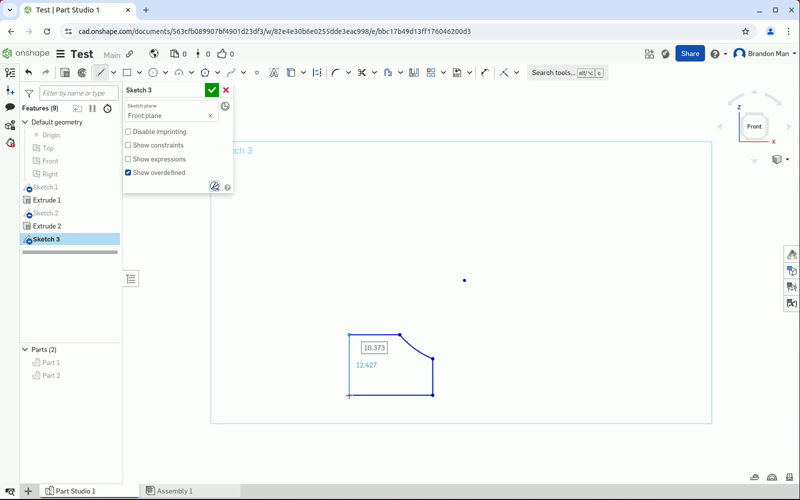
key(esc)
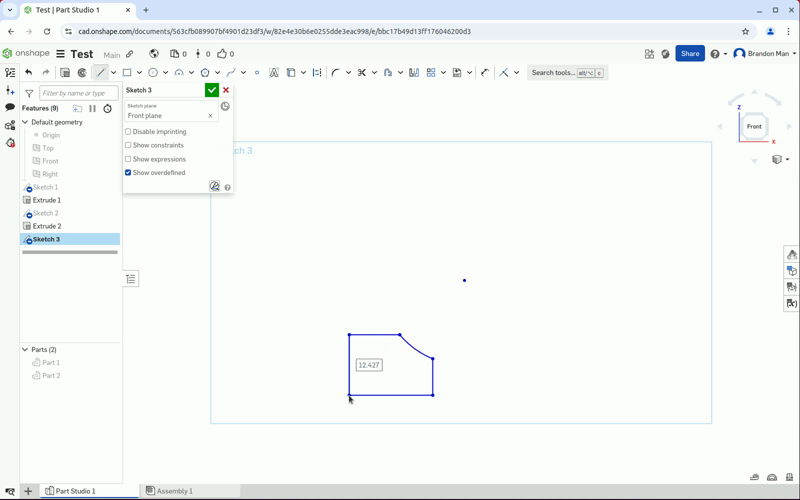
mouse_move(380, 341)
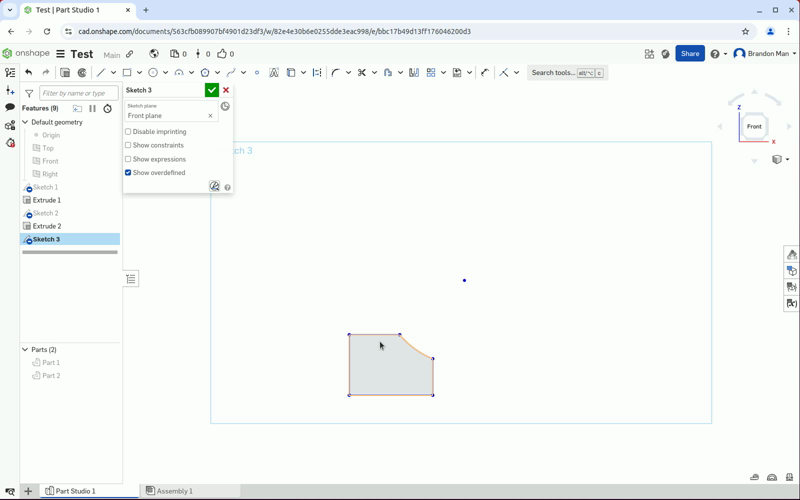
click(380, 341)
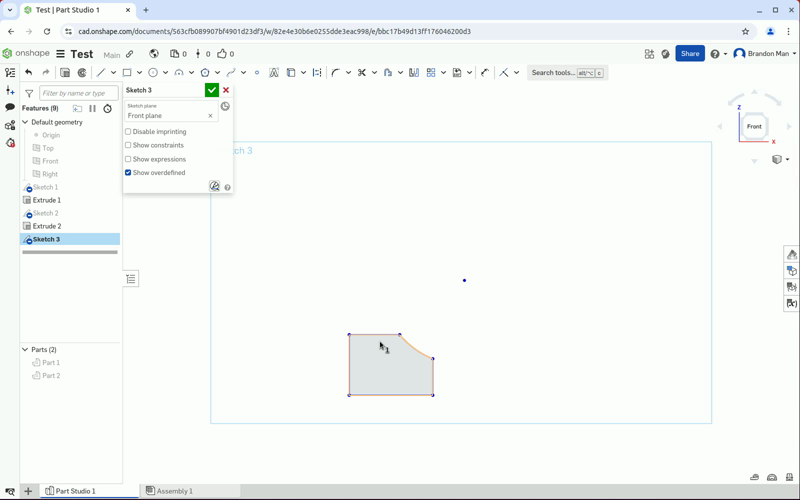
mouse_move(73, 352)
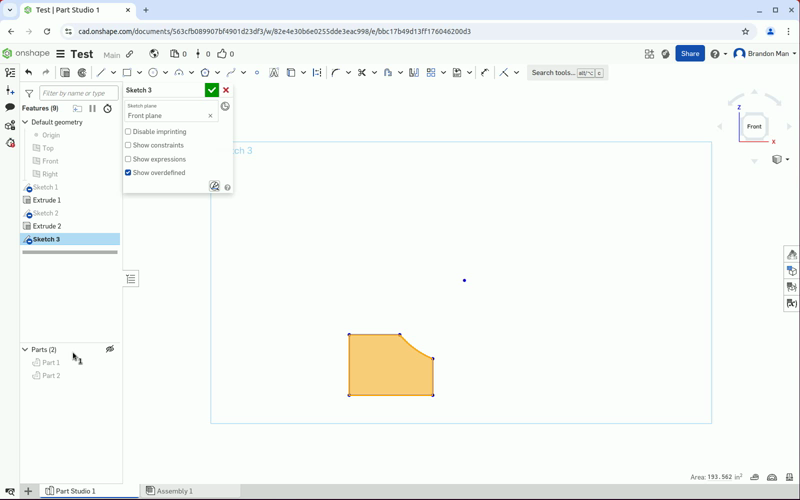
key(shift+y)
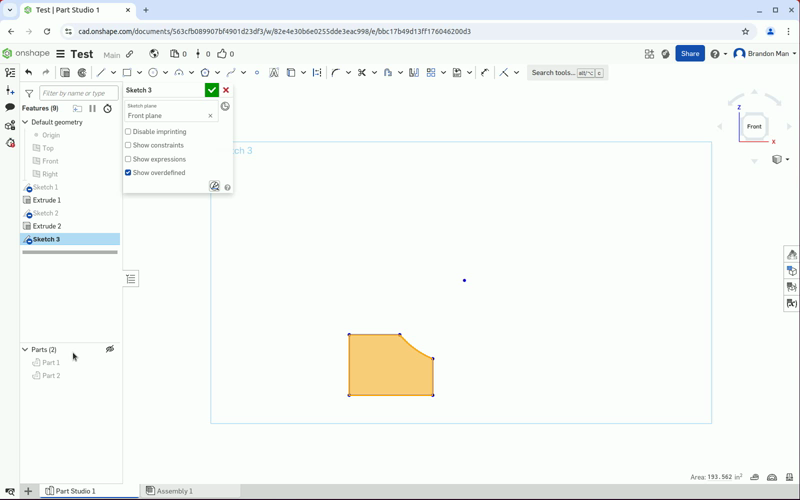
key(shift+e)
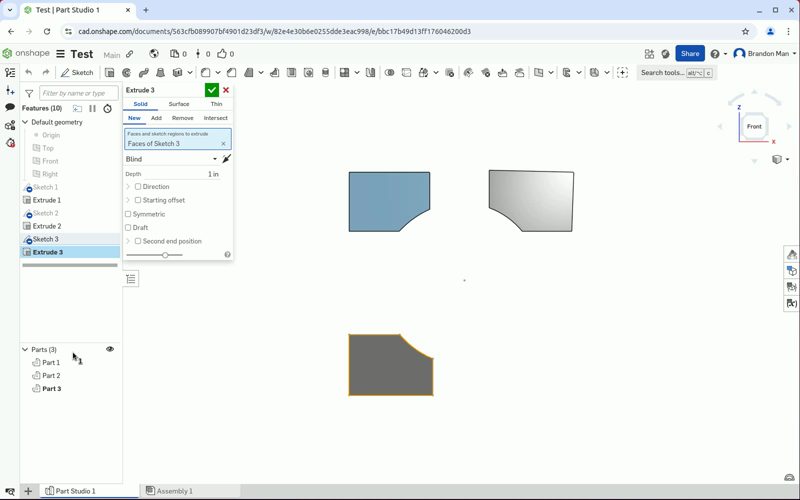
mouse_move(143, 106)
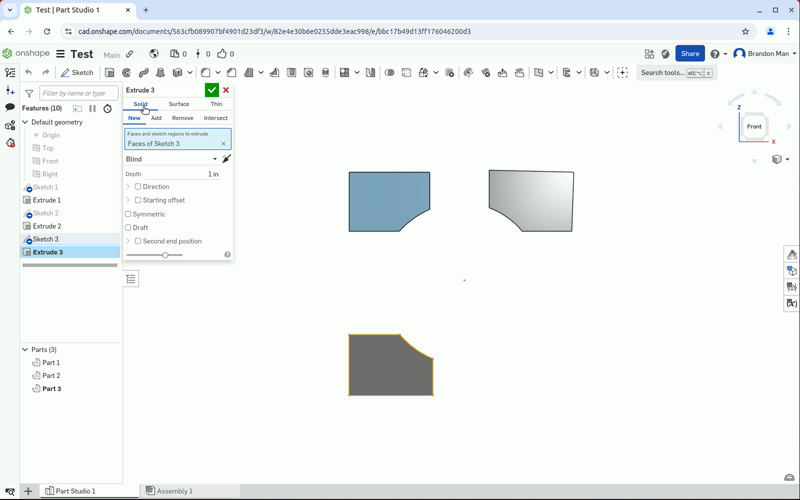
click(143, 106)
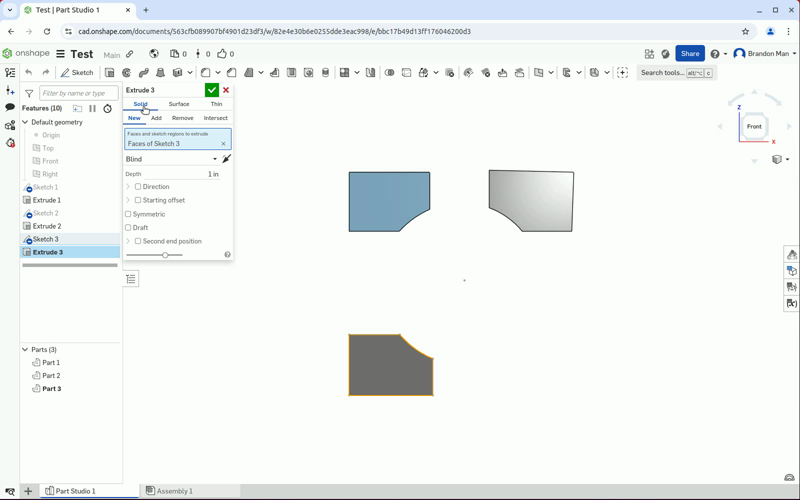
mouse_move(137, 120)
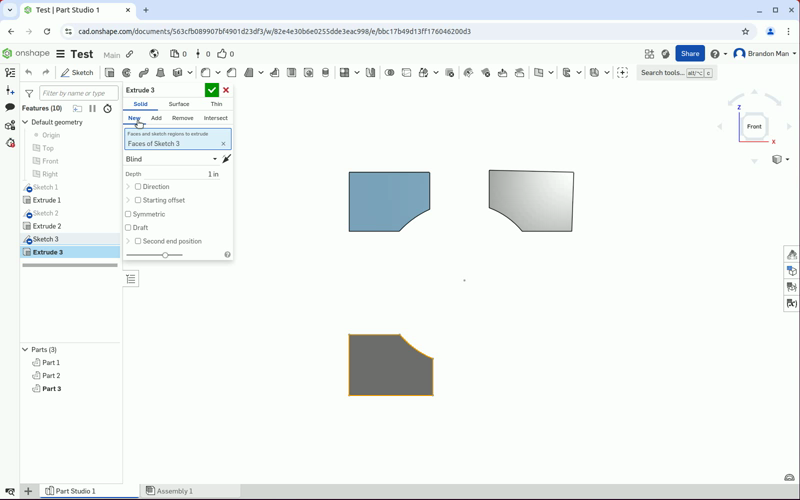
click(137, 120)
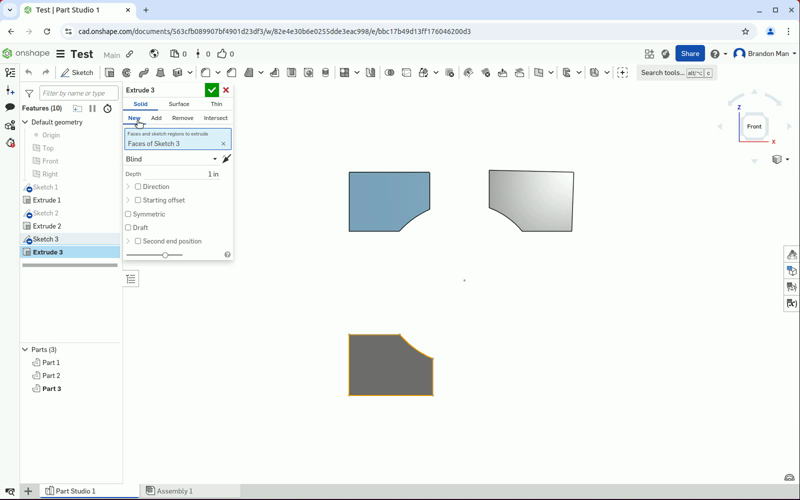
key(tab, 4)
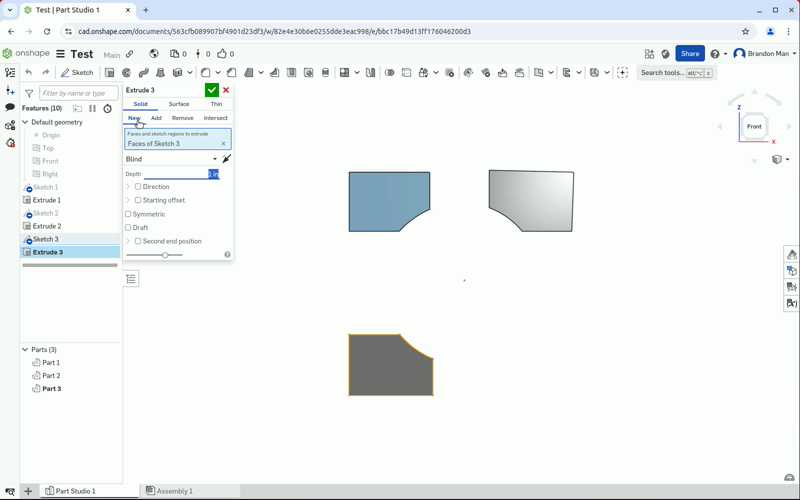
text(7.221)
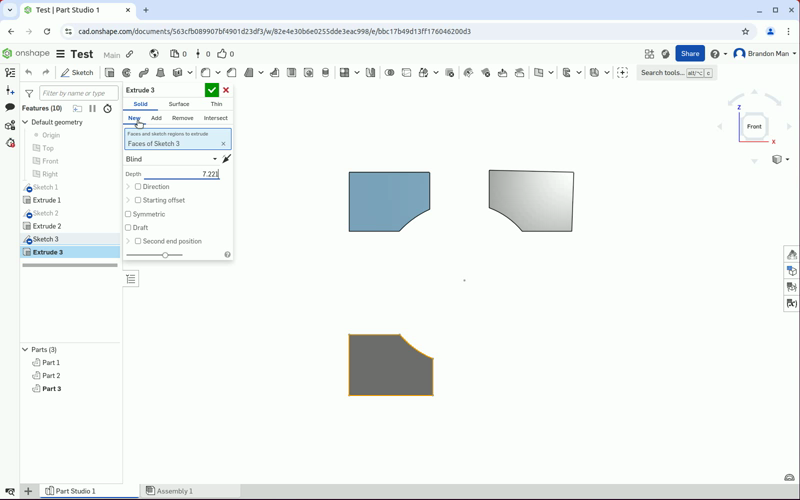
key(enter)
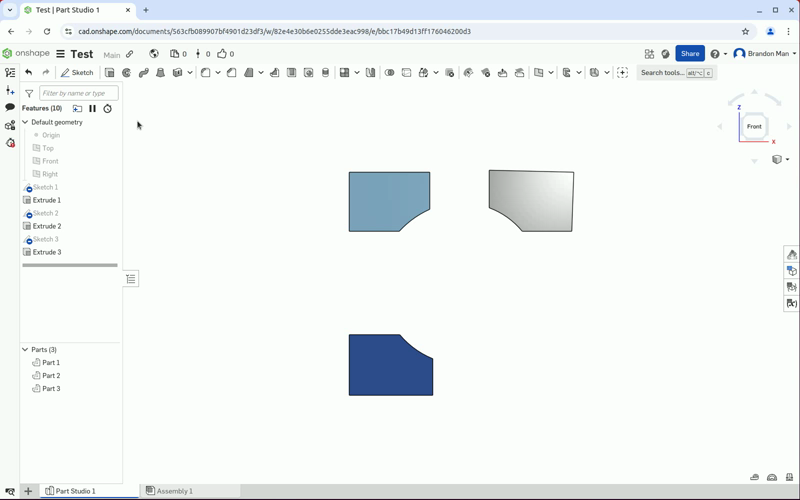
key(shift+h)
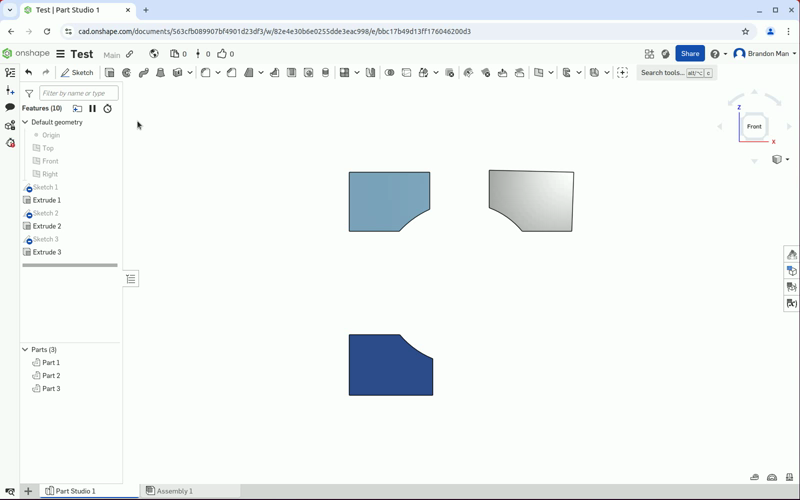
key(shift+h)
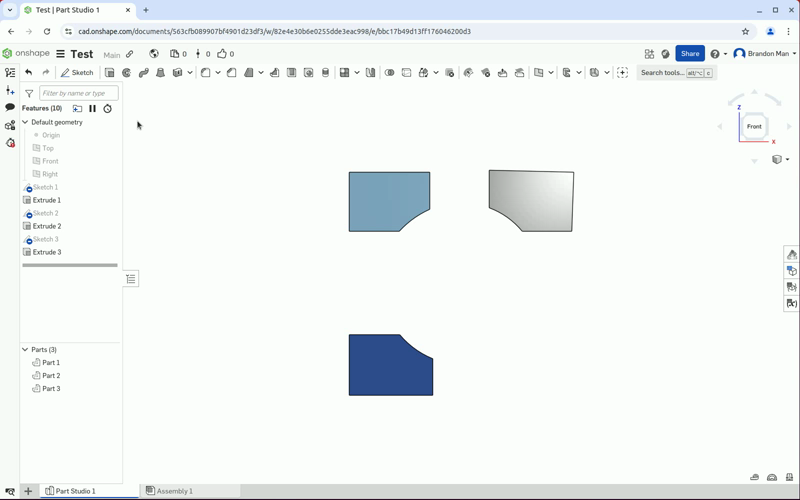
mouse_move(73, 189)
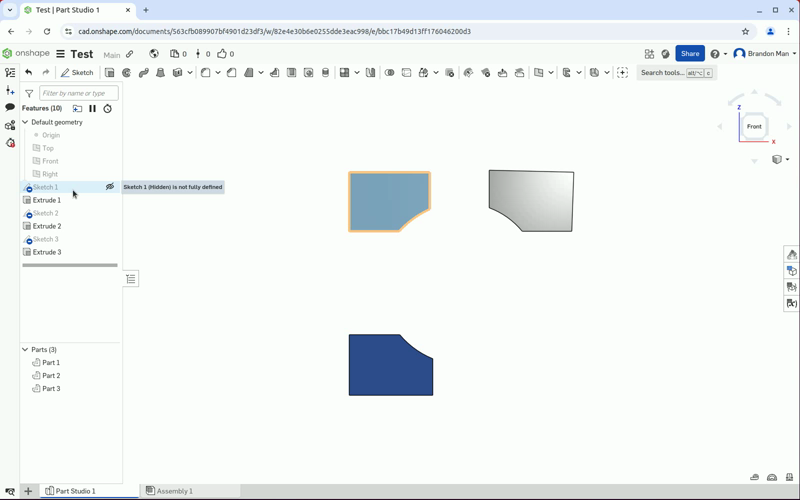
click(73, 189)
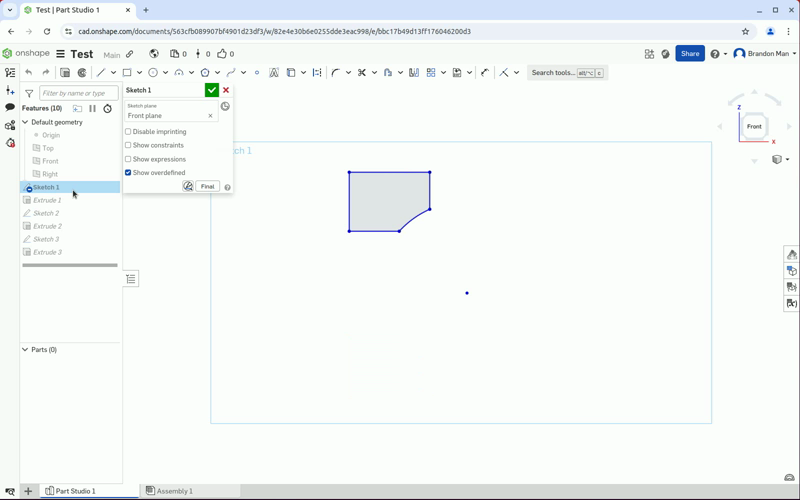
mouse_move(229, 92)
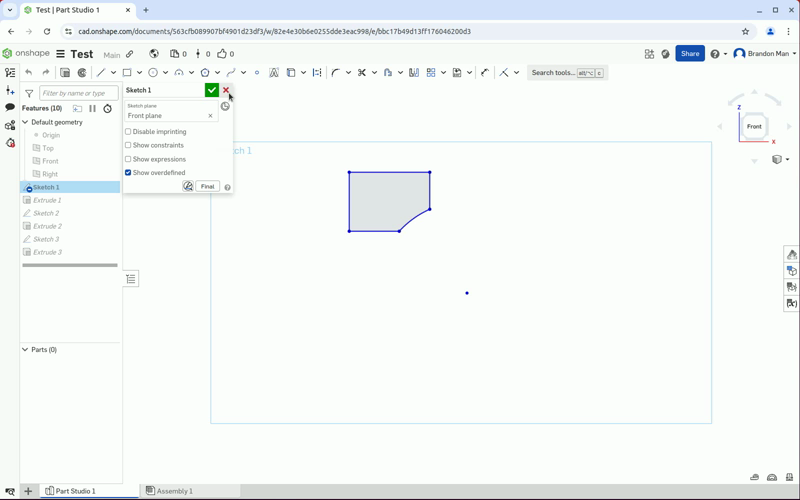
click(229, 92)
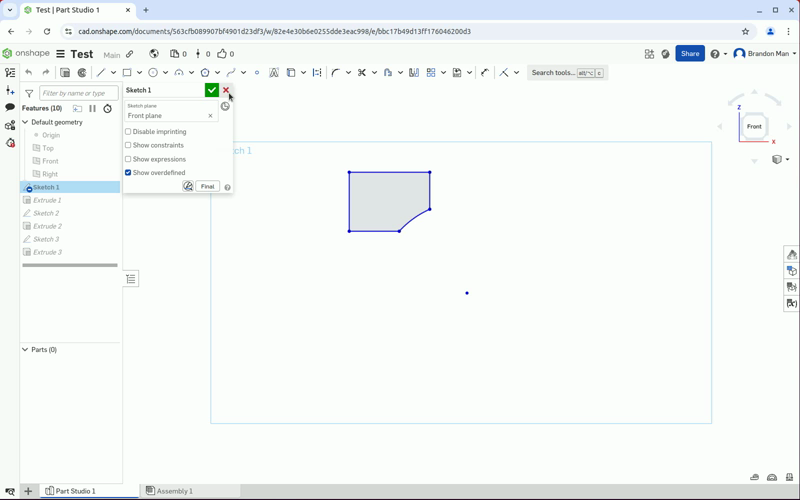
key(shift+s)
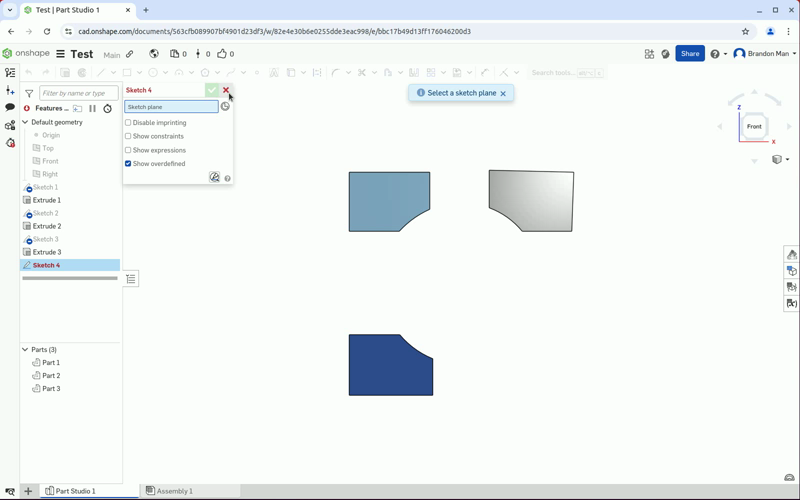
mouse_move(73, 163)
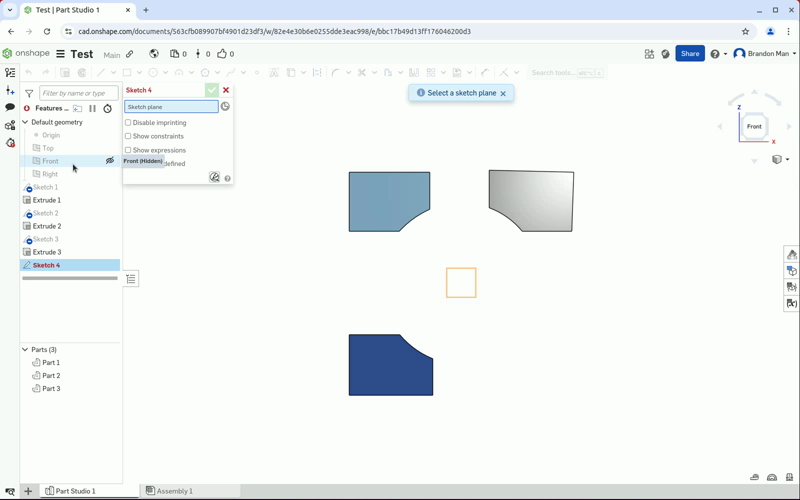
click(73, 163)
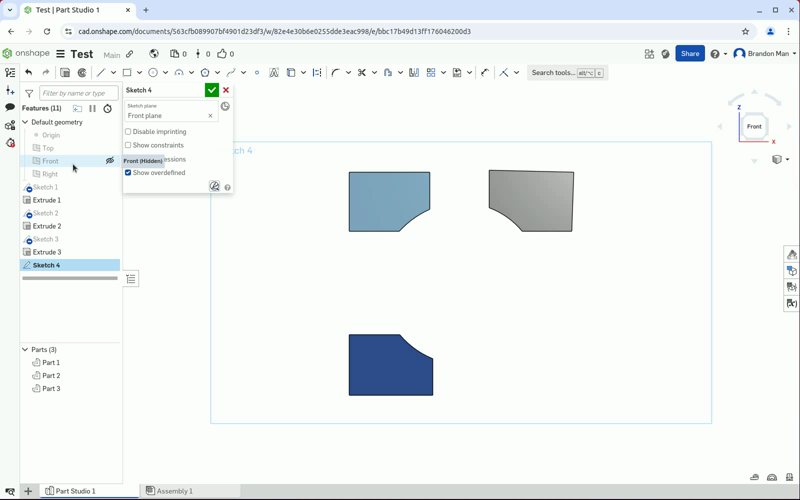
mouse_move(73, 352)
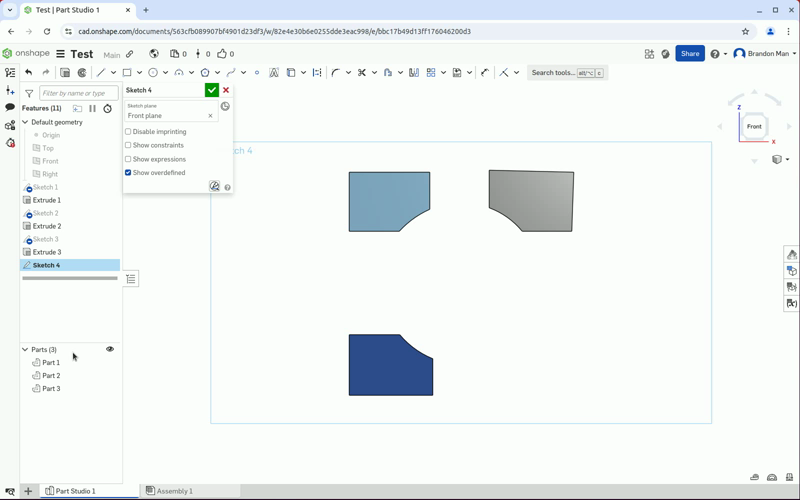
key(y)
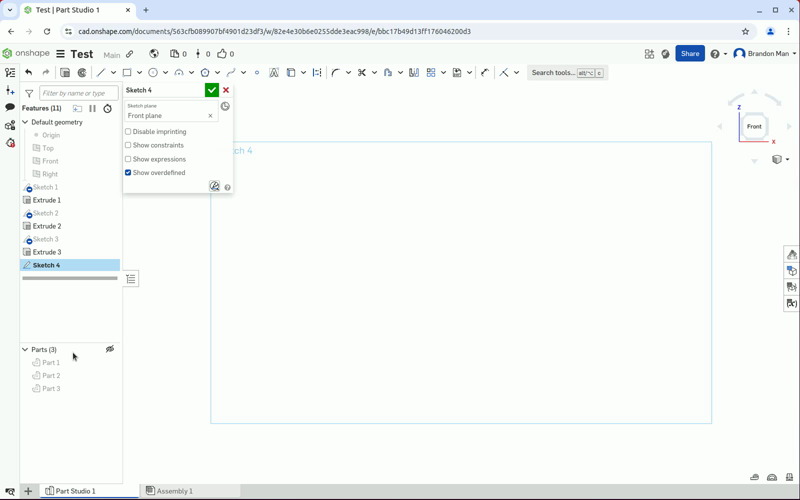
key(l)
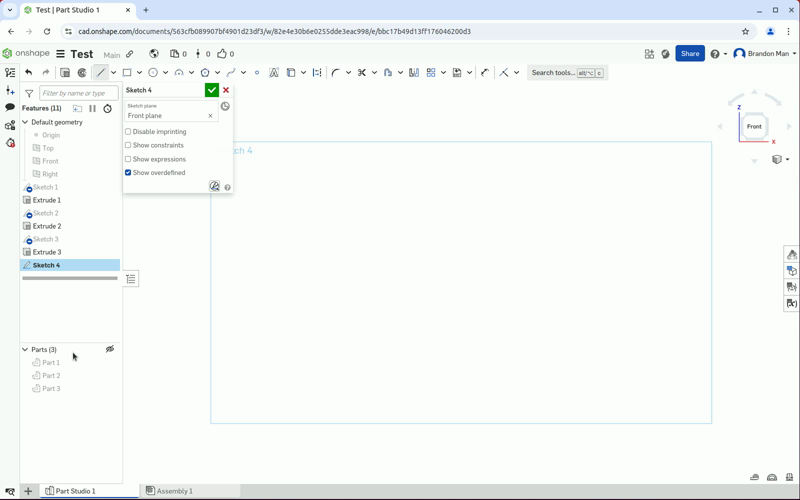
key_down(shift)
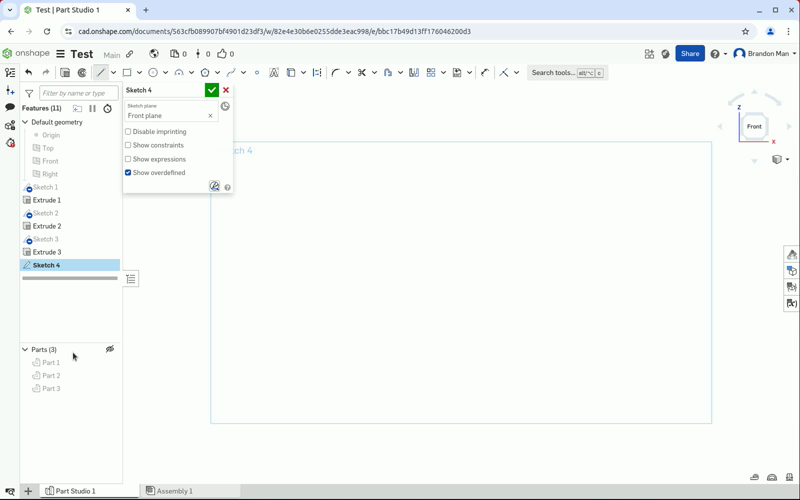
mouse_move(491, 394)
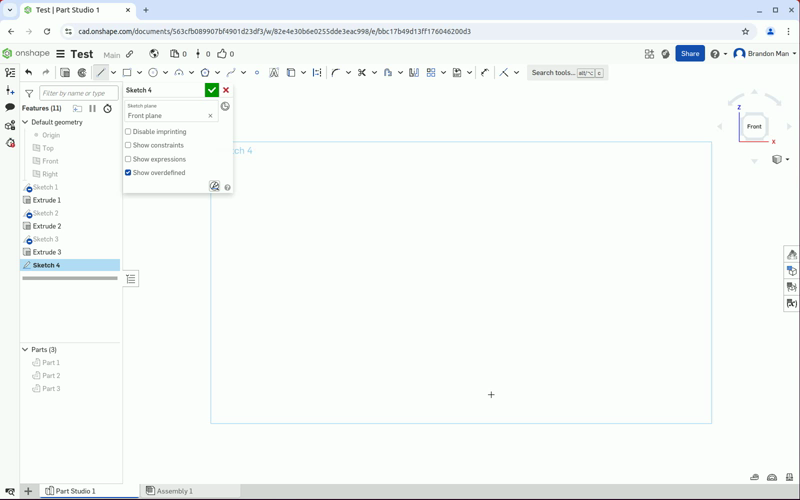
click(491, 394)
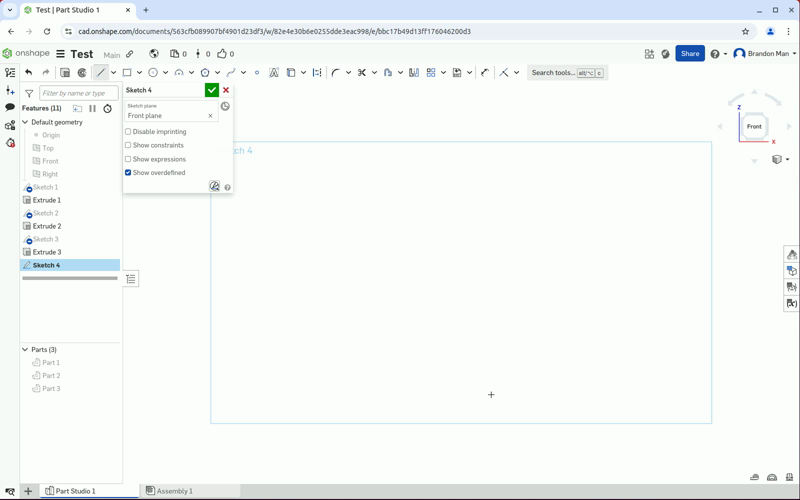
key_up(shift)
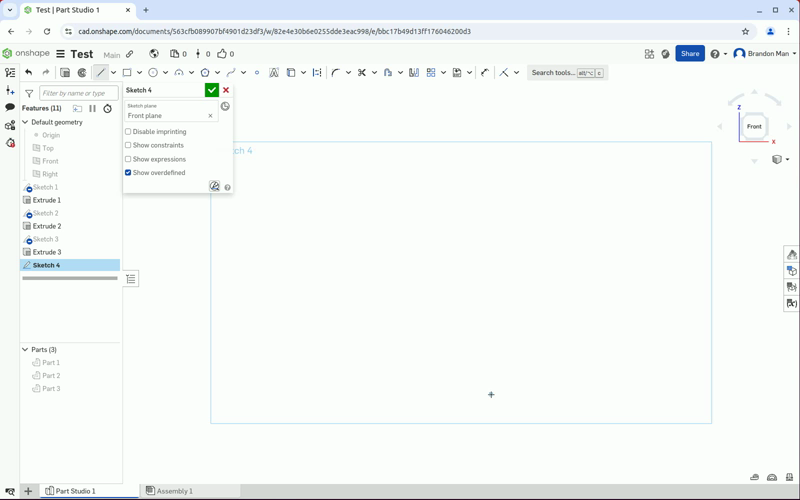
key_down(shift)
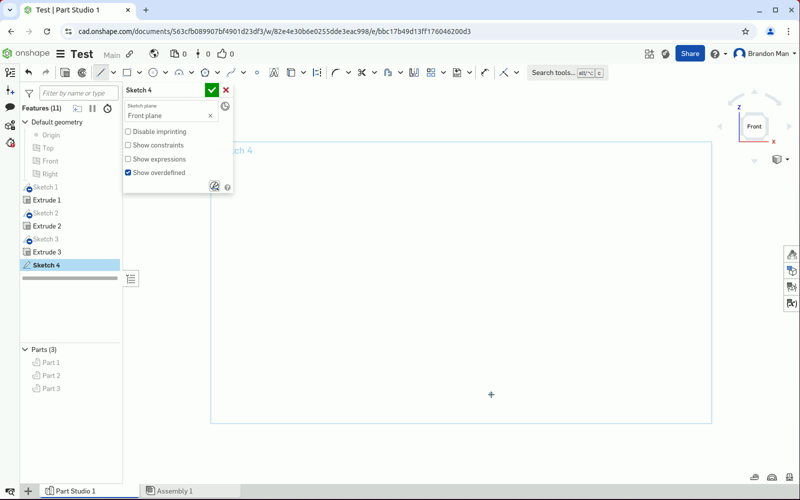
mouse_move(571, 394)
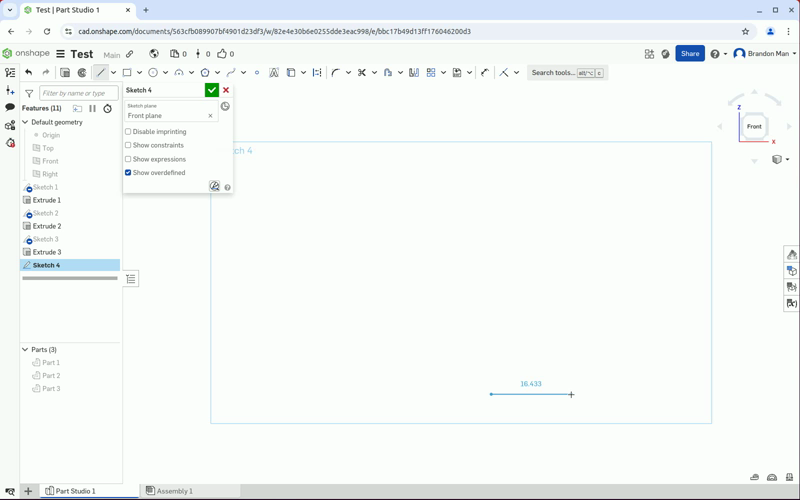
click(571, 394)
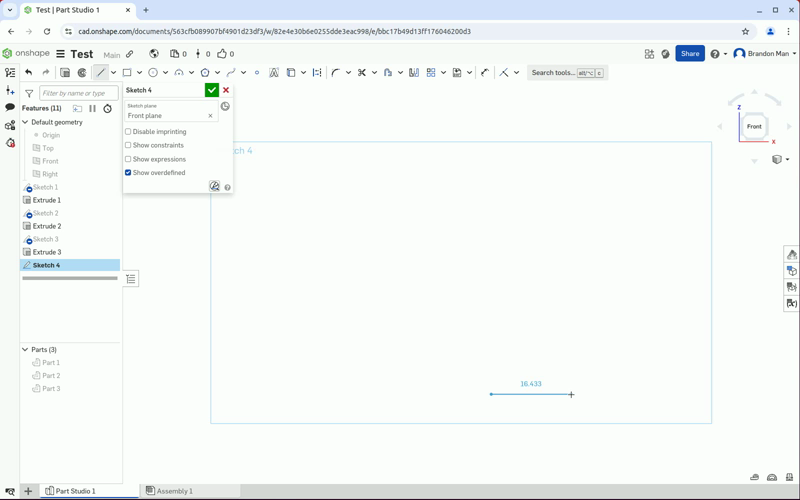
key_up(shift)
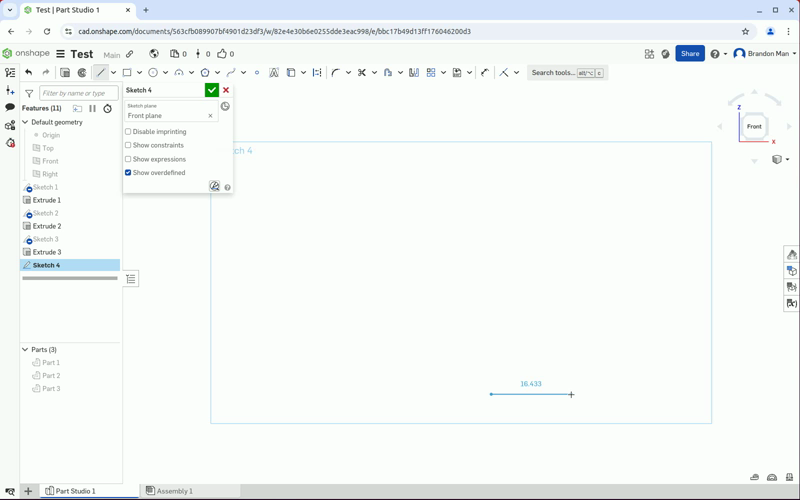
key_down(shift)
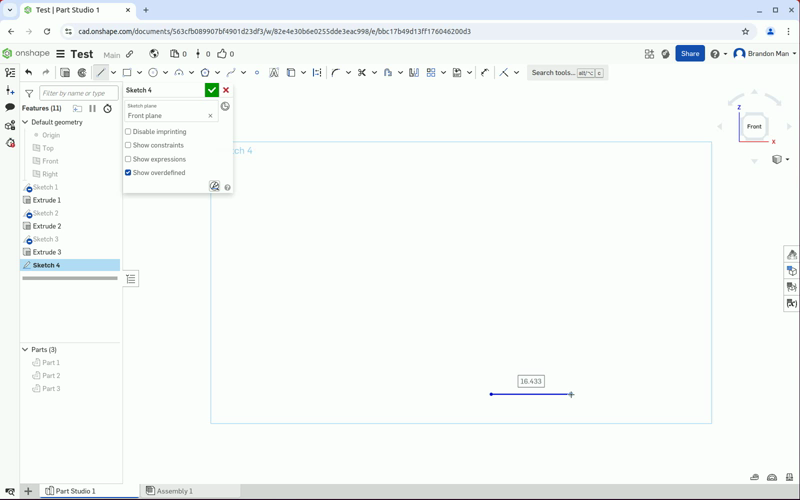
mouse_move(589, 394)
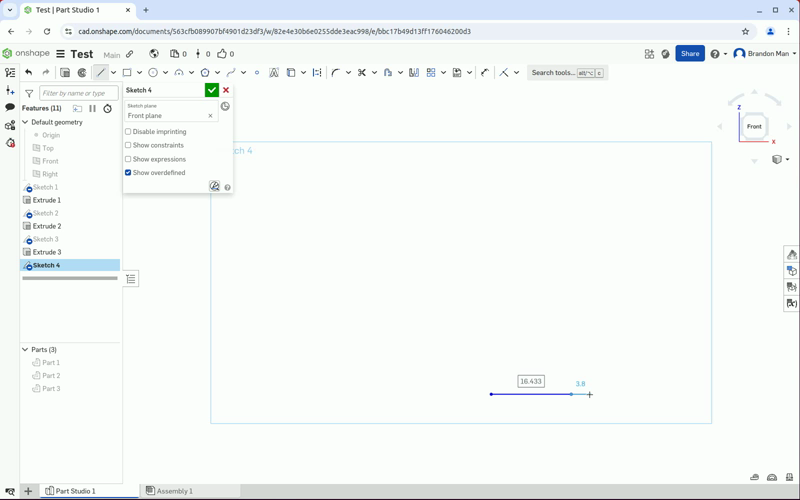
mouse_move(571, 335)
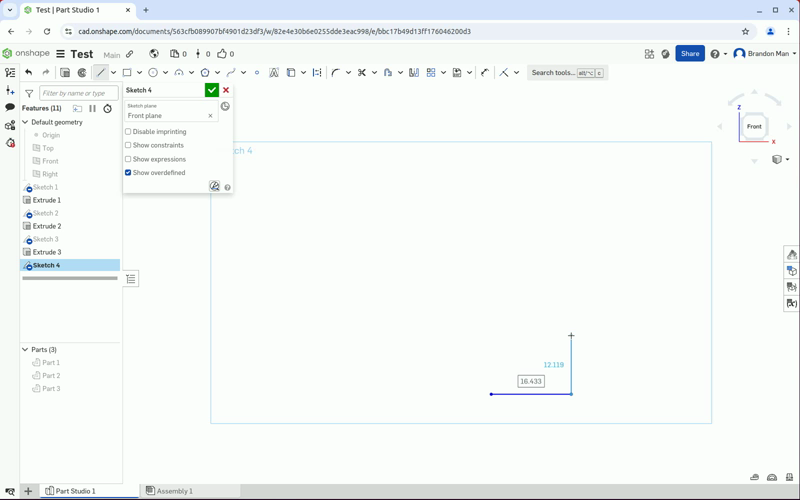
click(571, 335)
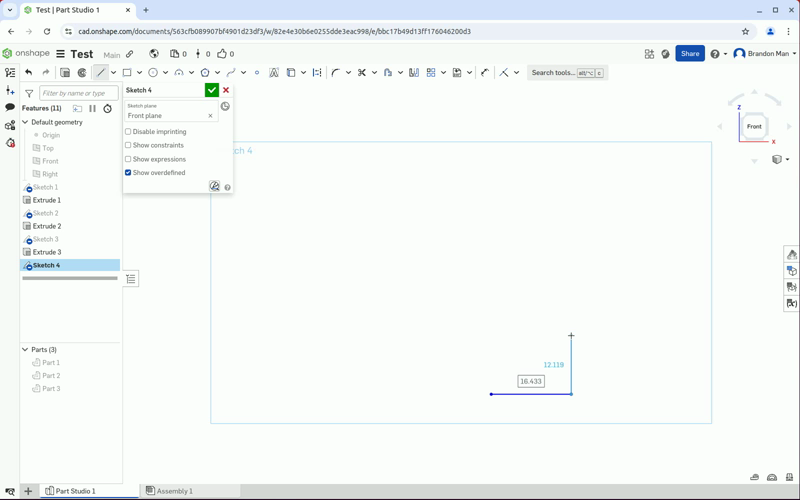
key_up(shift)
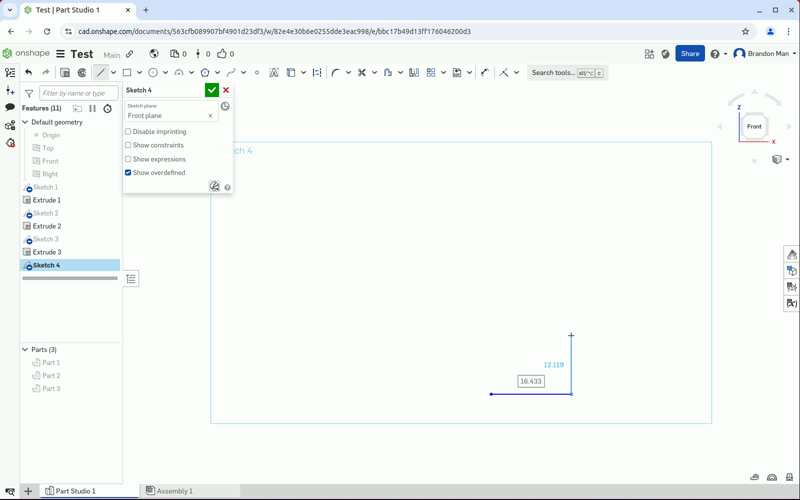
key_down(shift)
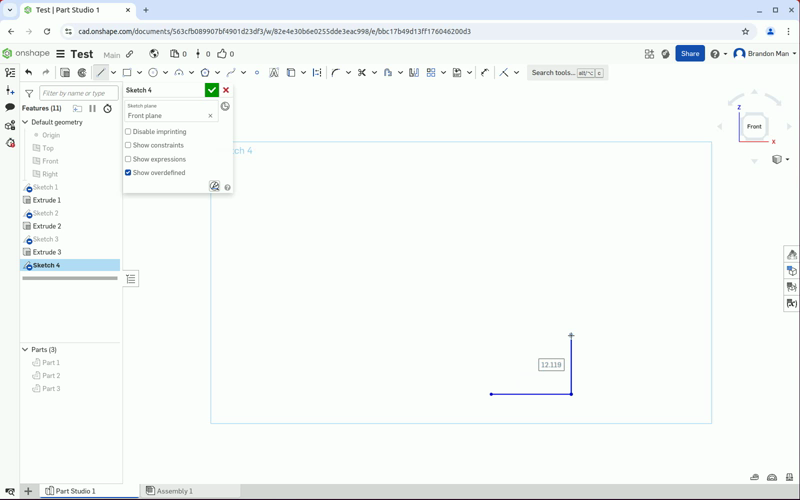
mouse_move(589, 335)
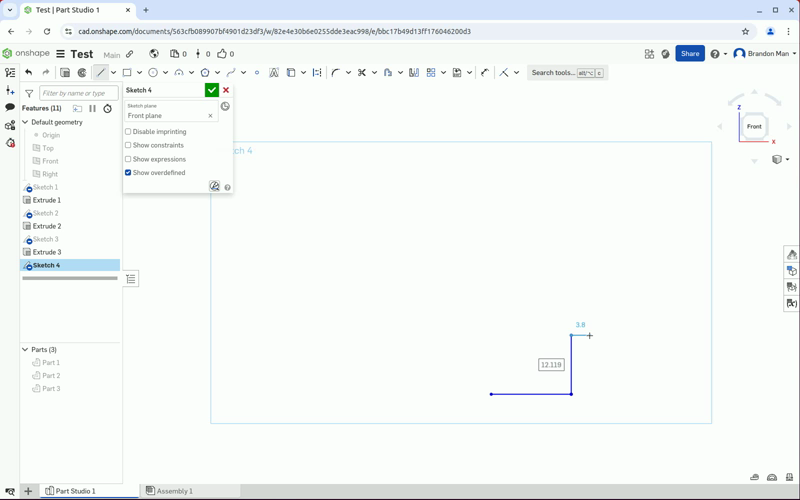
mouse_move(521, 335)
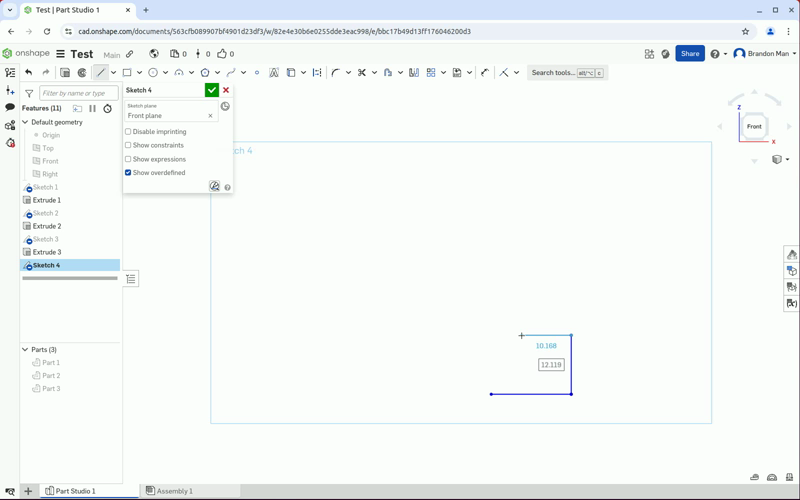
click(521, 335)
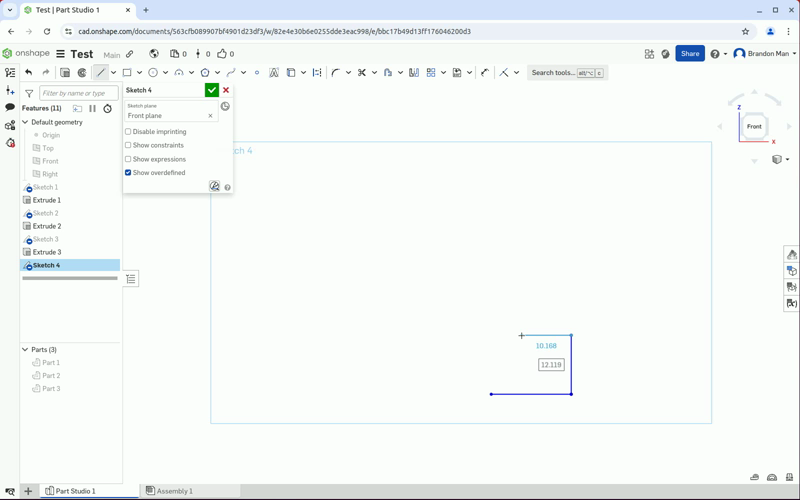
key_up(shift)
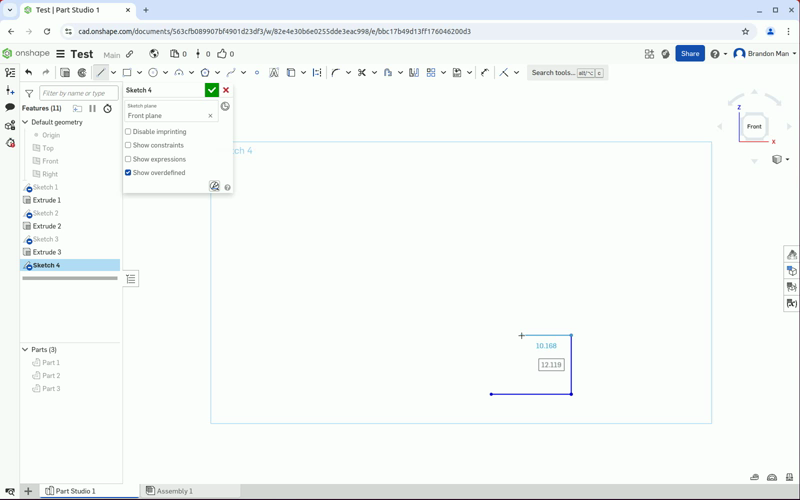
key(esc)
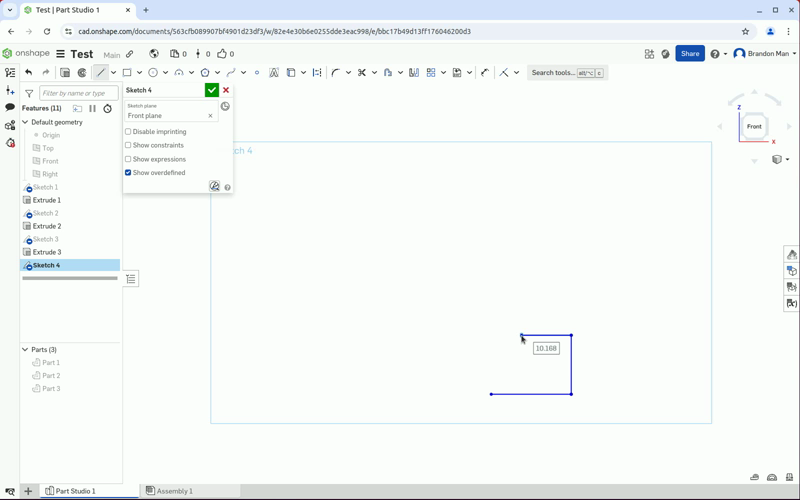
key(a)
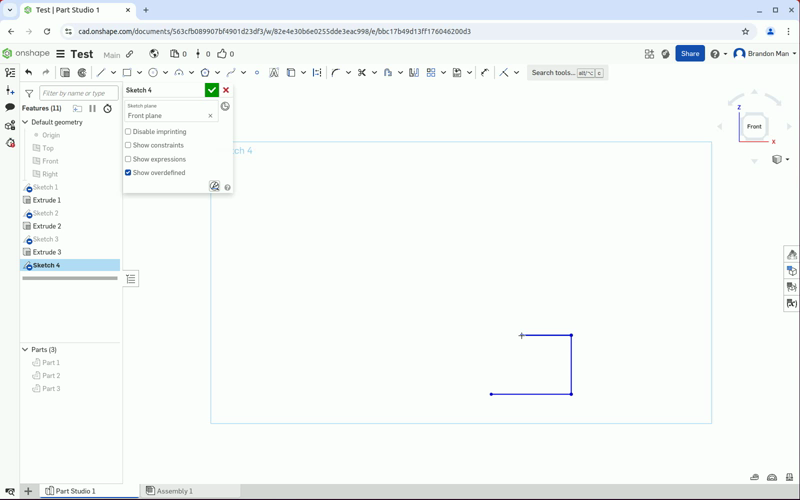
mouse_move(521, 335)
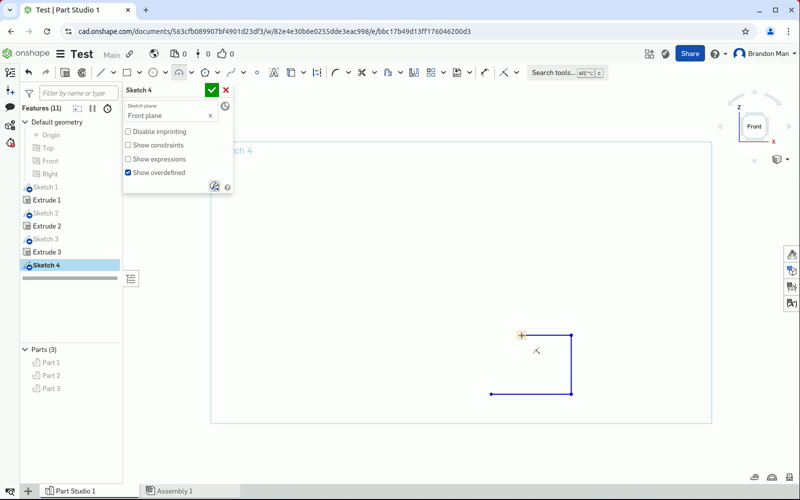
click(521, 335)
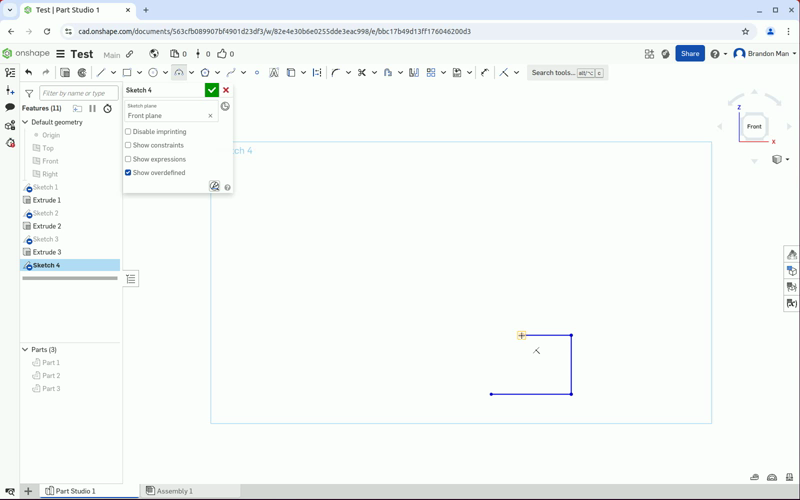
key_down(shift)
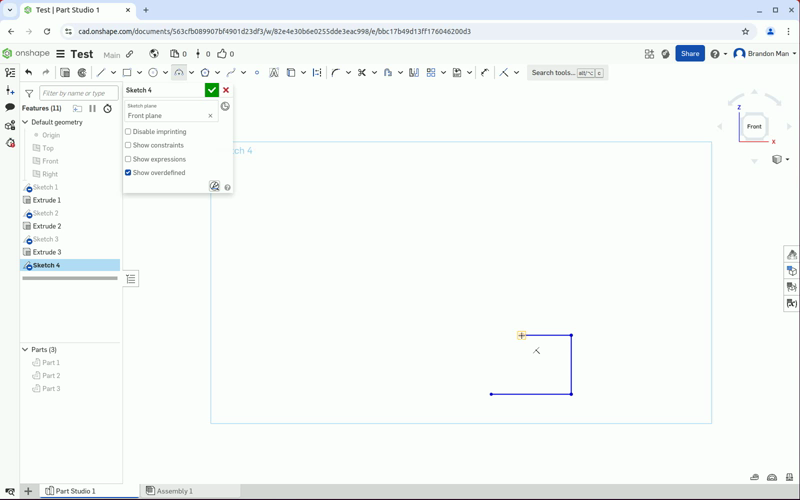
mouse_move(491, 357)
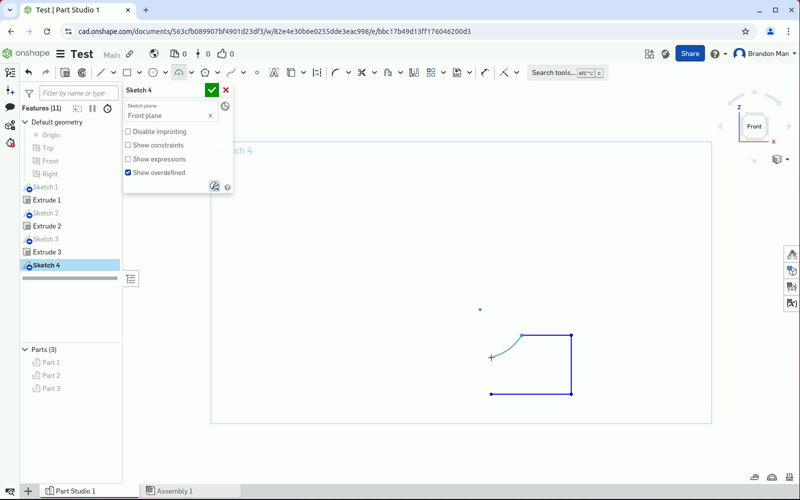
click(491, 357)
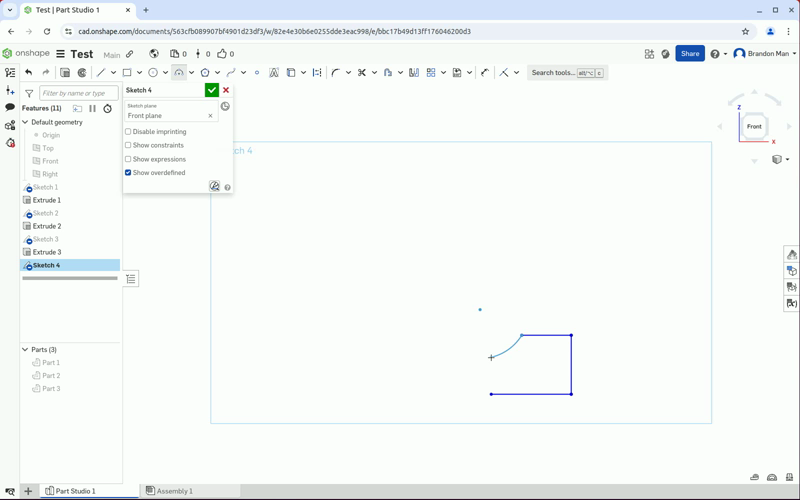
mouse_move(507, 348)
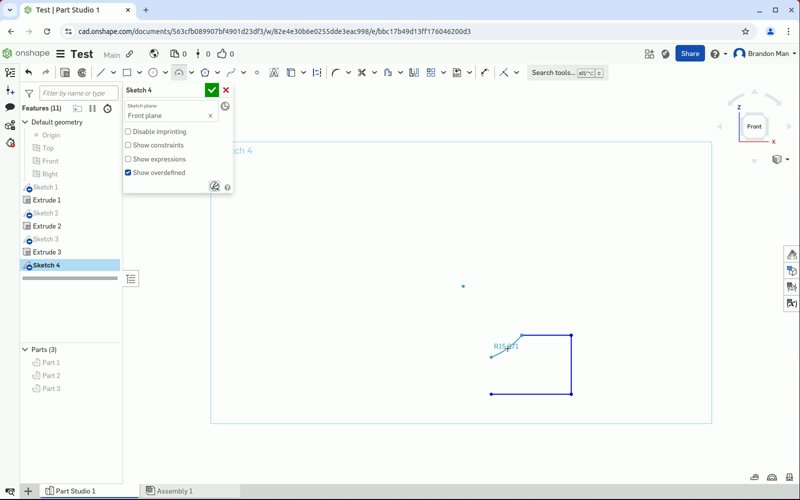
click(507, 348)
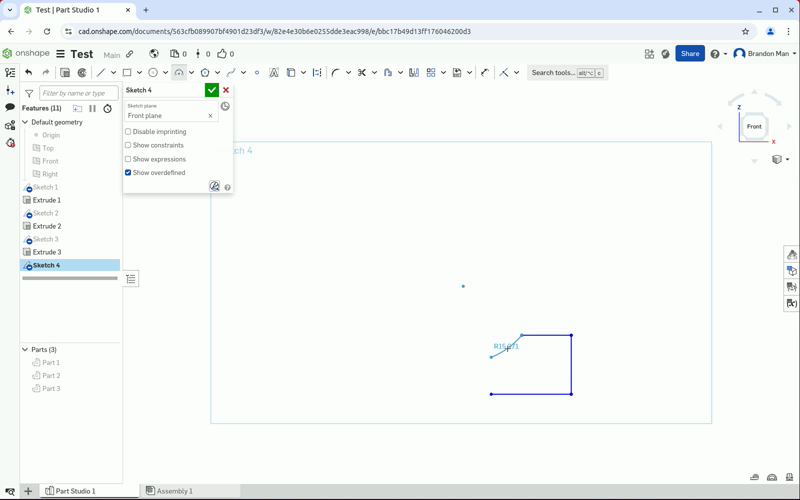
key_up(shift)
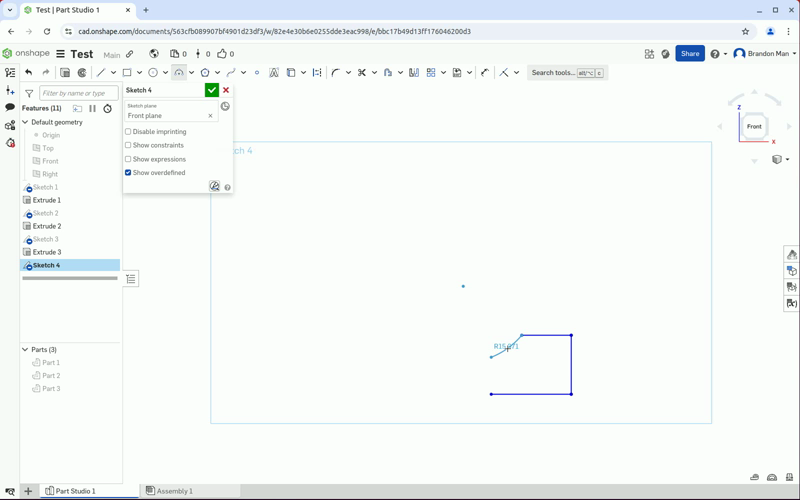
key(esc)
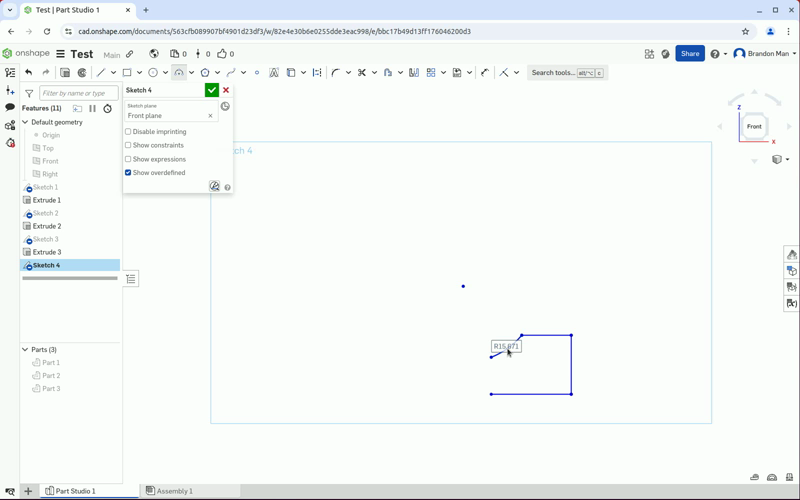
key(l)
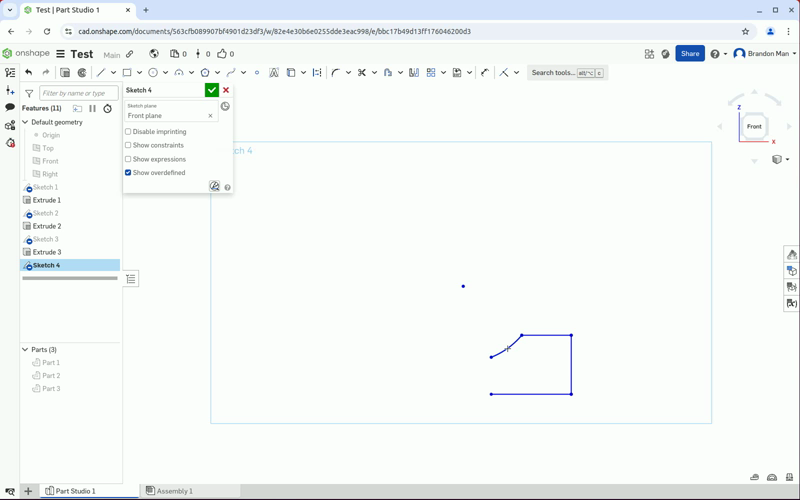
mouse_move(491, 357)
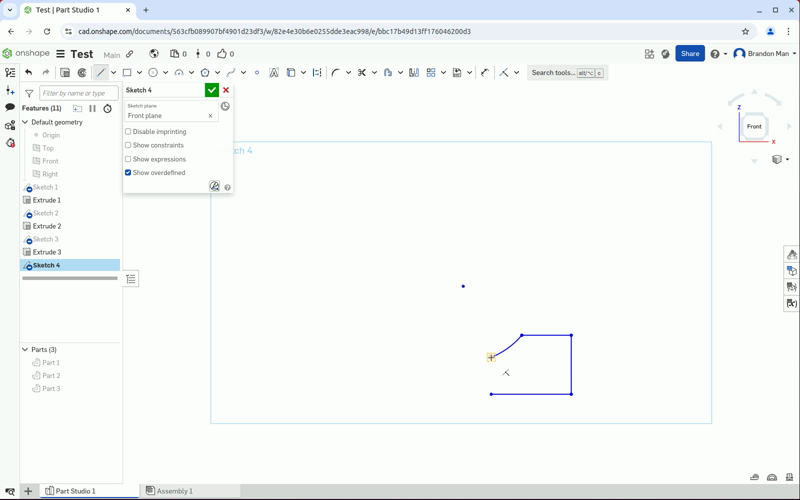
click(491, 357)
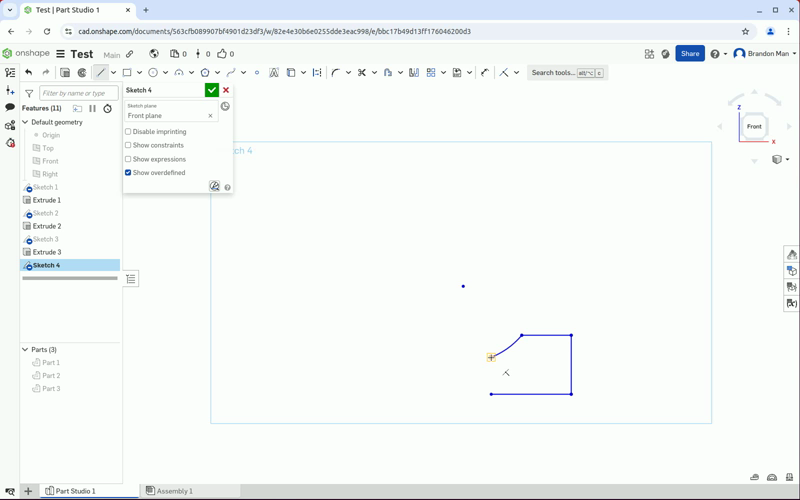
mouse_move(521, 357)
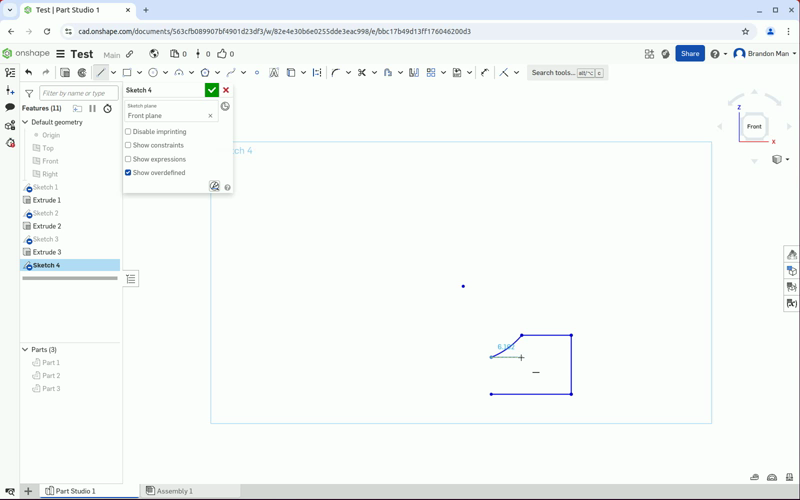
key_down(shift)
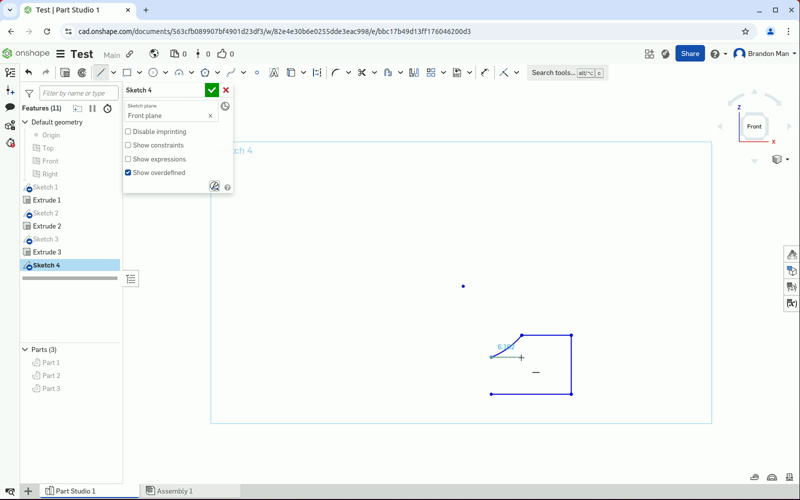
mouse_move(491, 394)
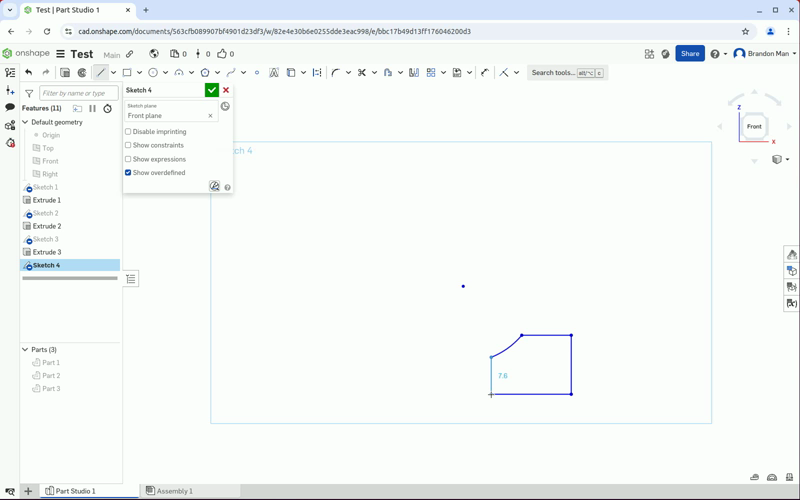
key_up(shift)
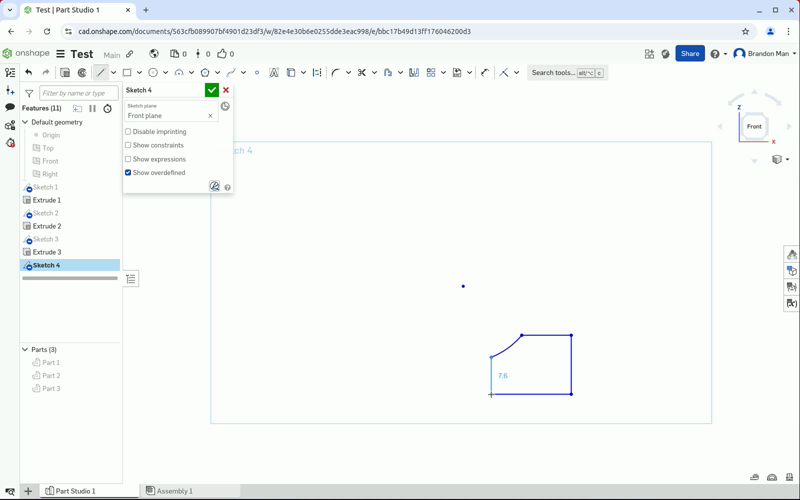
click(491, 394)
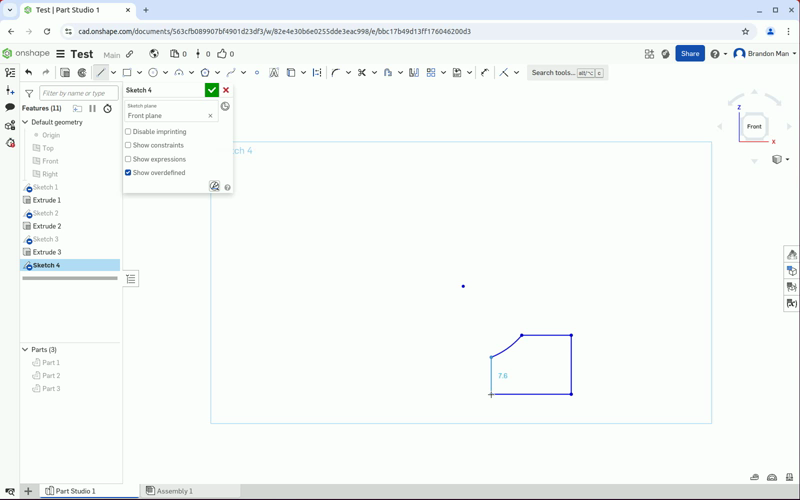
key(esc)
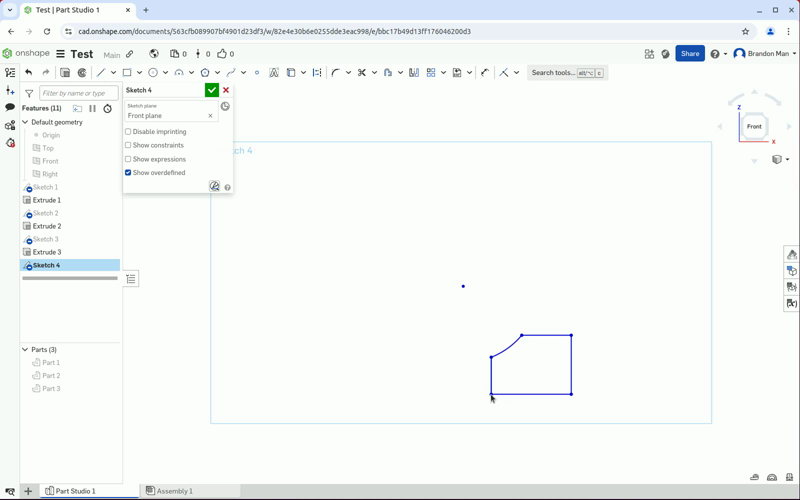
mouse_move(495, 377)
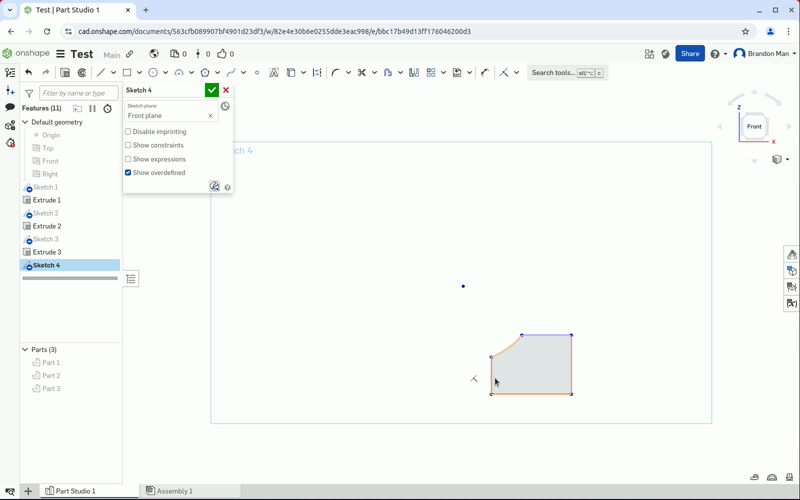
click(495, 377)
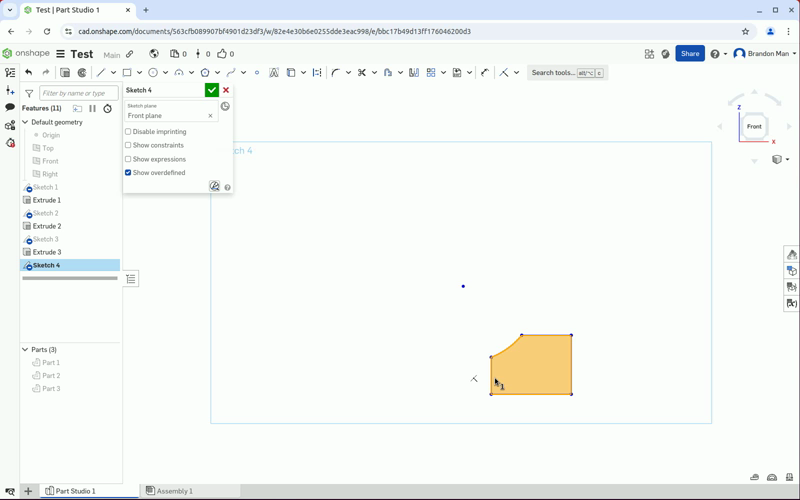
mouse_move(73, 352)
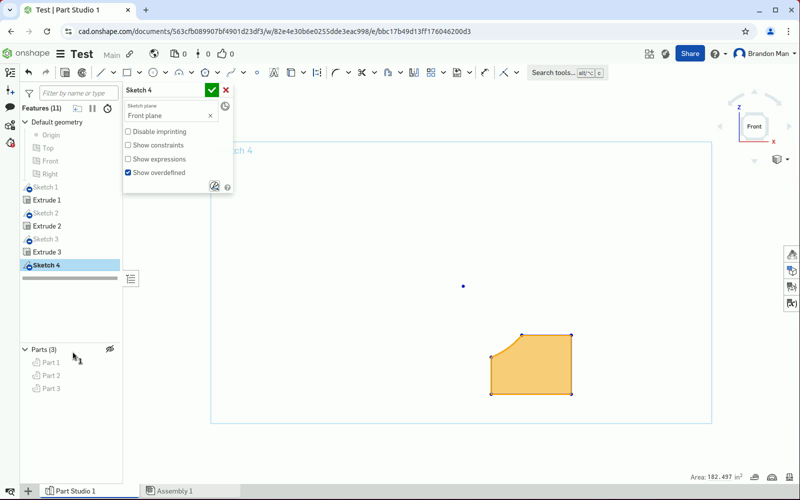
key(shift+y)
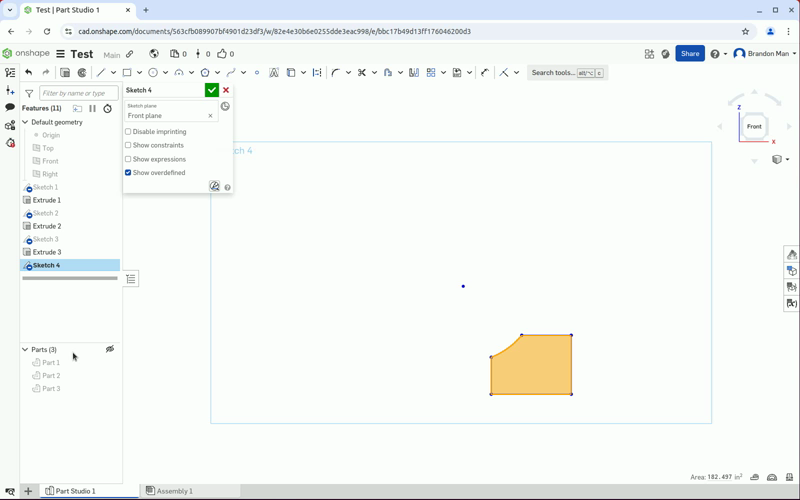
key(shift+e)
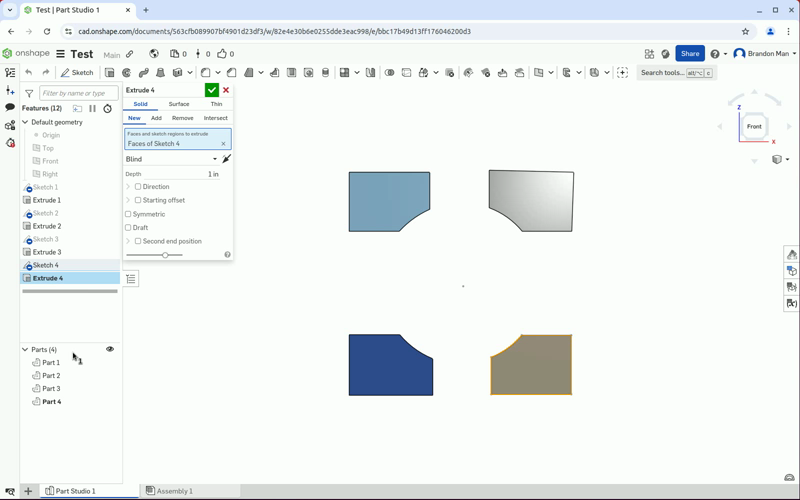
mouse_move(143, 106)
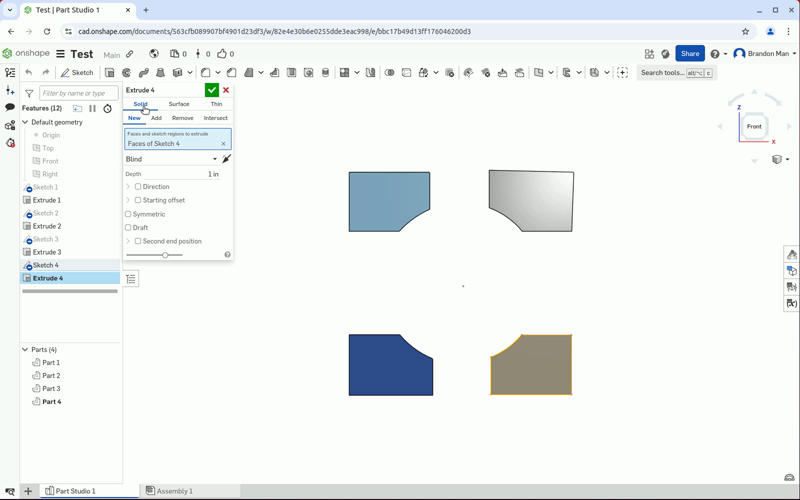
click(143, 106)
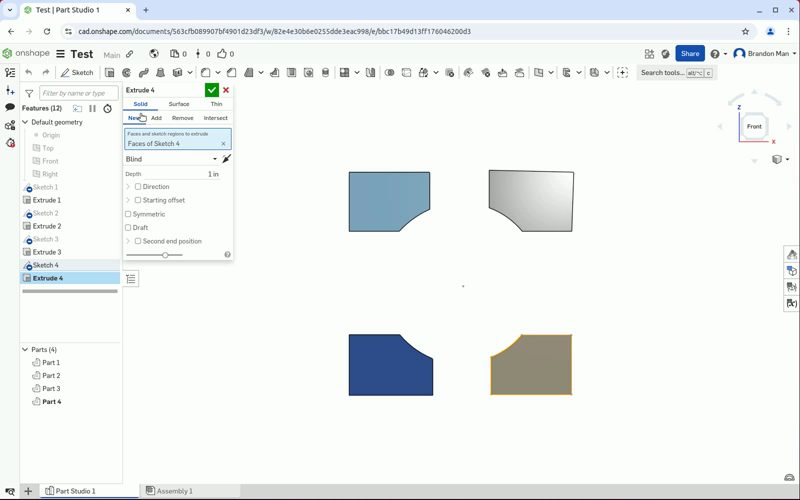
mouse_move(137, 120)
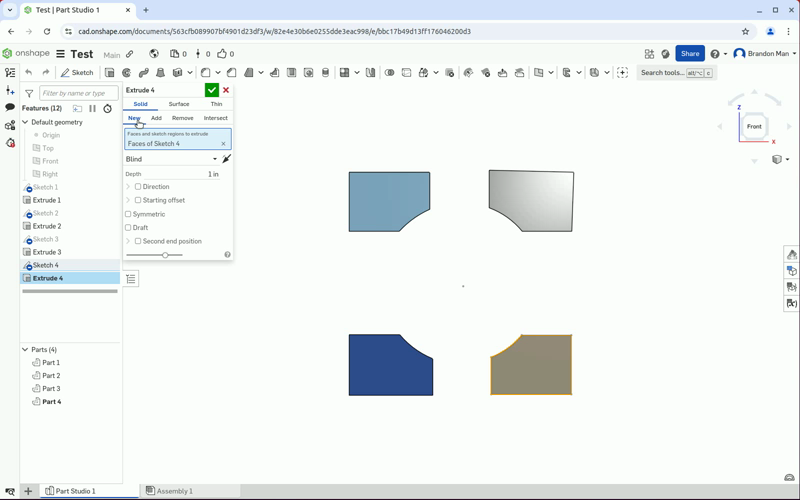
click(137, 120)
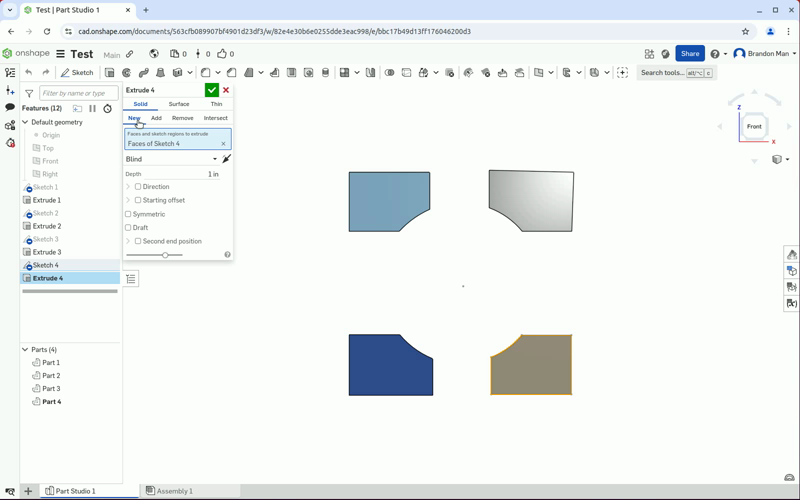
key(tab, 4)
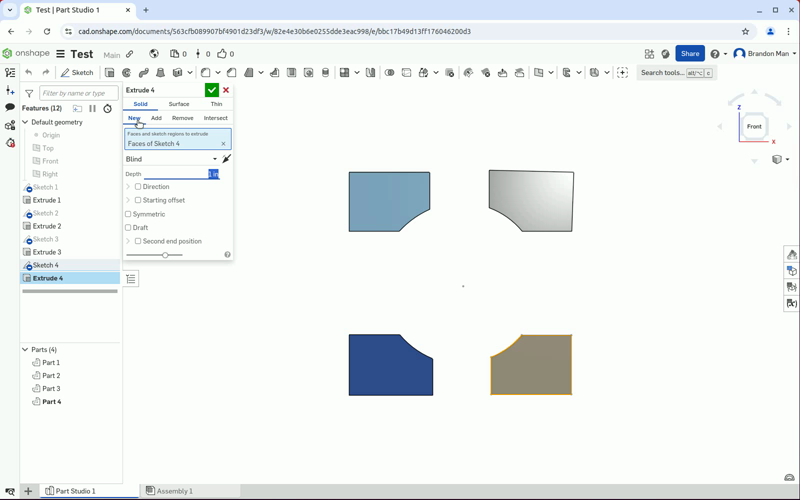
text(7.221)
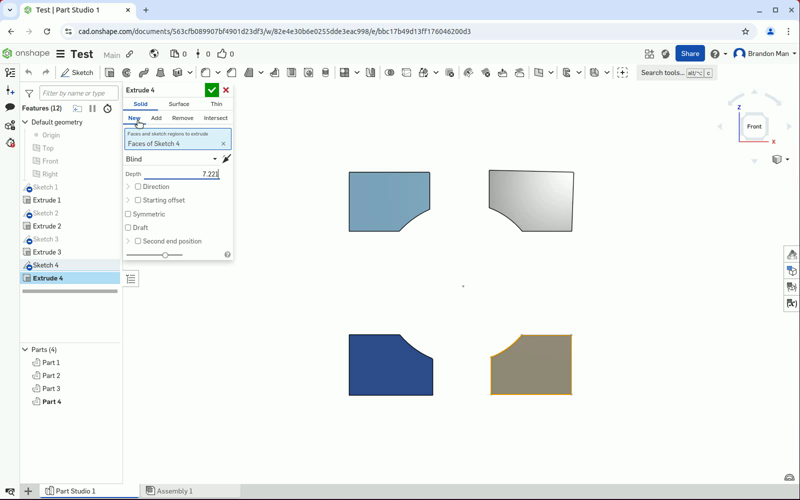
key(enter)
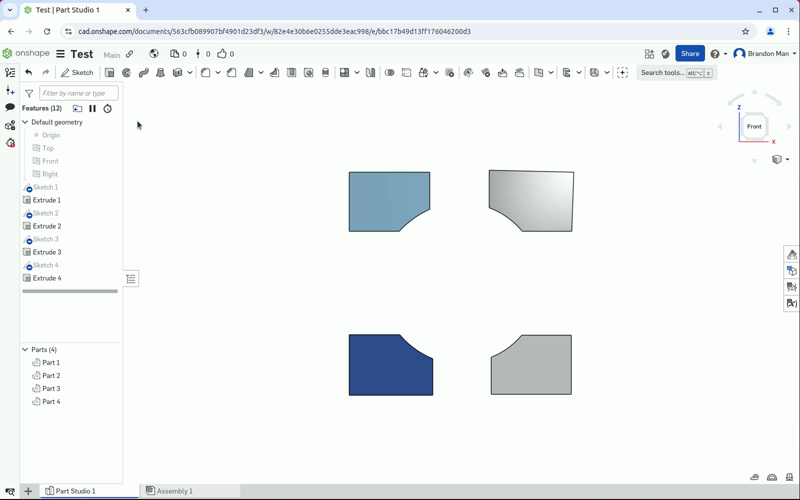
key(shift+h)
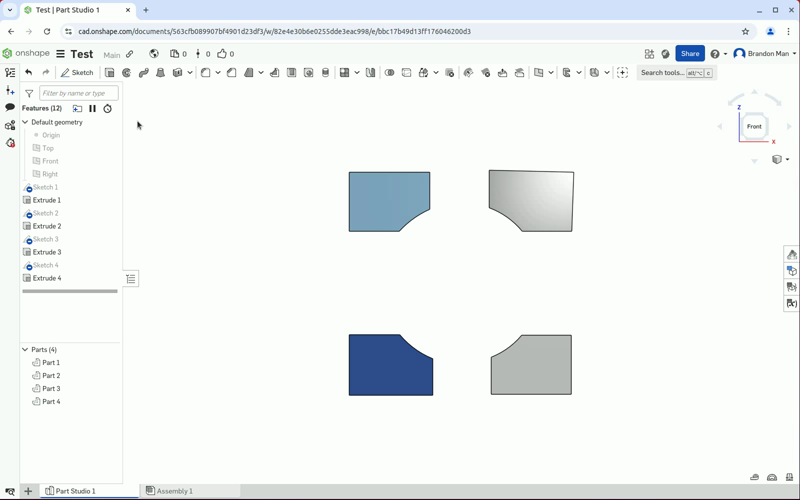
key(shift+h)
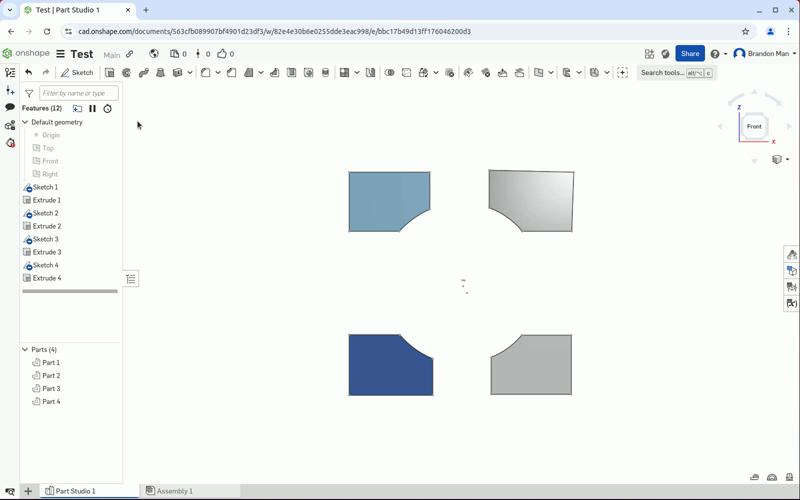
key(shift+7)
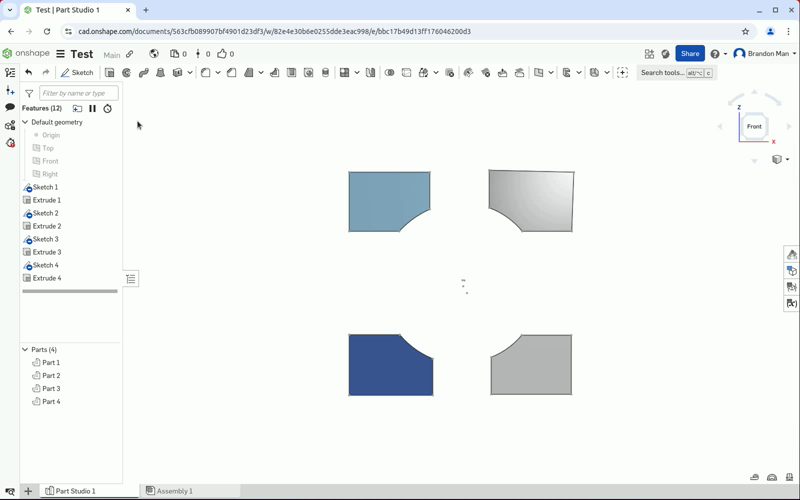
key(left, 2)
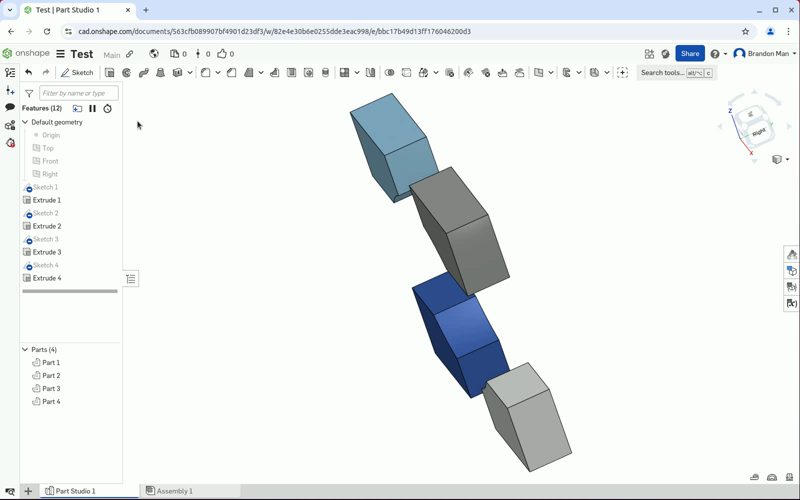
key(down, 2)
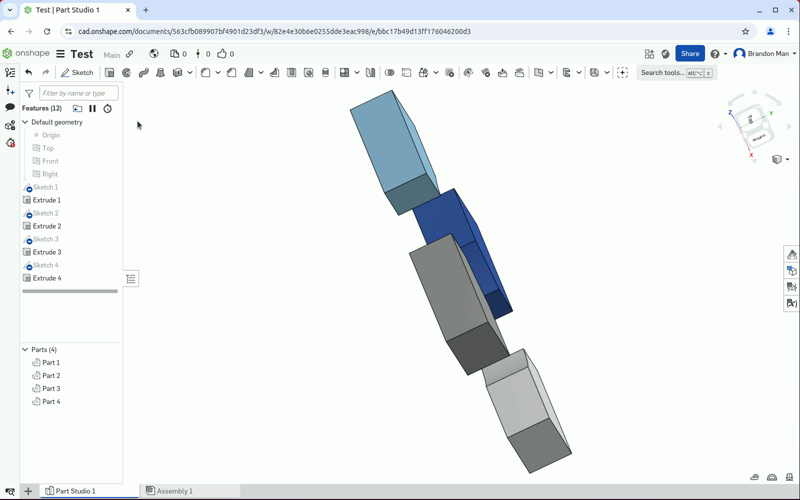
key(up, 2)
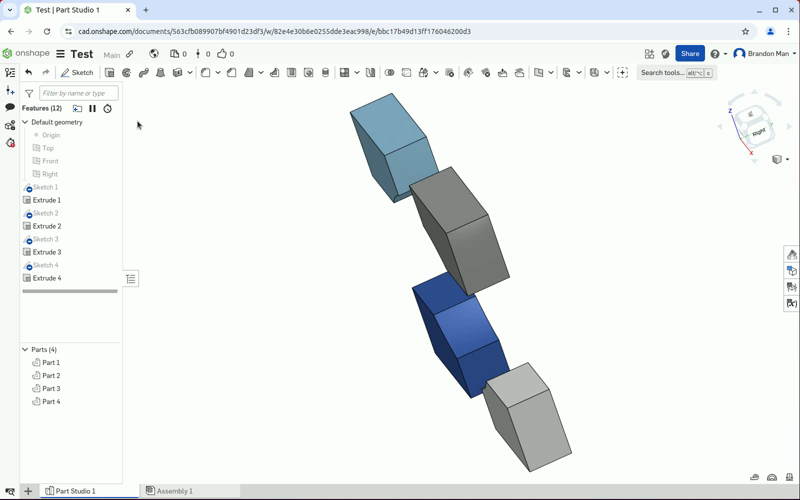
key(right, 2)
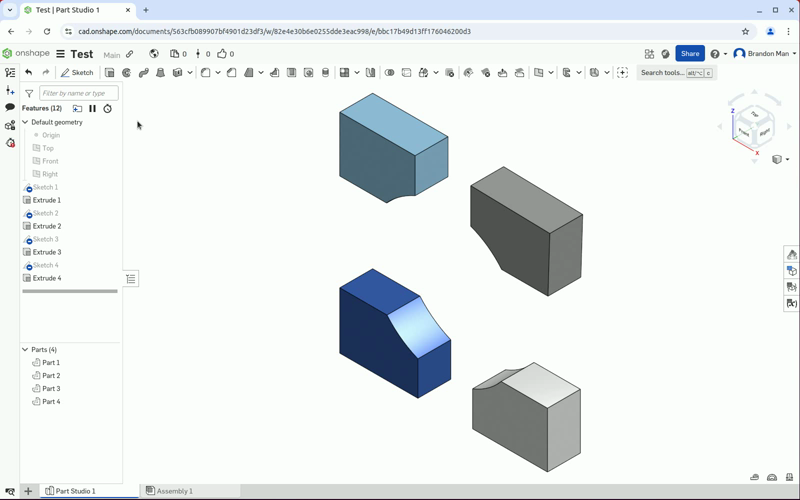
mouse_move(73, 189)
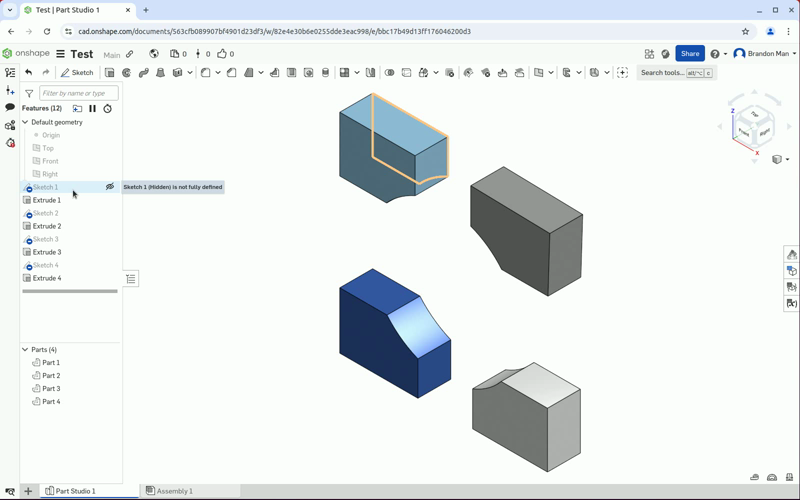
click(73, 189)